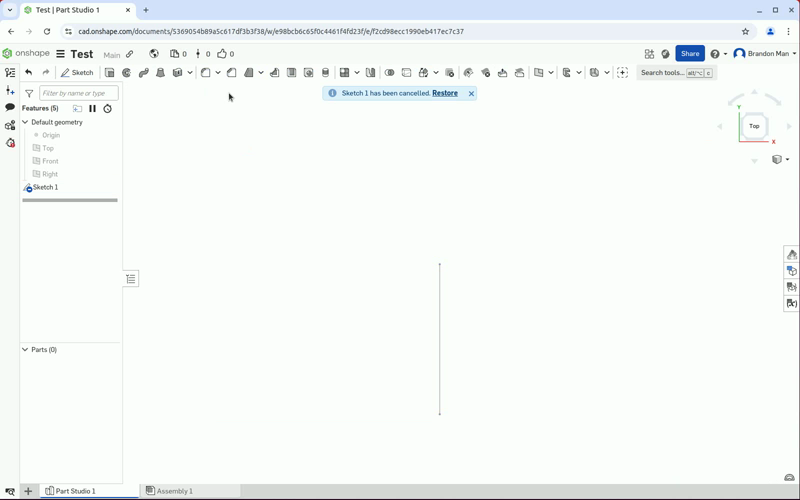
key(shift+h)
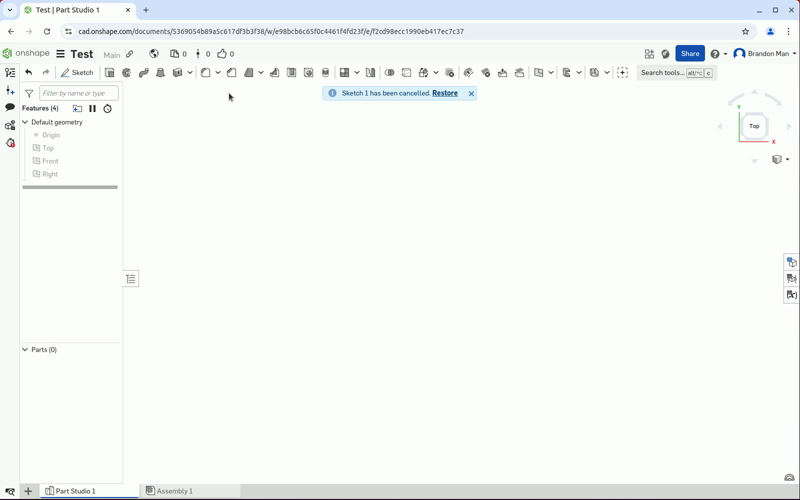
mouse_move(73, 352)
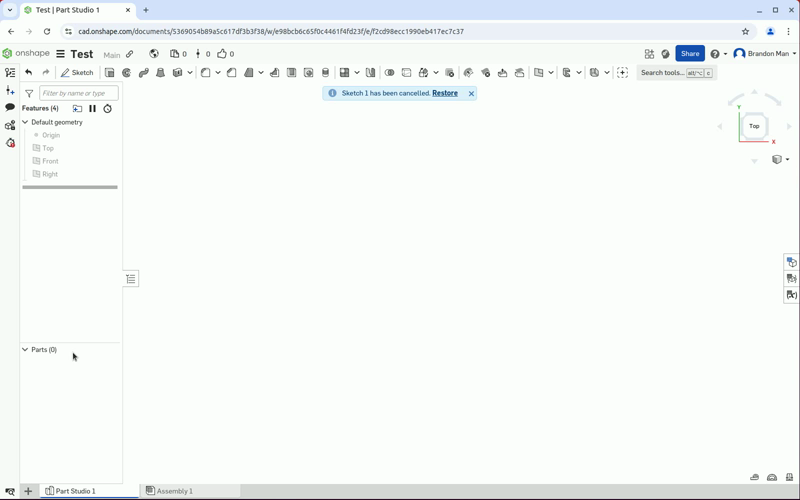
key(y)
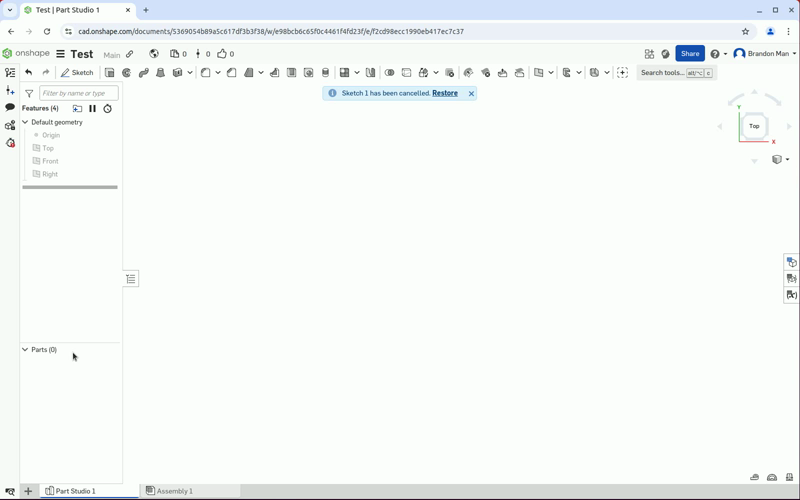
key(shift+p)
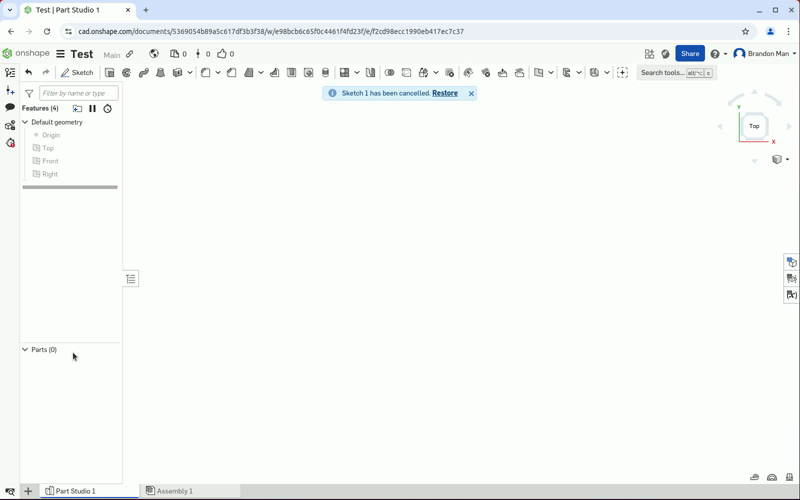
key(space)
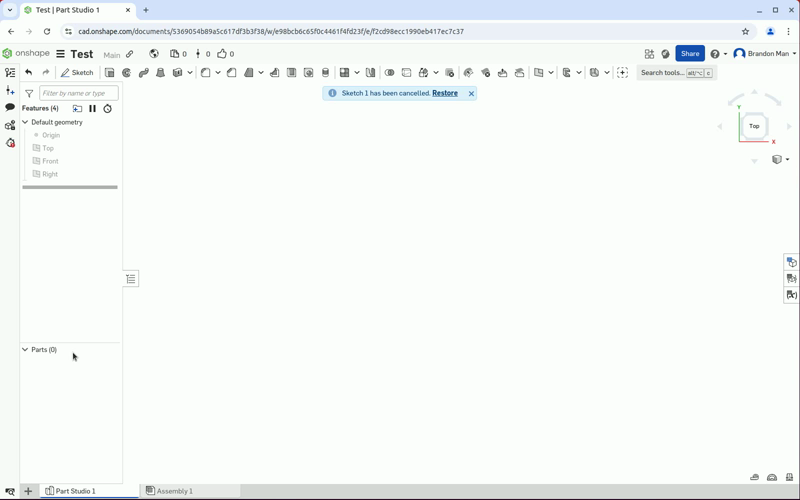
key_down(shift)
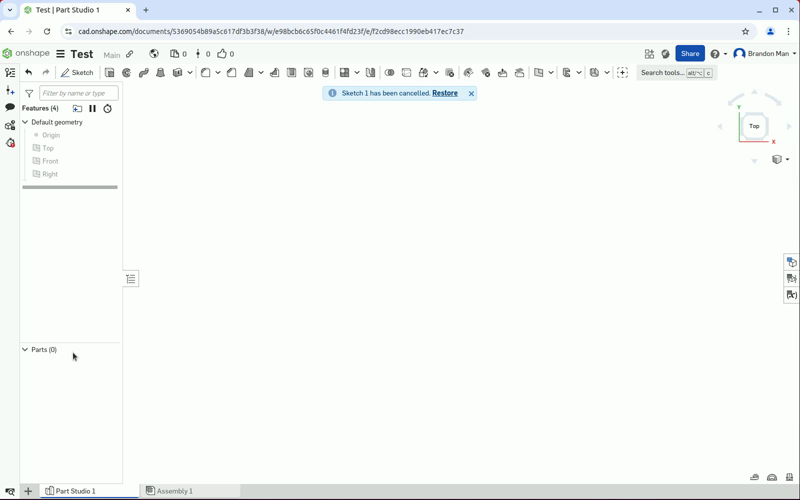
key(up)
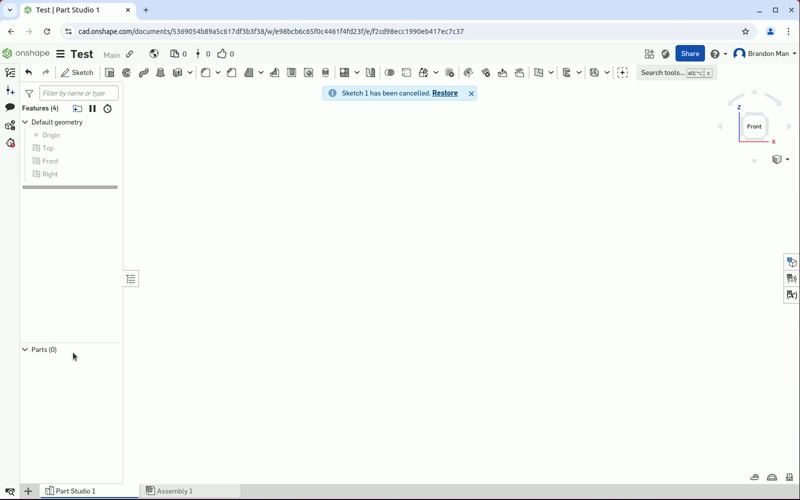
key_up(shift)
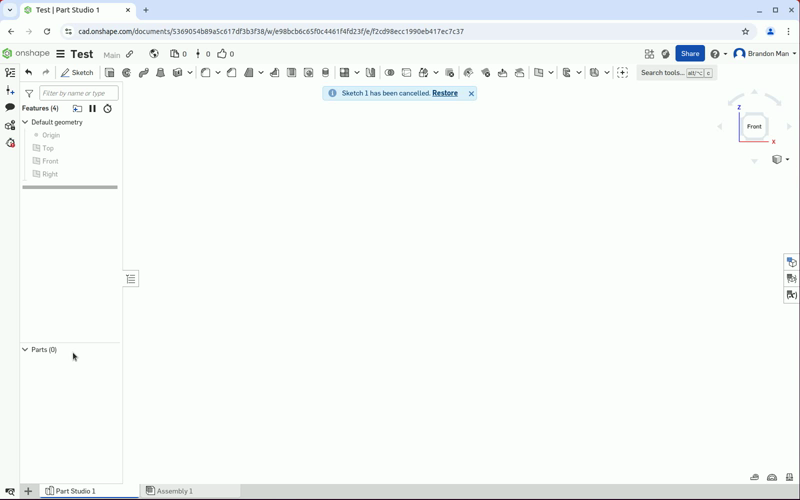
mouse_move(73, 352)
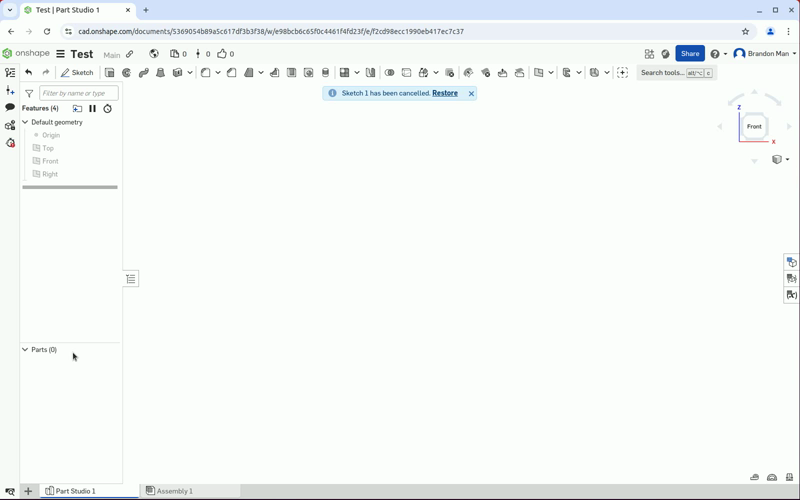
key(shift+y)
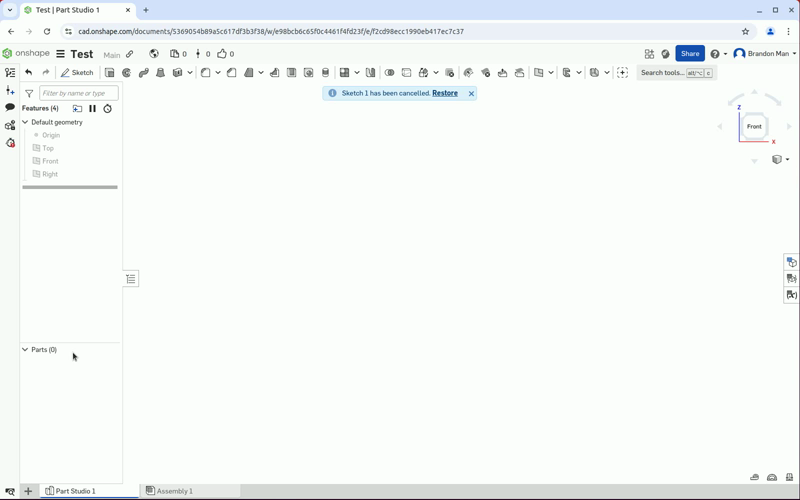
key(shift+s)
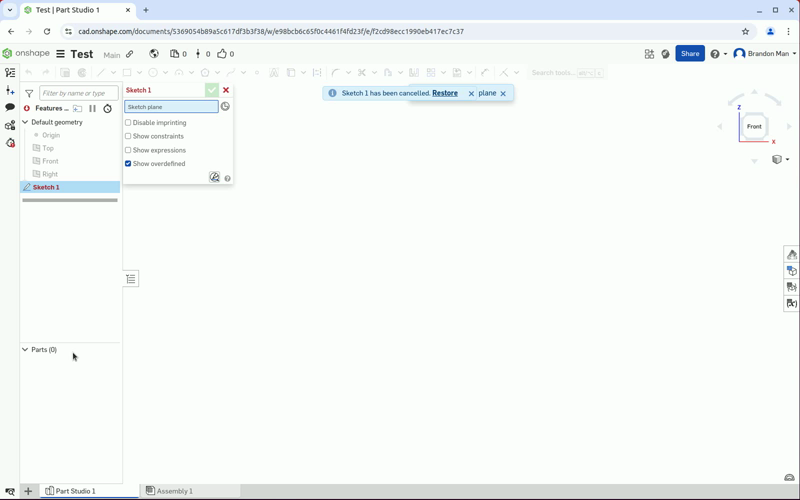
mouse_move(73, 163)
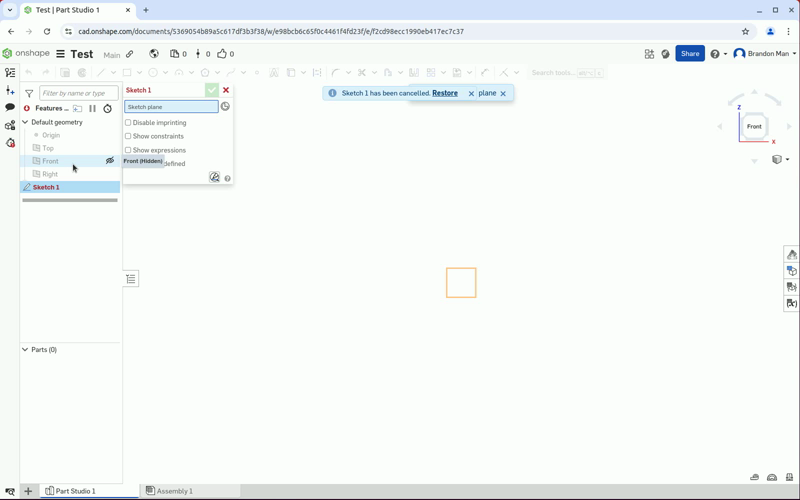
click(73, 163)
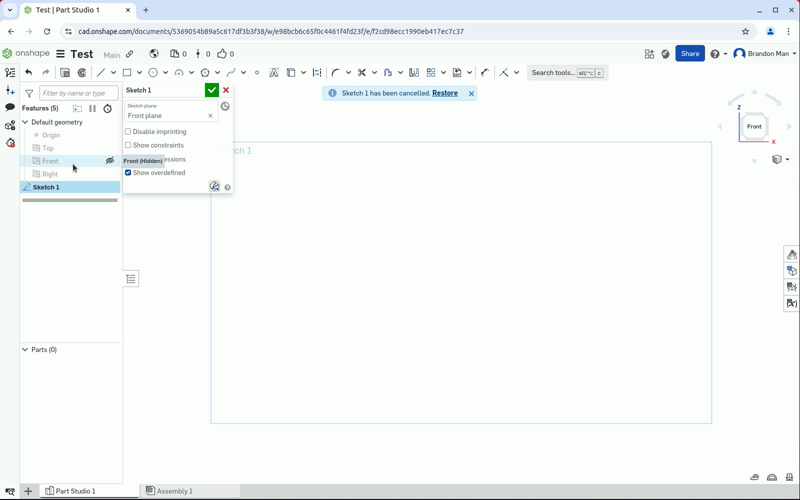
mouse_move(73, 352)
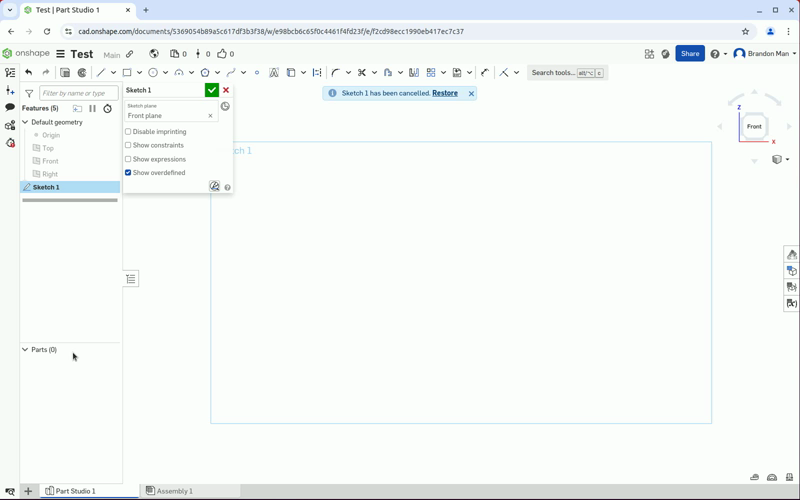
key(y)
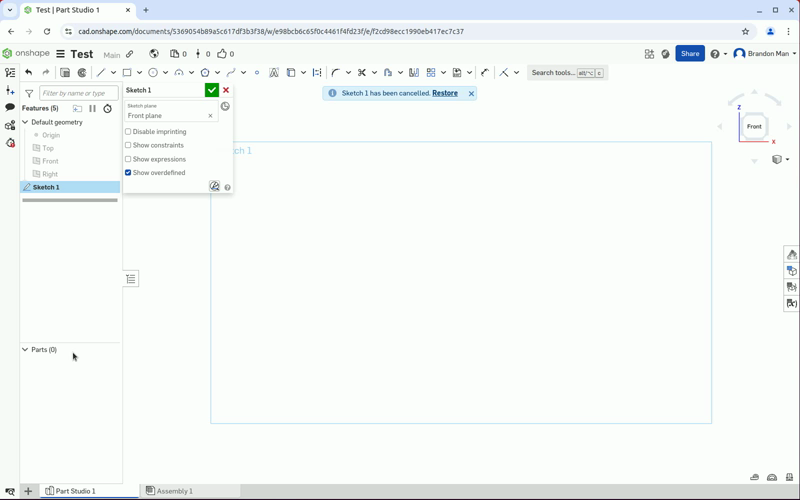
key(l)
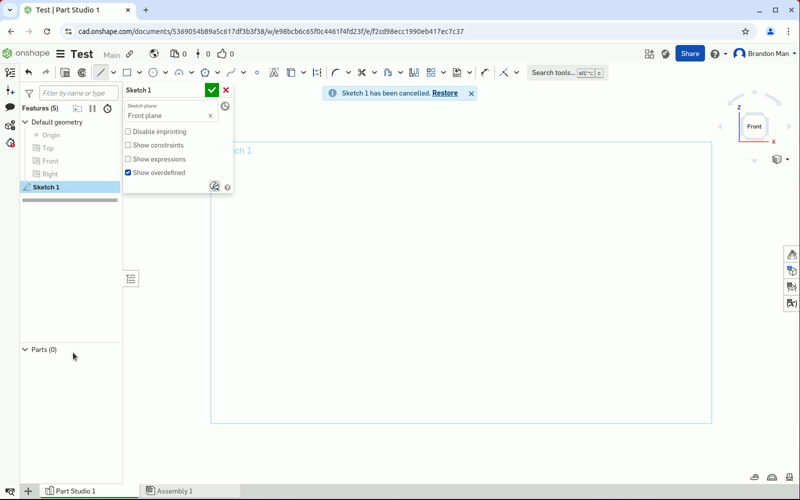
key_down(shift)
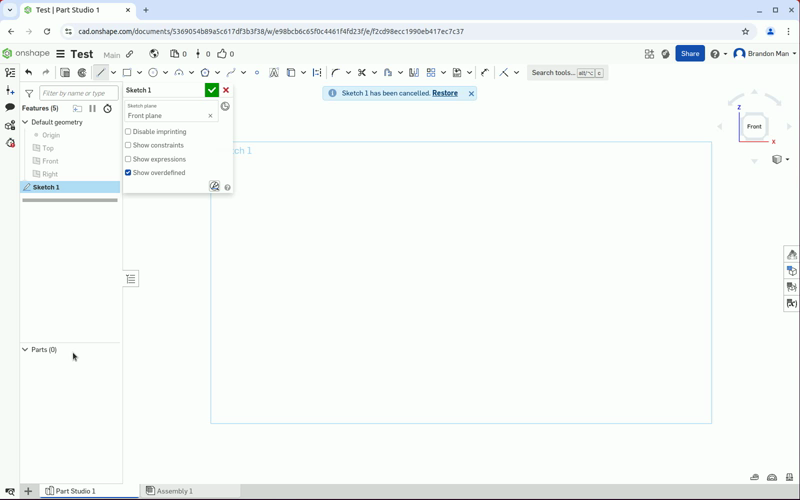
mouse_move(460, 282)
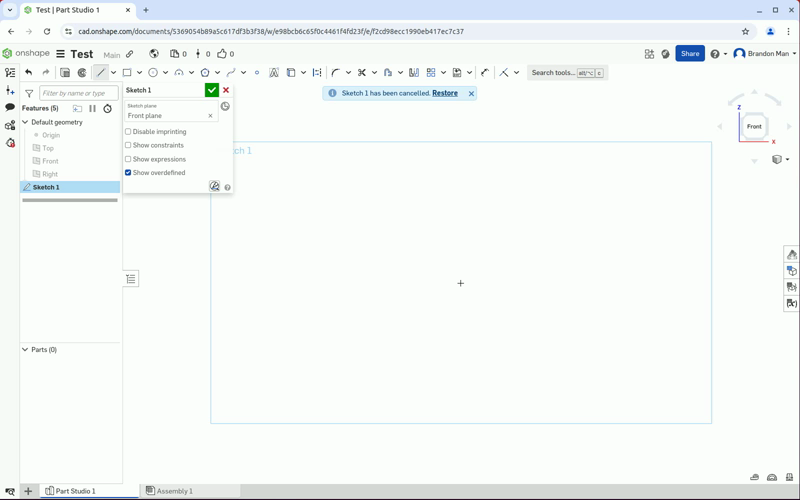
click(460, 282)
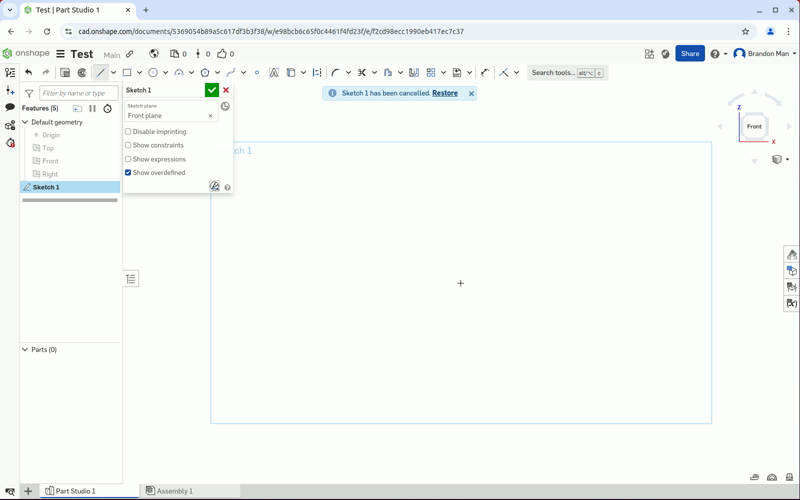
key_up(shift)
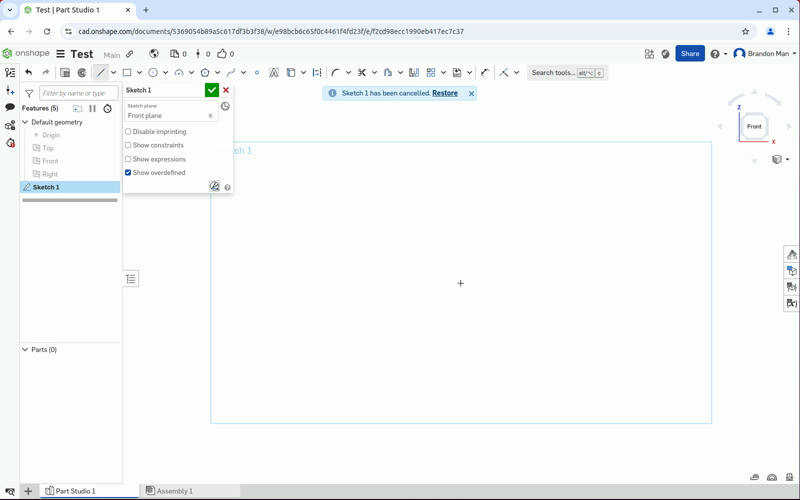
key_down(shift)
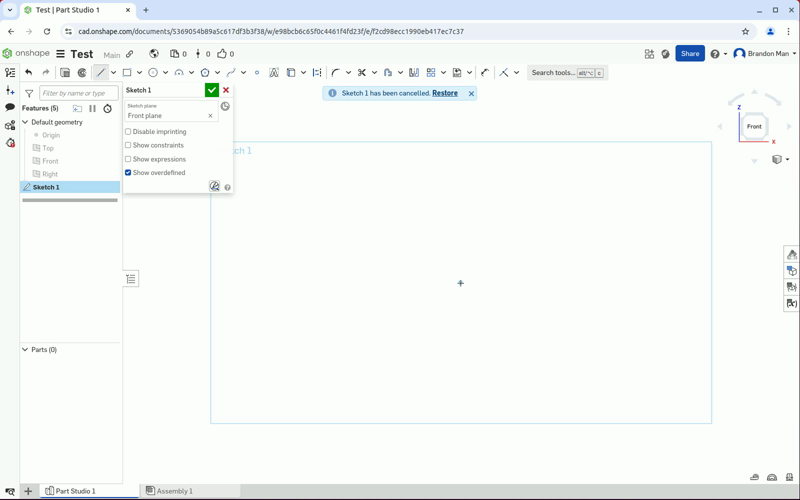
mouse_move(490, 282)
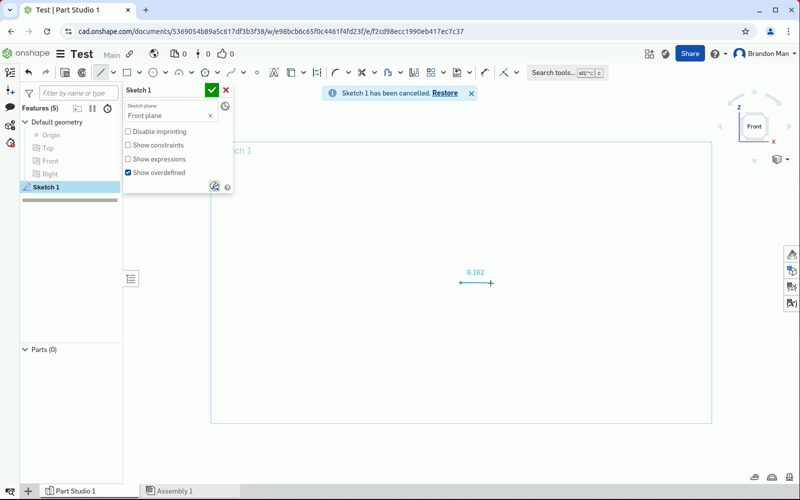
mouse_move(478, 282)
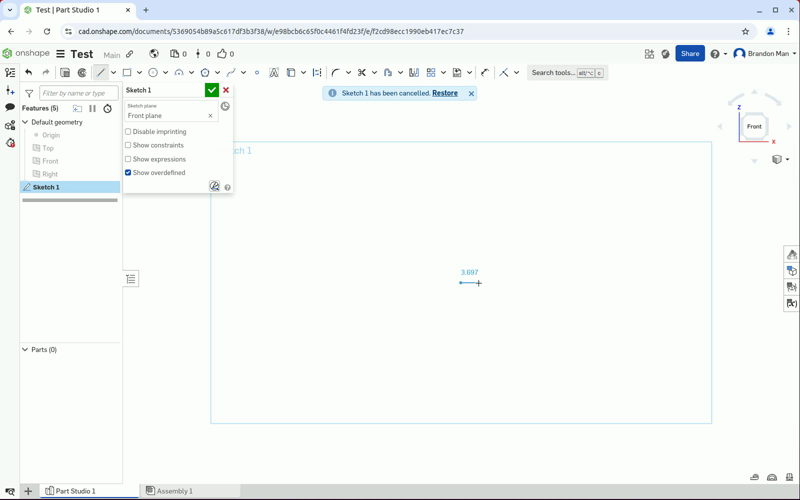
click(478, 282)
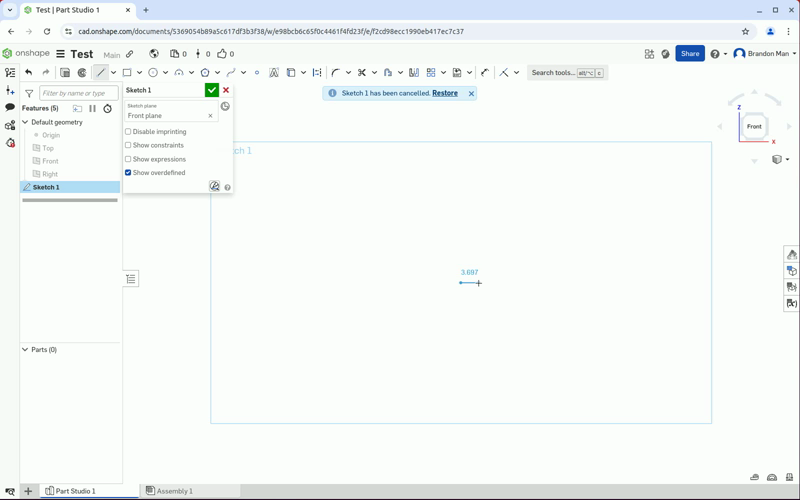
key_up(shift)
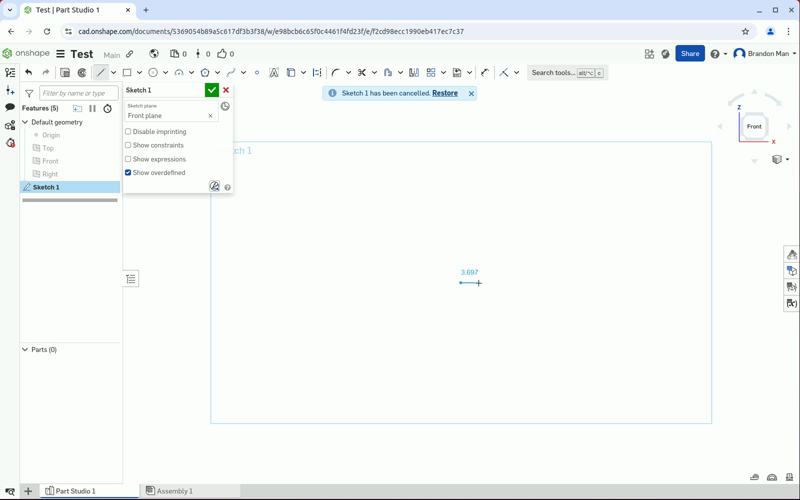
key_down(shift)
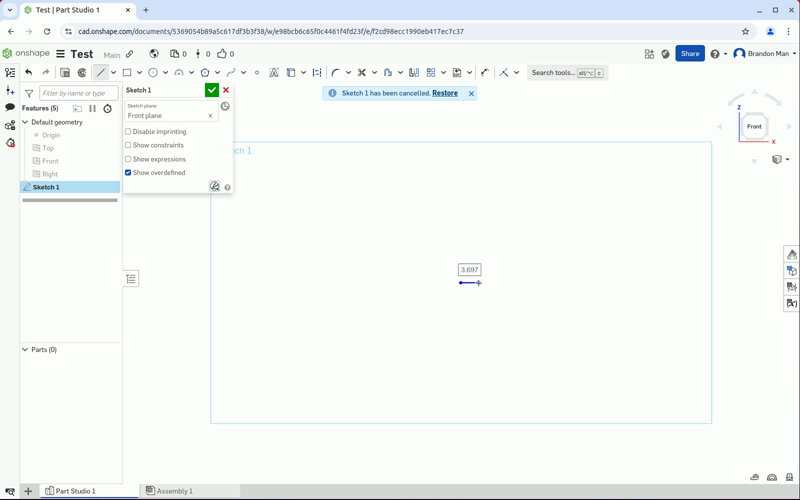
mouse_move(508, 282)
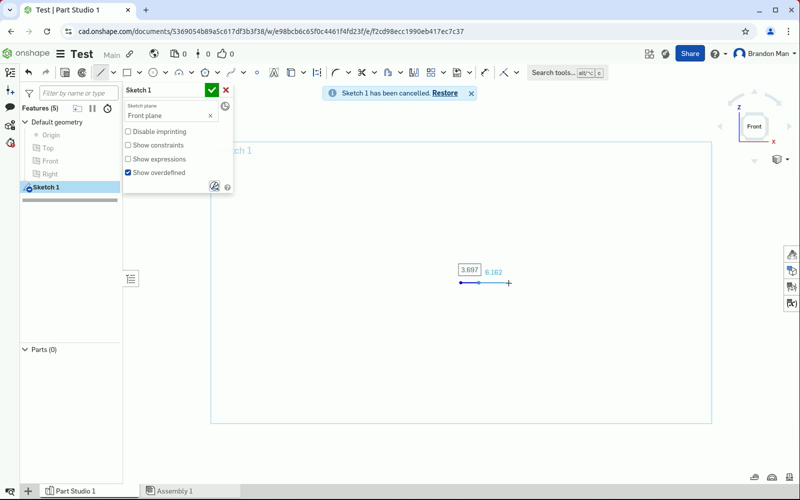
mouse_move(482, 268)
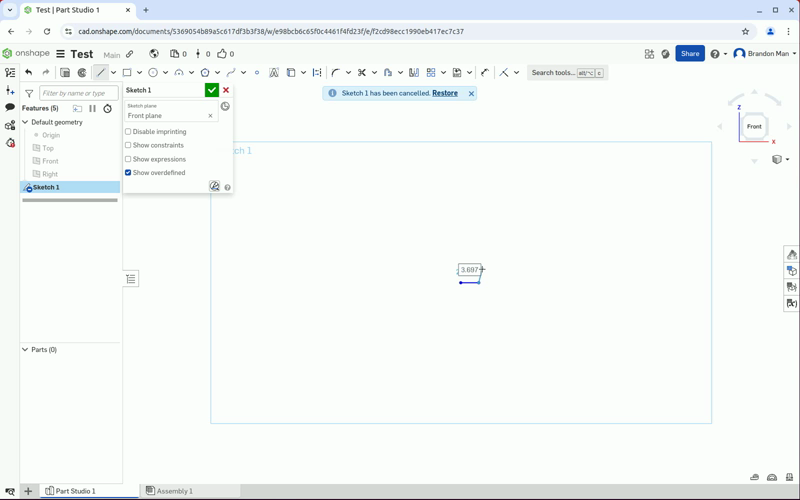
click(482, 268)
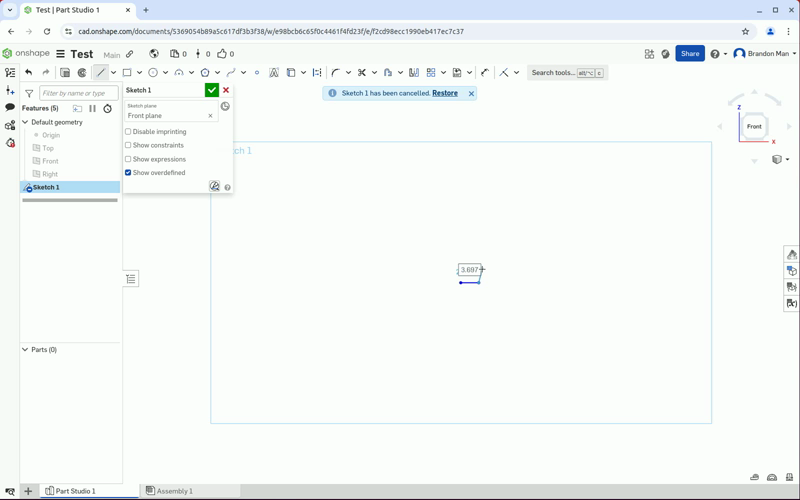
key_up(shift)
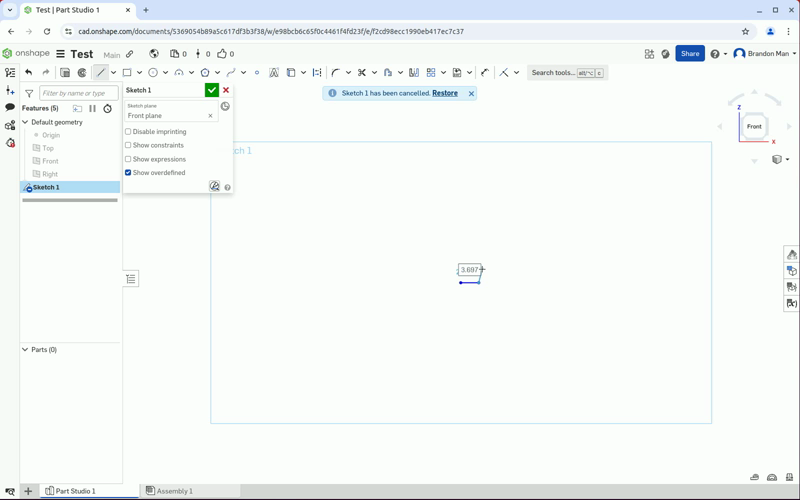
key(esc)
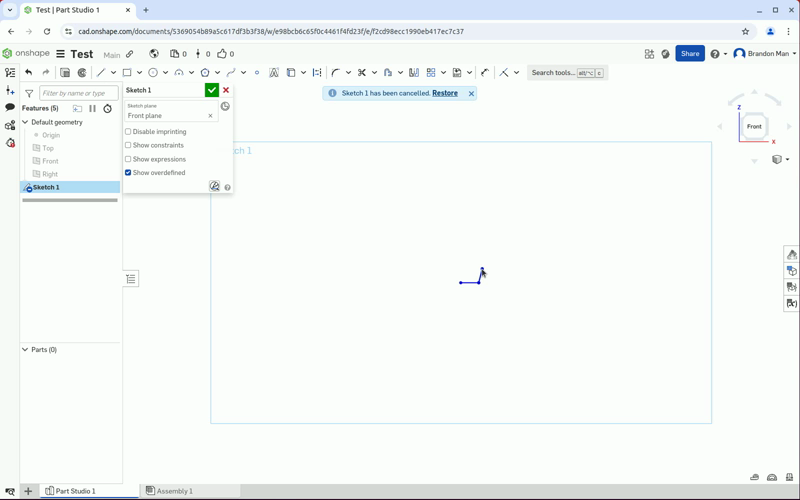
key(a)
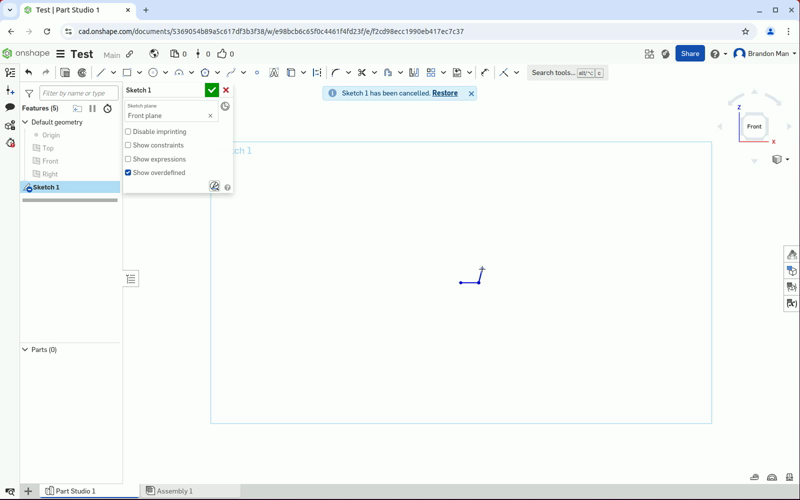
mouse_move(482, 268)
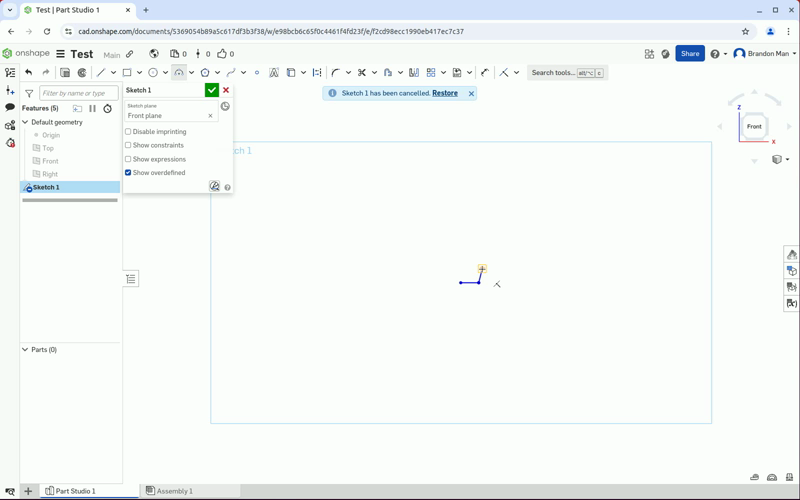
click(482, 268)
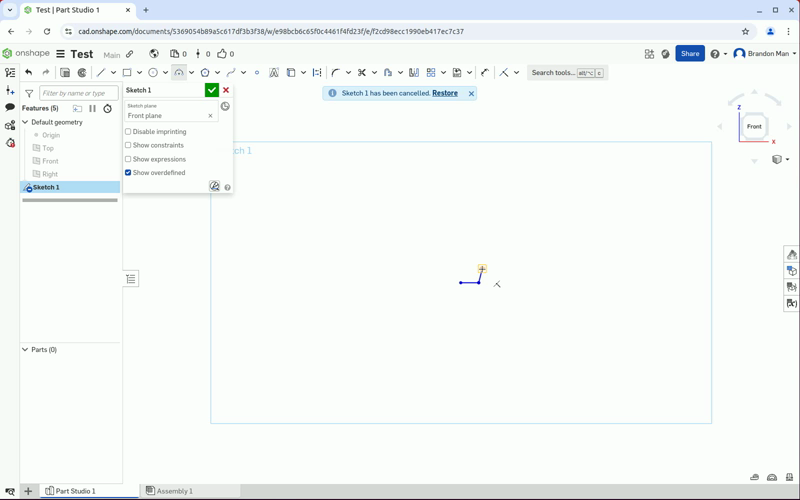
key_down(shift)
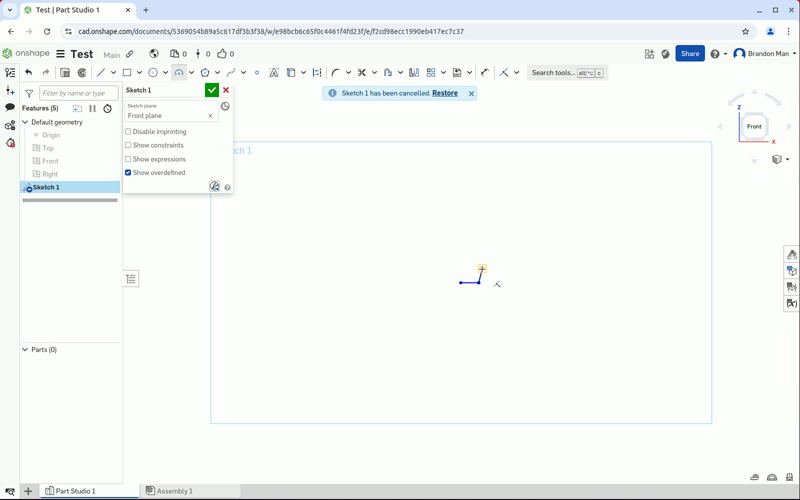
mouse_move(490, 262)
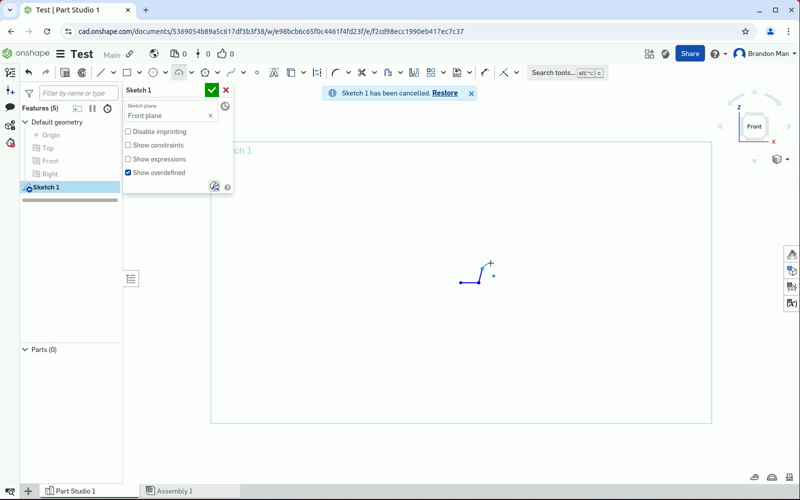
click(490, 262)
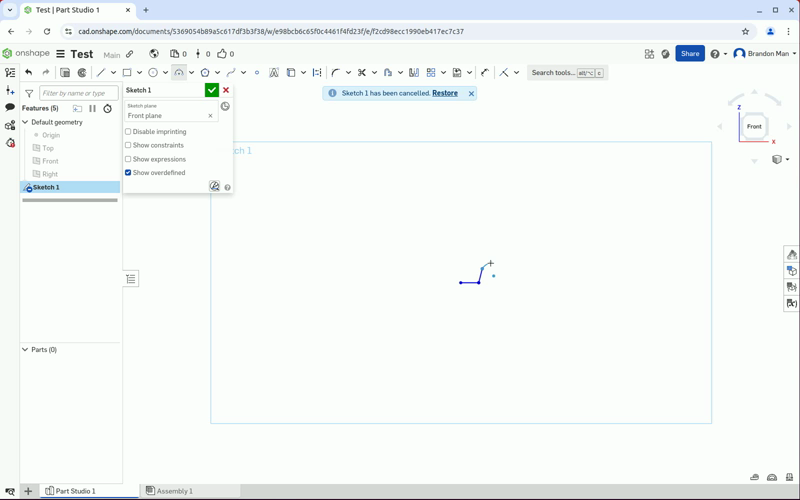
mouse_move(485, 264)
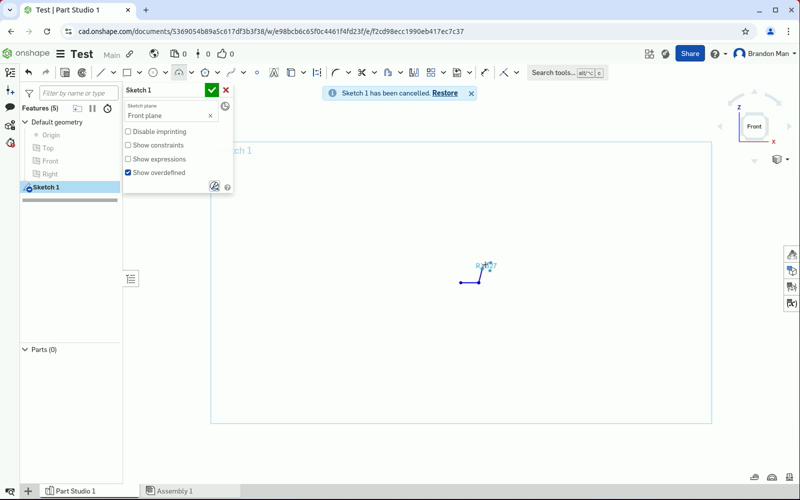
click(485, 264)
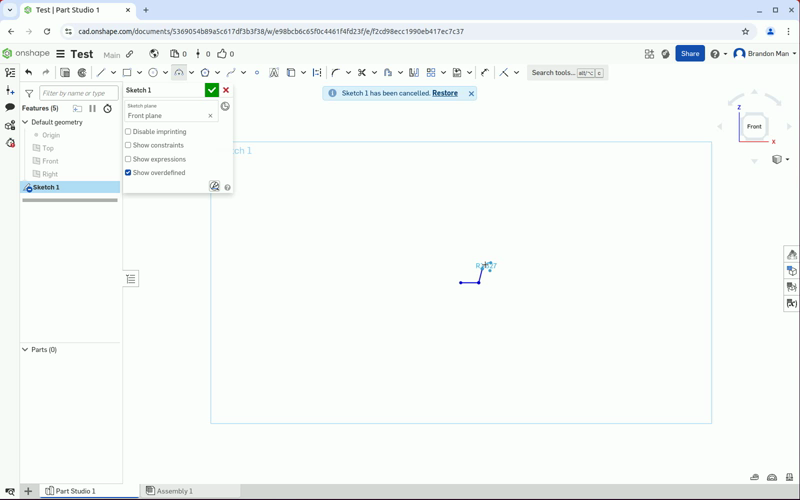
key_up(shift)
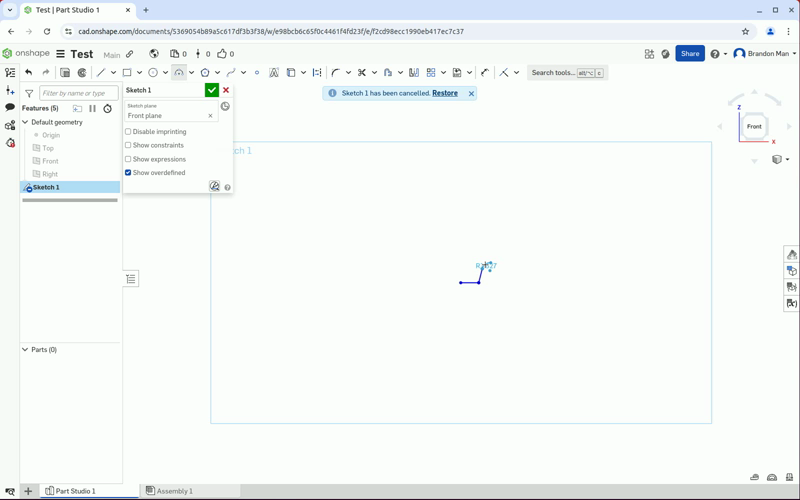
key(esc)
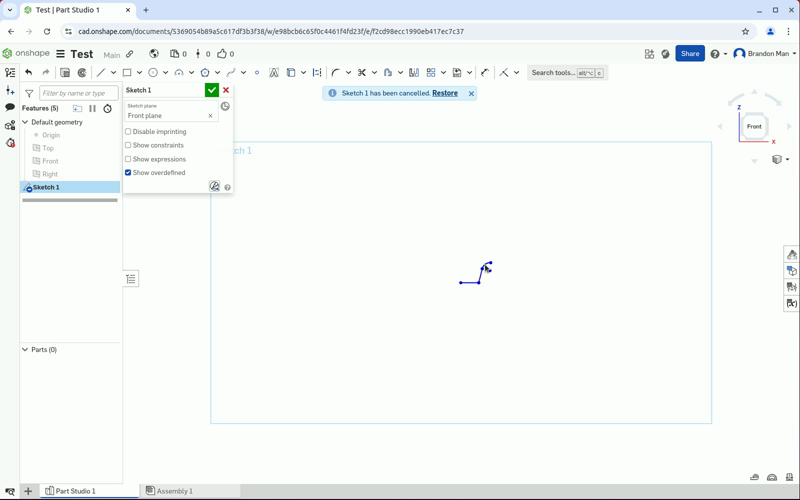
key(l)
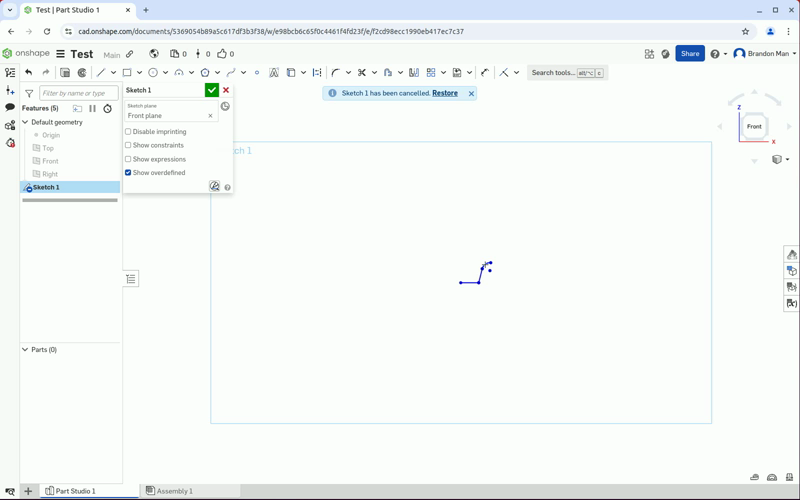
mouse_move(490, 262)
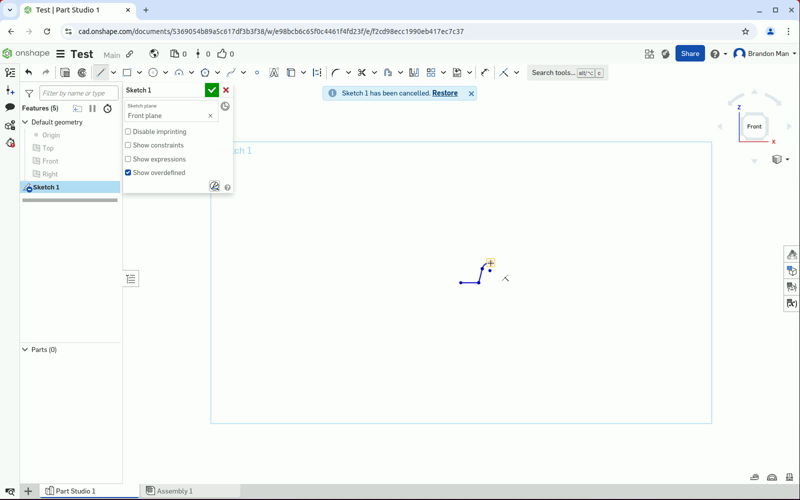
click(490, 262)
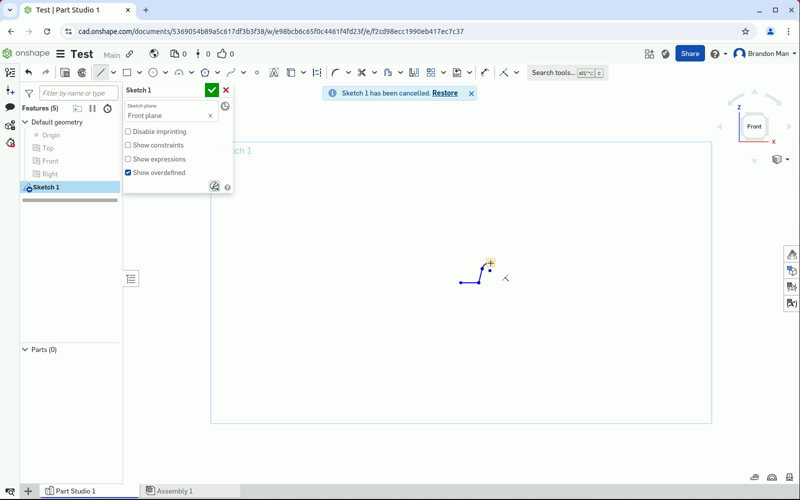
key_down(shift)
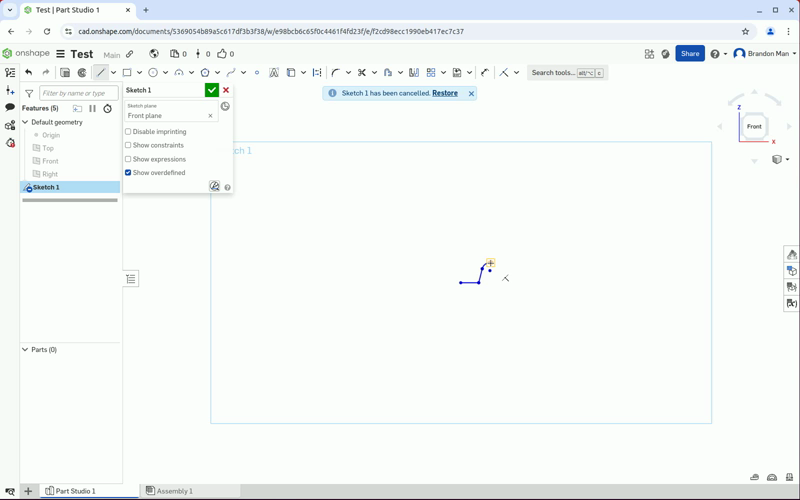
mouse_move(573, 259)
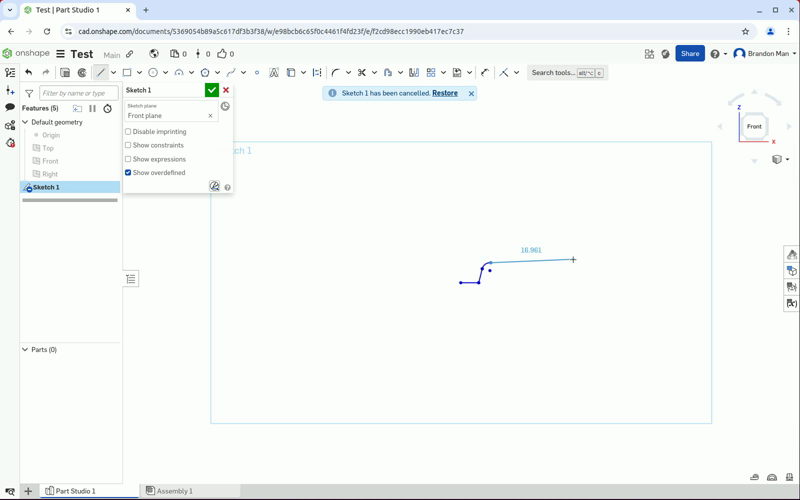
click(573, 259)
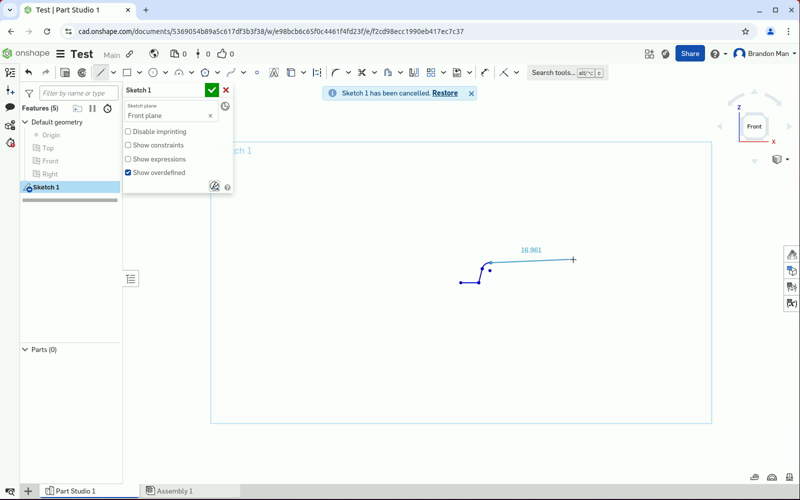
key_up(shift)
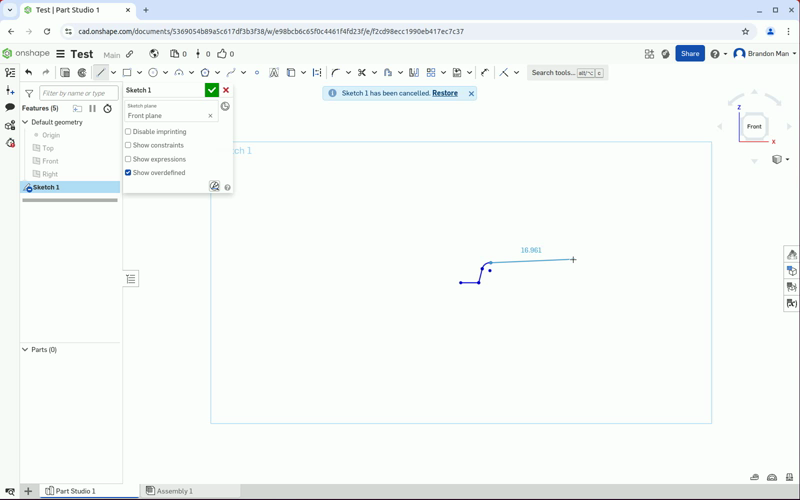
key_down(shift)
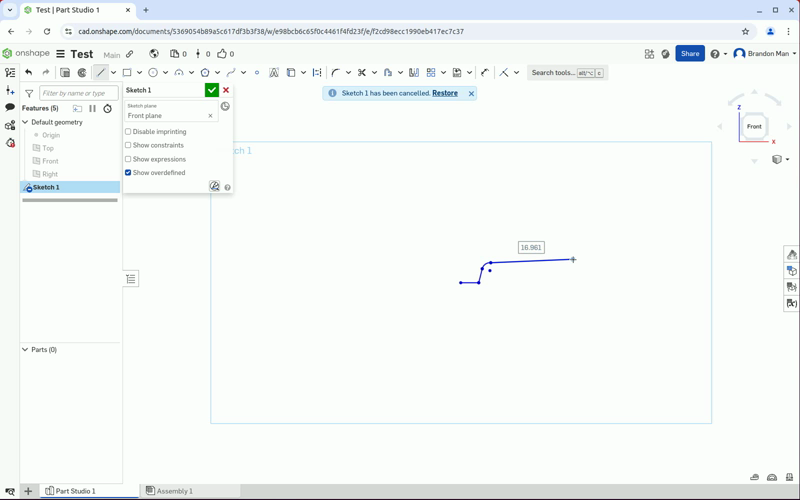
mouse_move(589, 259)
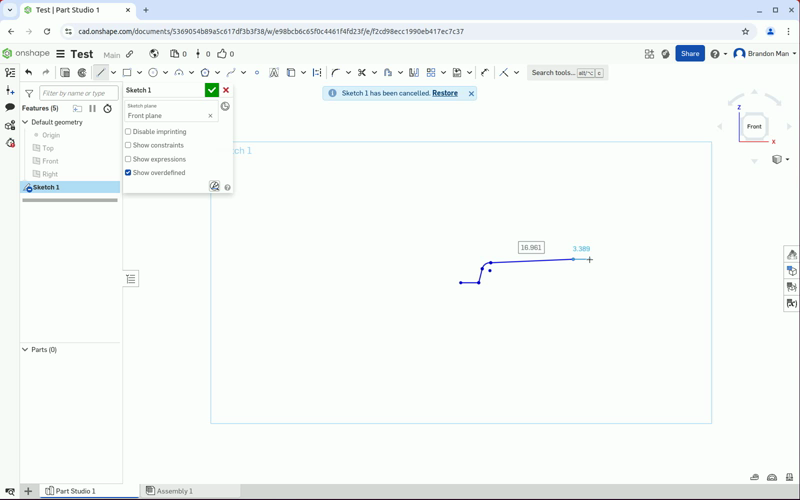
mouse_move(573, 247)
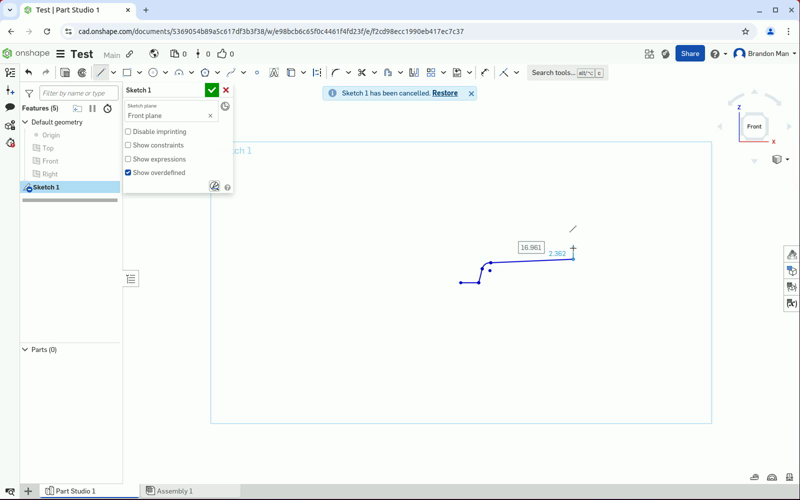
click(573, 247)
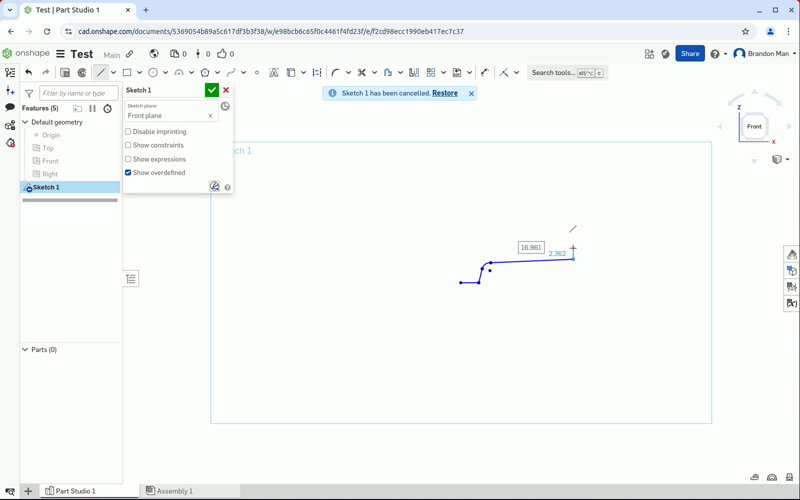
key_up(shift)
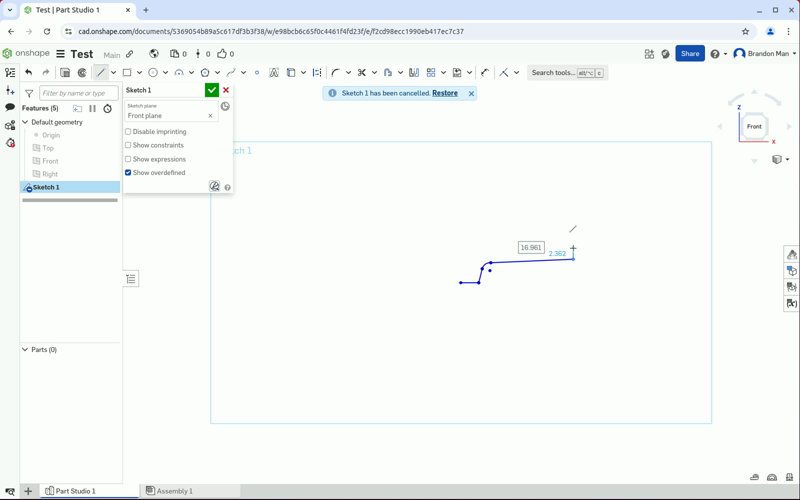
key_down(shift)
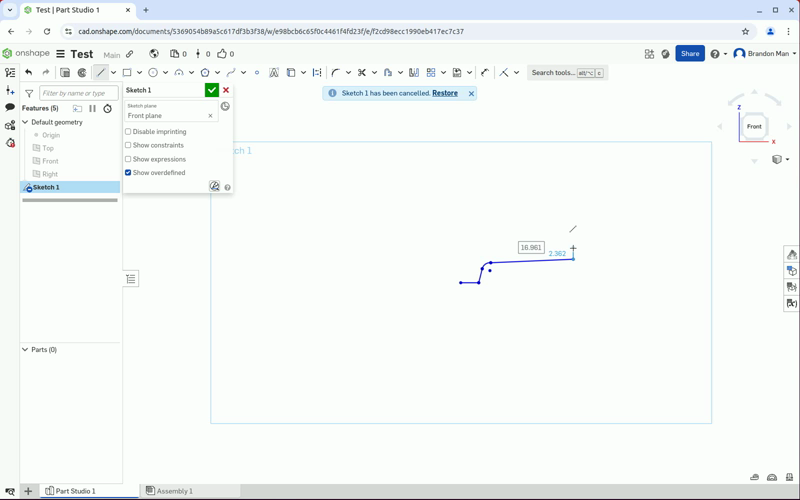
mouse_move(476, 247)
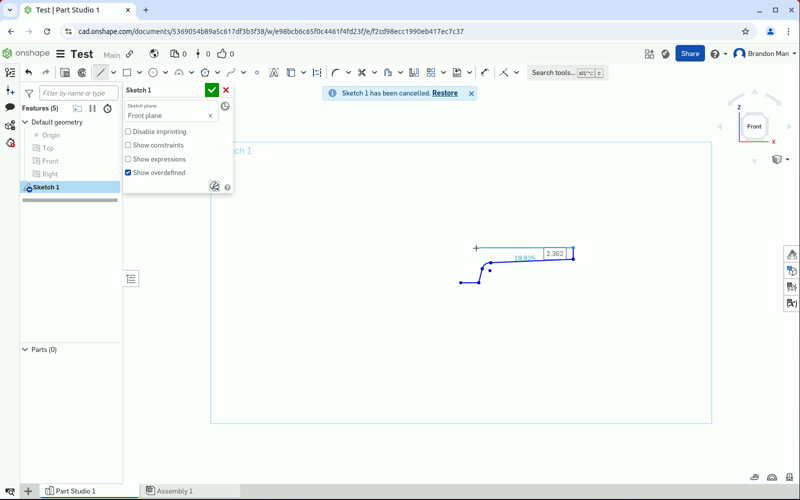
click(476, 247)
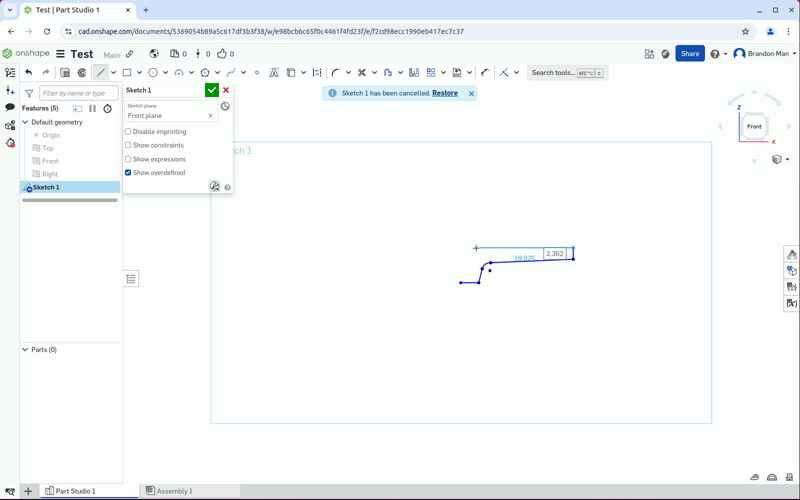
key_up(shift)
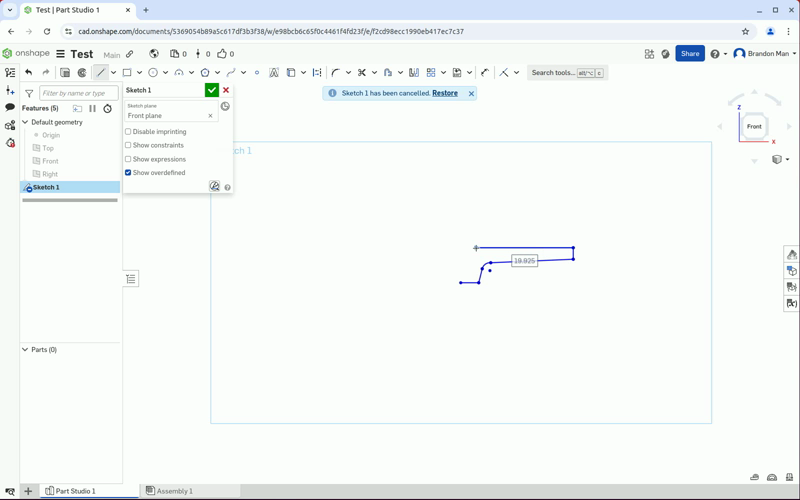
key(esc)
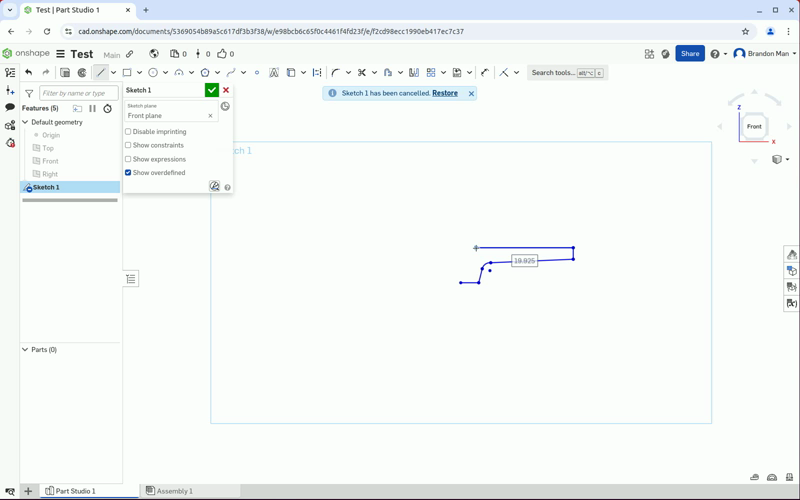
key(a)
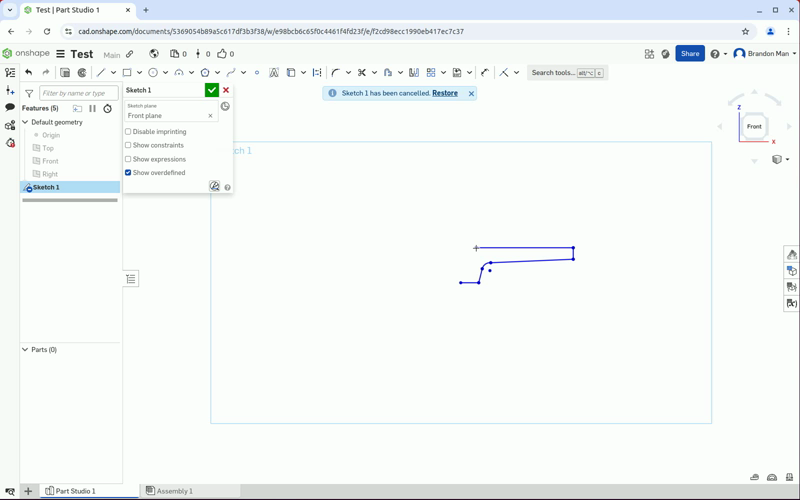
mouse_move(476, 247)
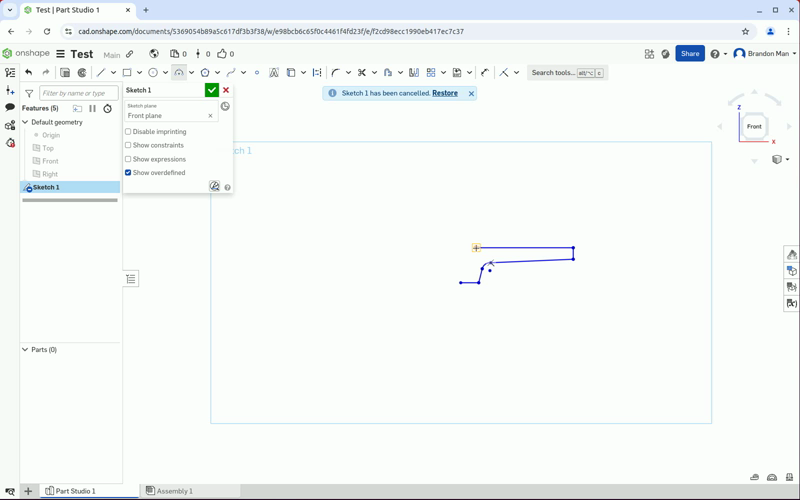
click(476, 247)
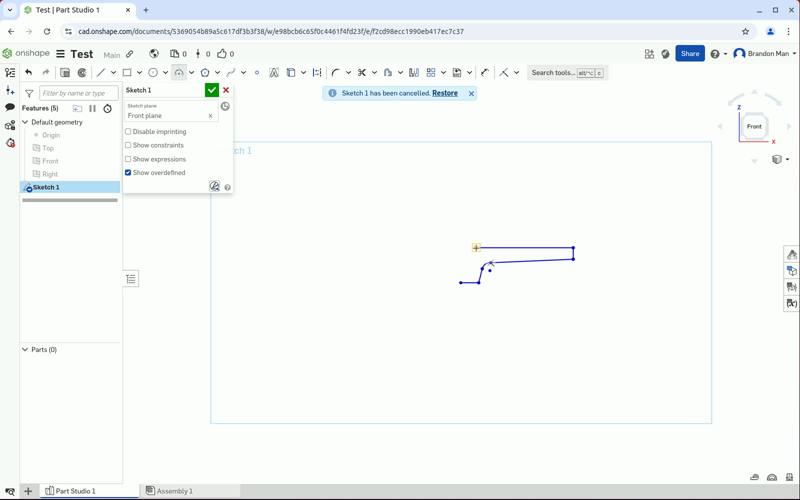
key_down(shift)
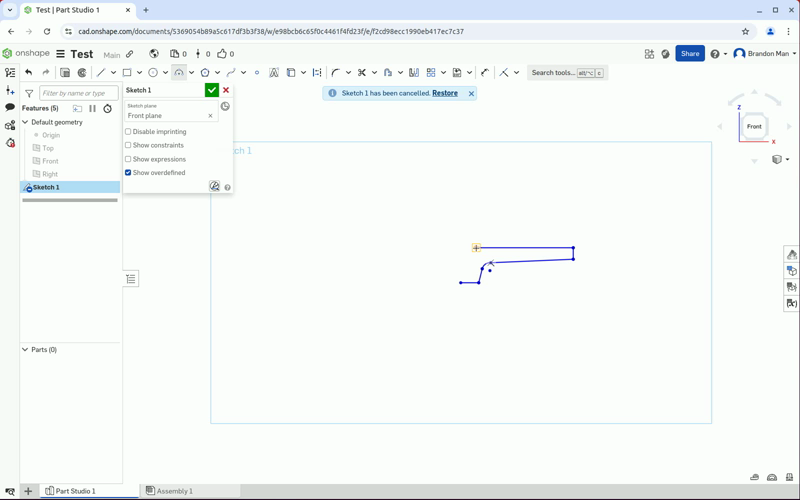
mouse_move(460, 262)
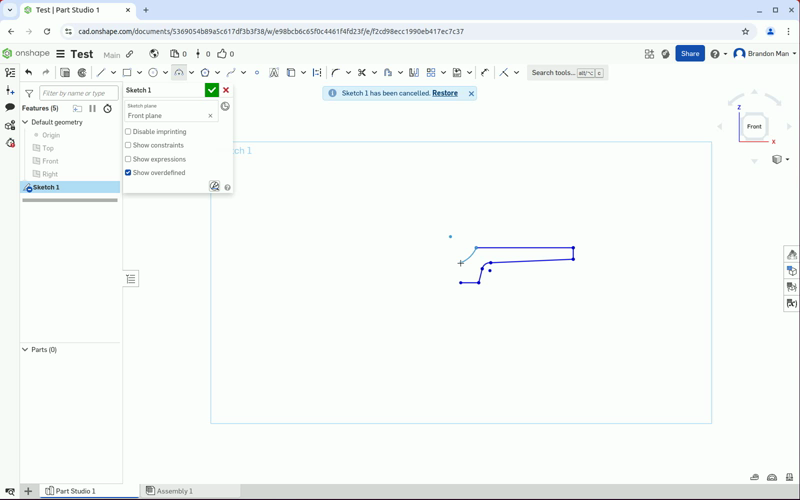
click(460, 262)
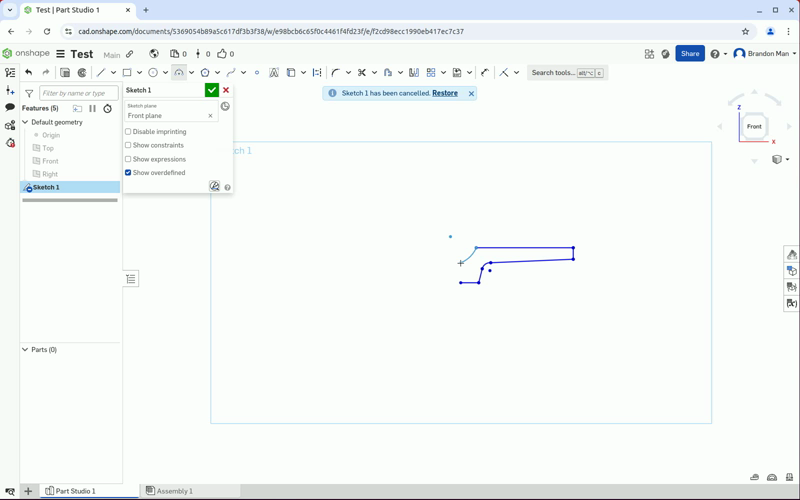
mouse_move(465, 252)
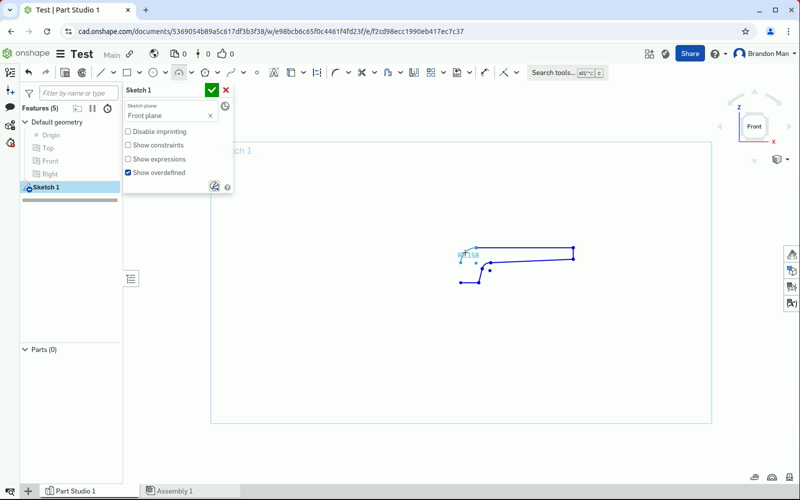
click(465, 252)
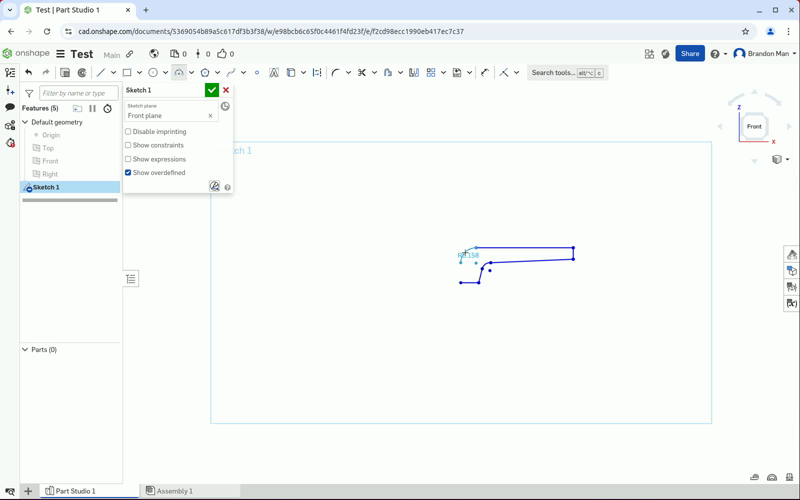
key_up(shift)
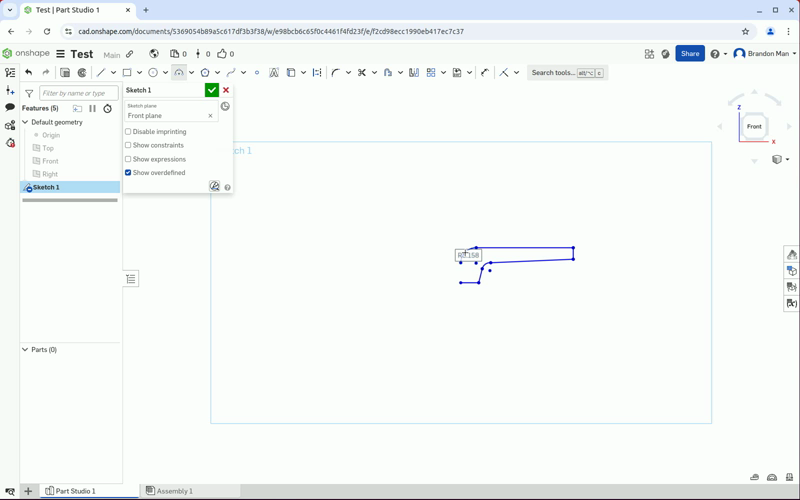
key(esc)
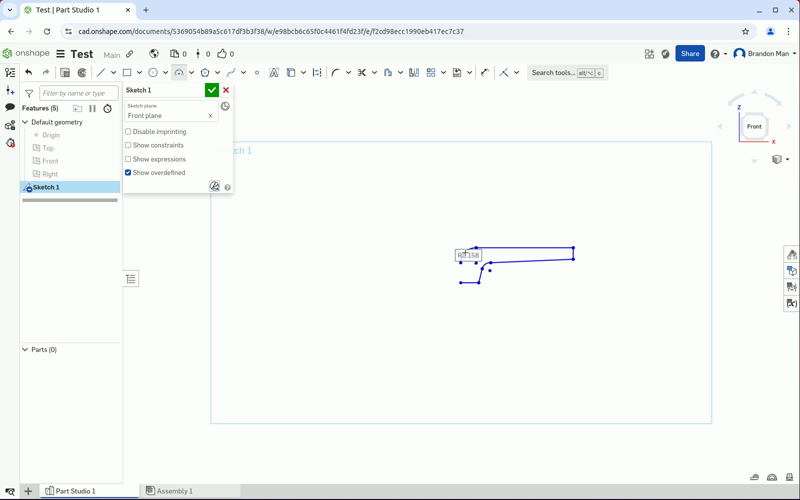
key(l)
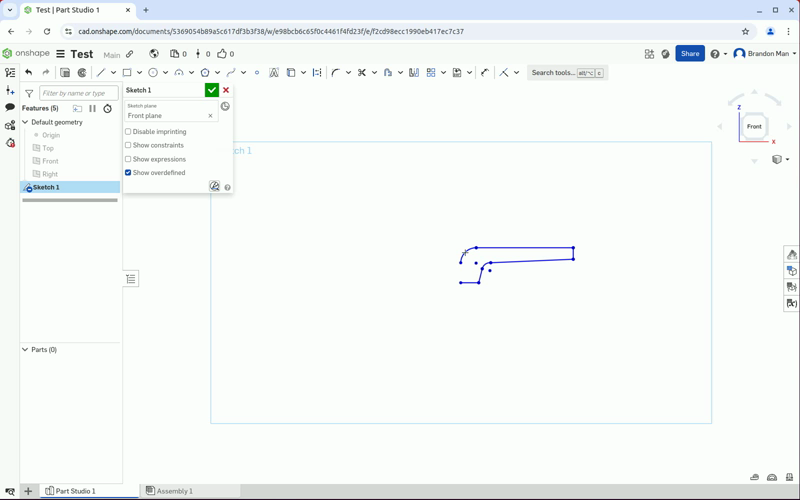
mouse_move(460, 262)
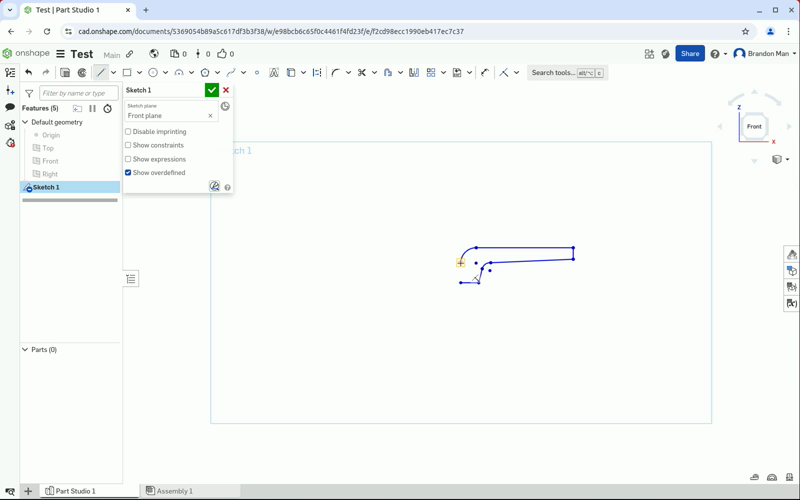
click(460, 262)
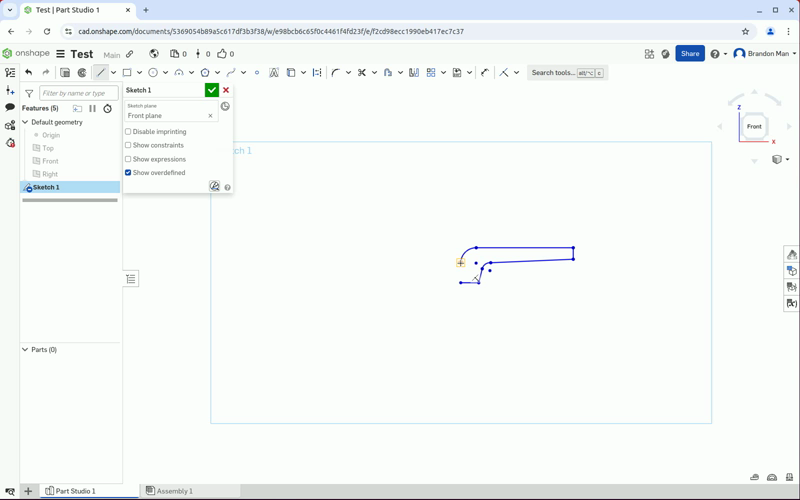
mouse_move(490, 262)
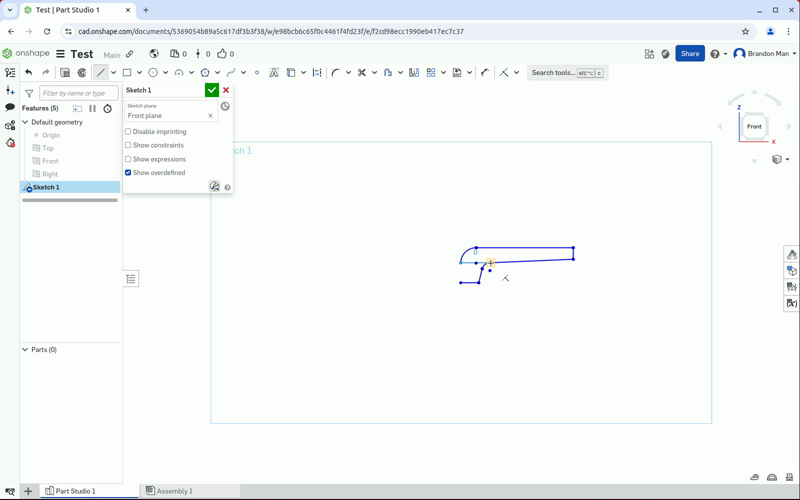
key_down(shift)
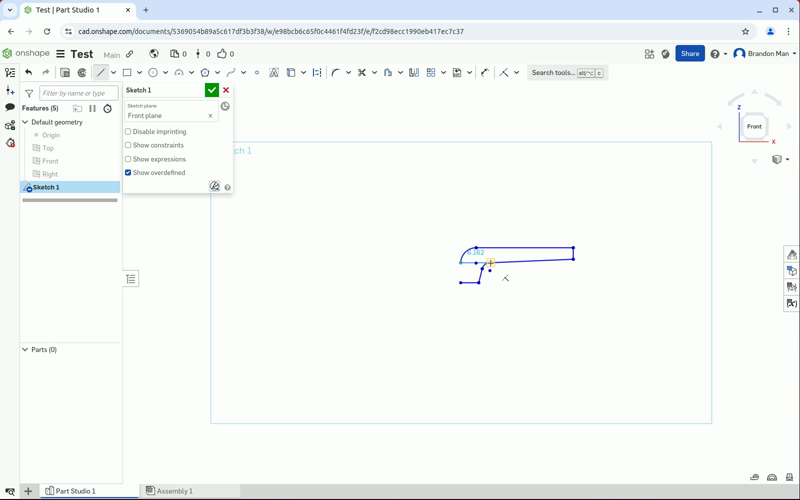
mouse_move(460, 282)
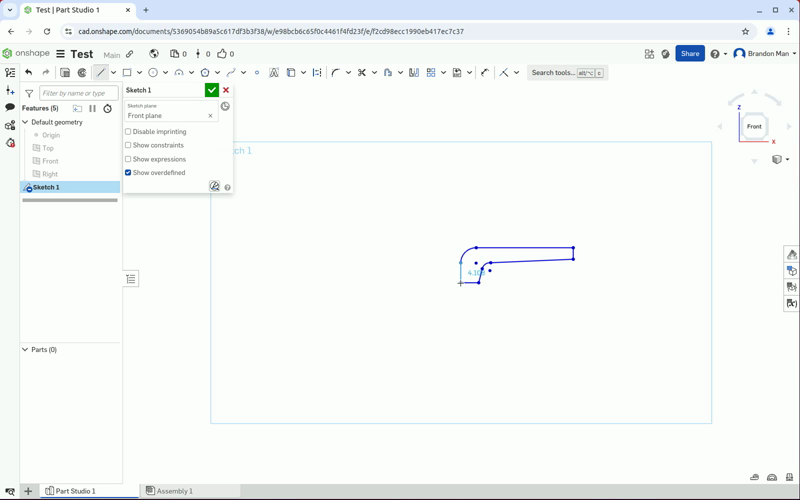
key_up(shift)
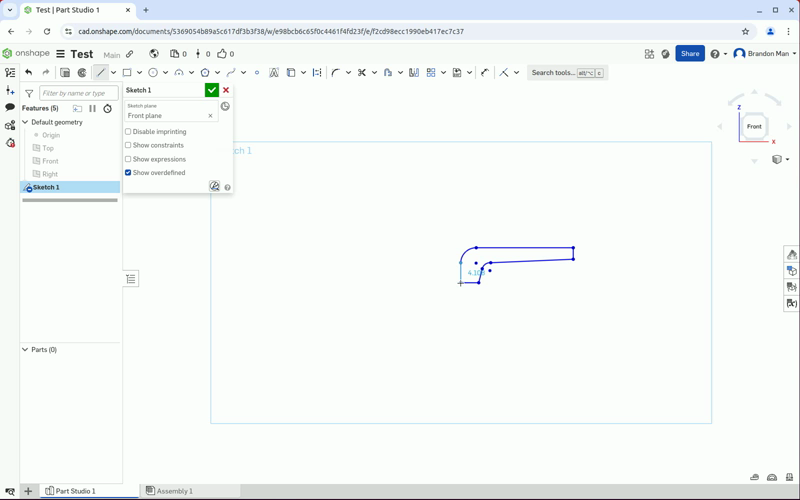
click(460, 282)
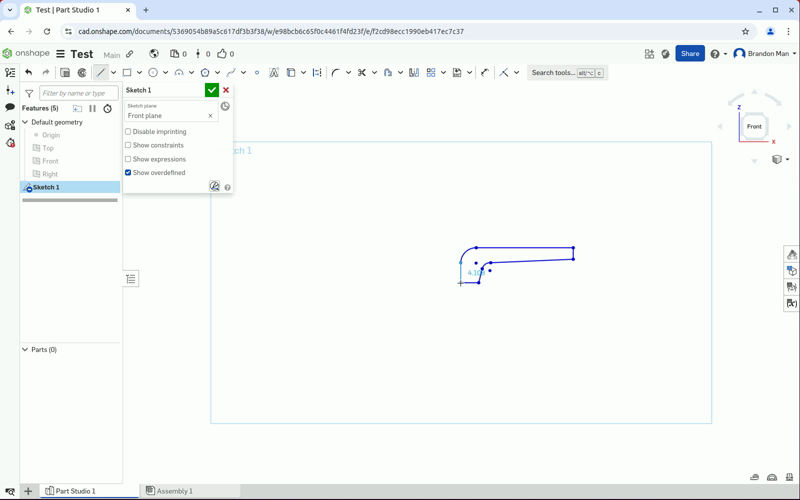
key(esc)
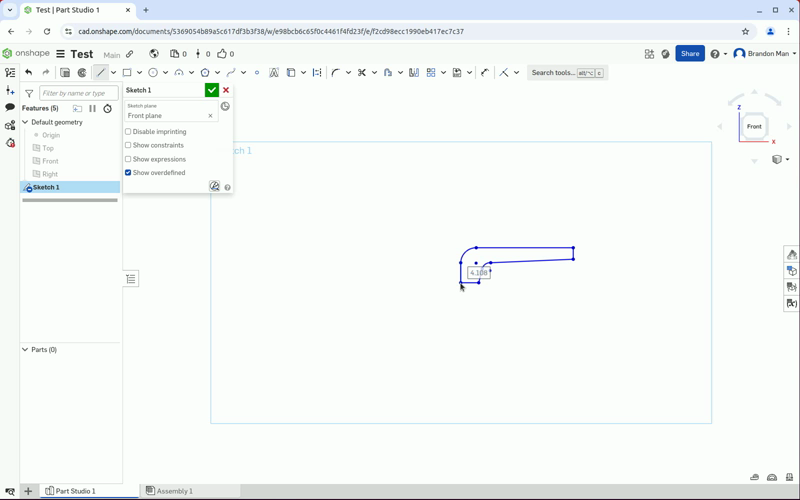
mouse_move(523, 250)
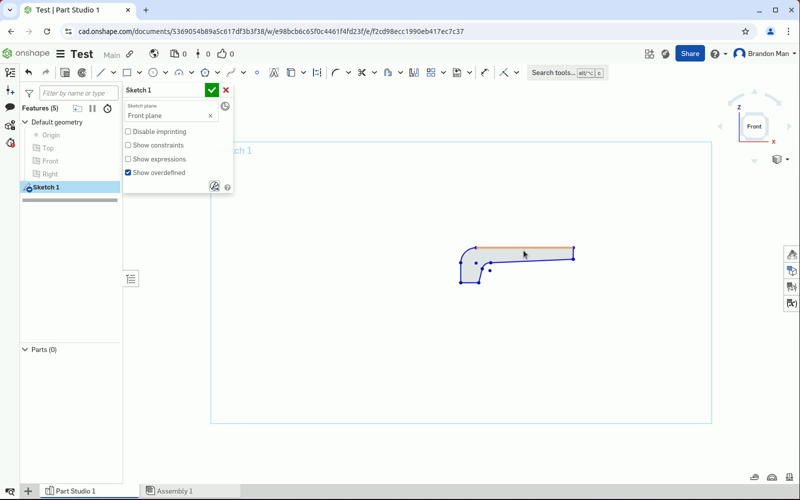
click(523, 250)
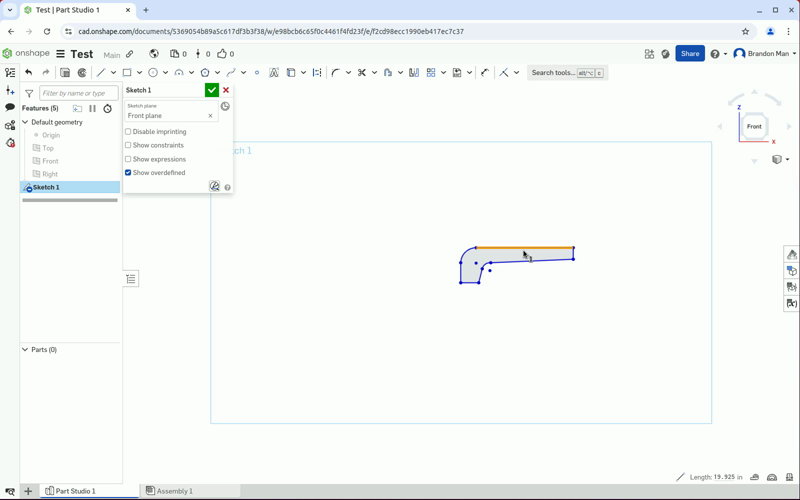
mouse_move(73, 352)
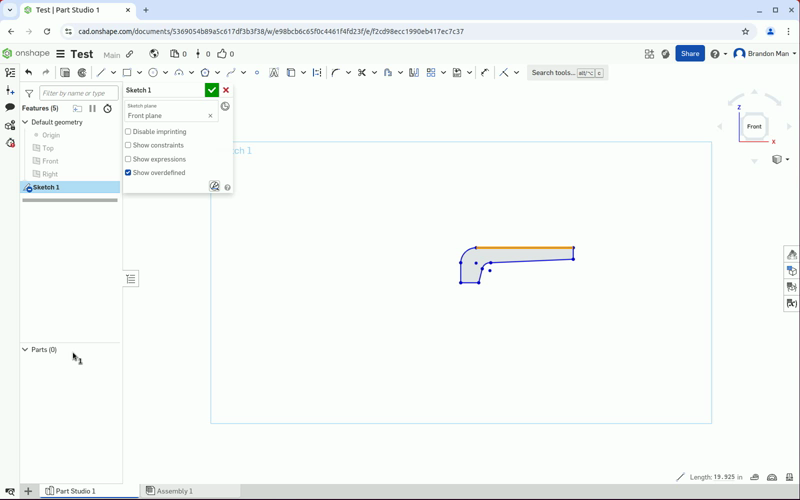
key(shift+y)
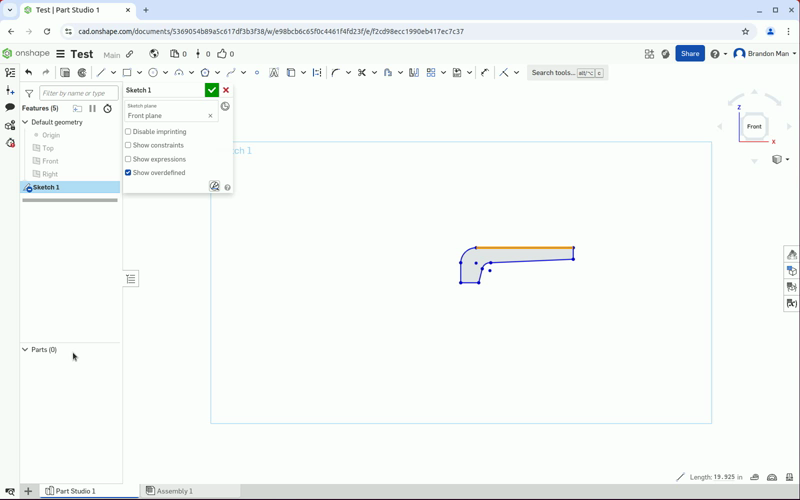
key(shift+e)
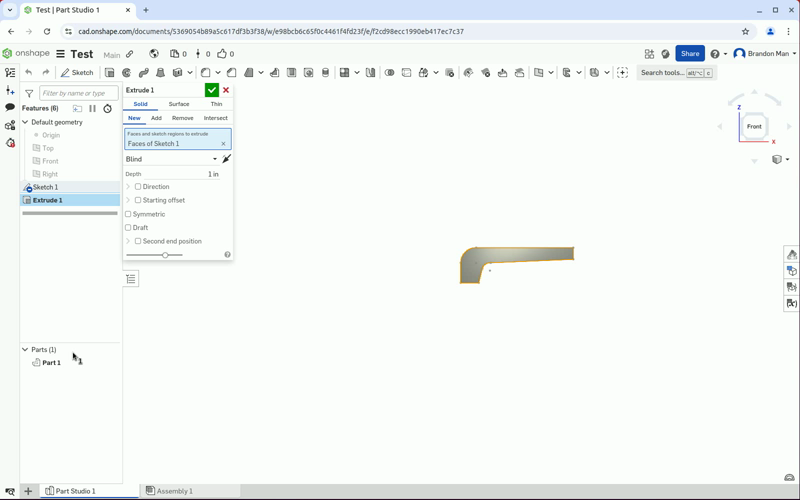
mouse_move(143, 106)
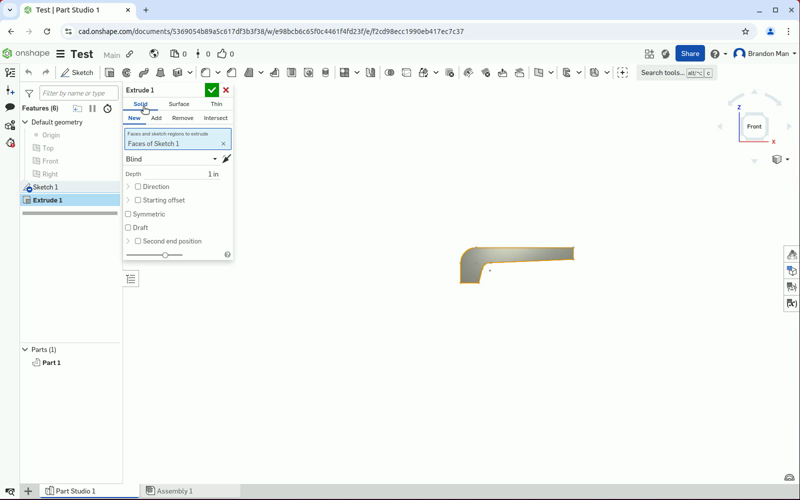
click(143, 106)
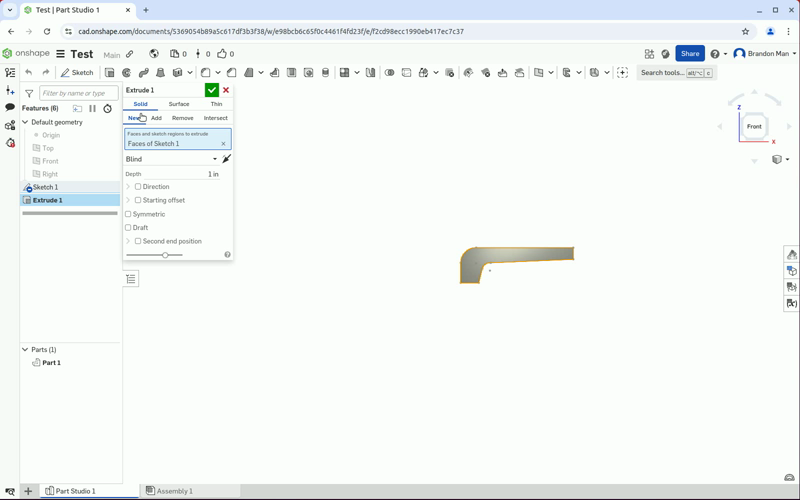
mouse_move(137, 120)
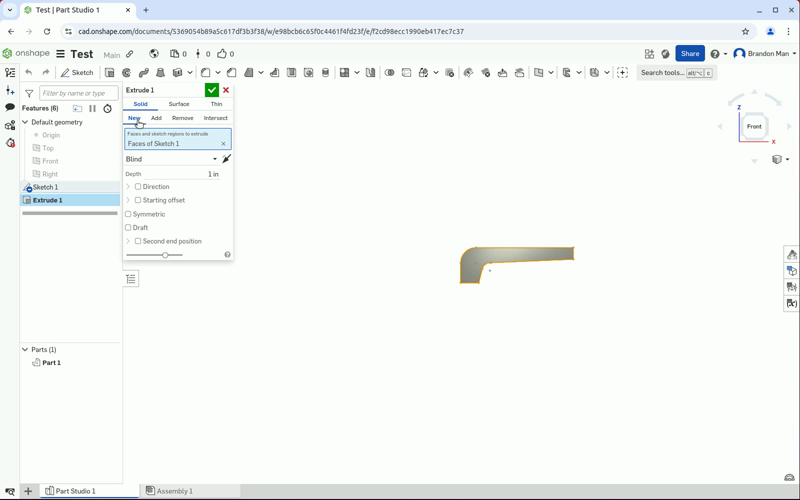
click(137, 120)
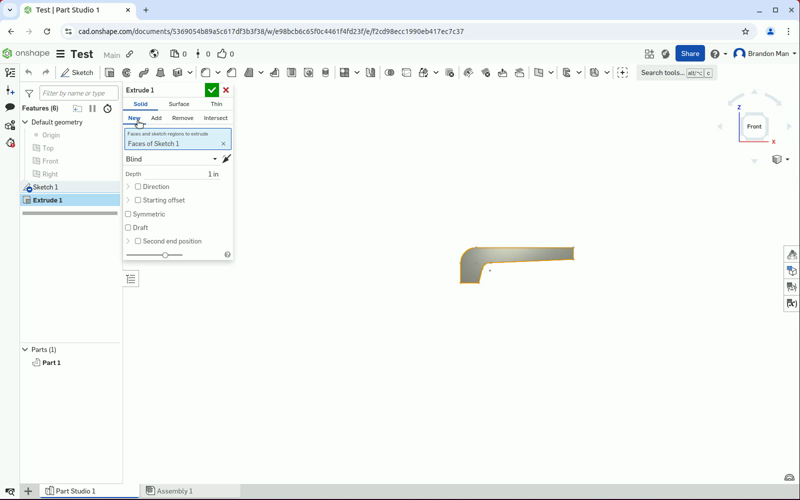
key(tab, 4)
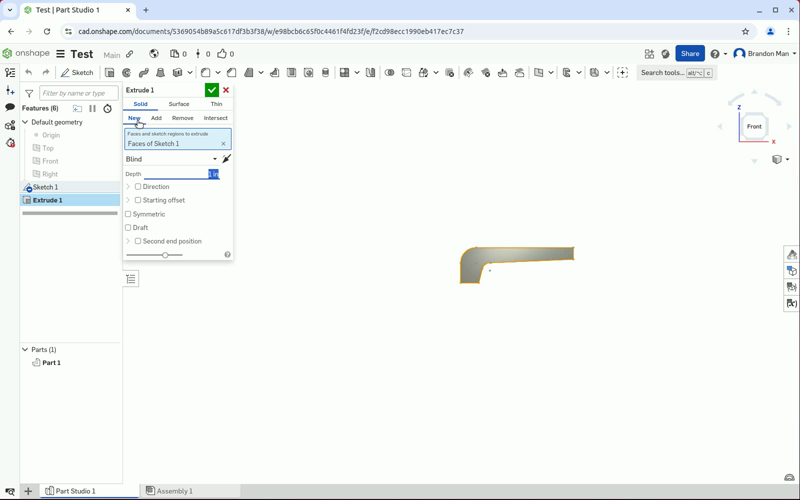
text(0.963)
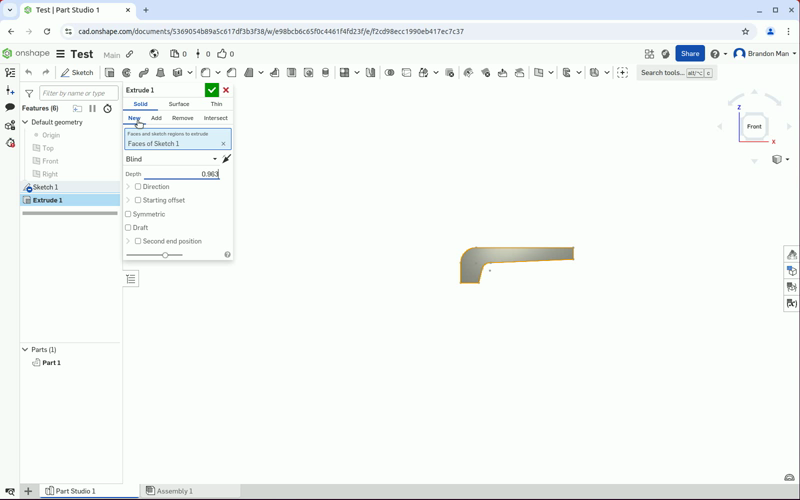
key(enter)
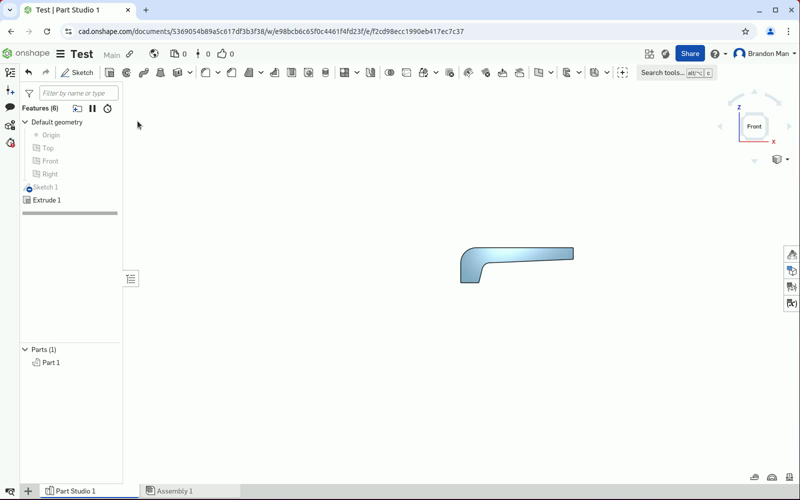
key(shift+h)
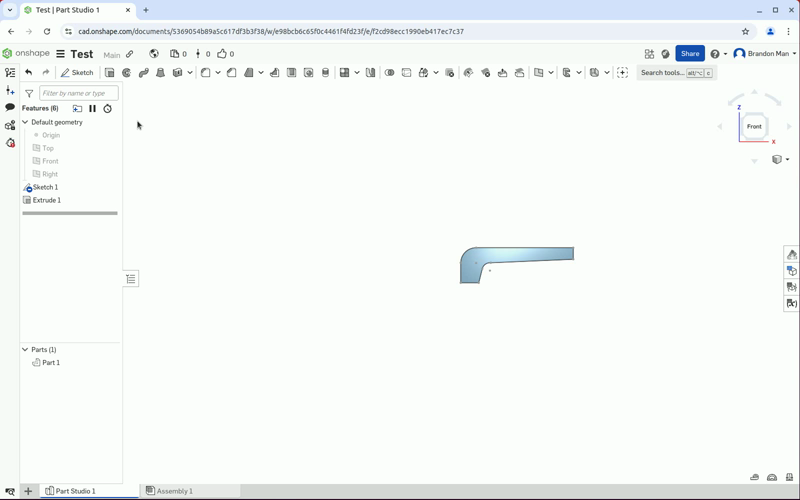
key(shift+h)
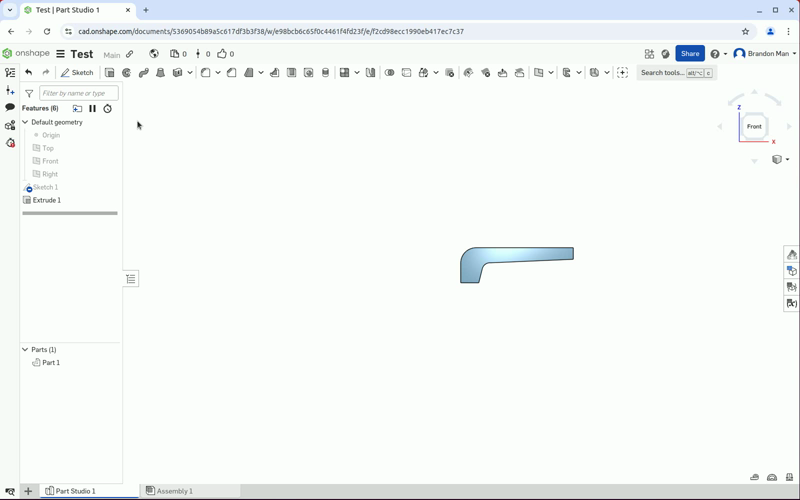
mouse_move(73, 189)
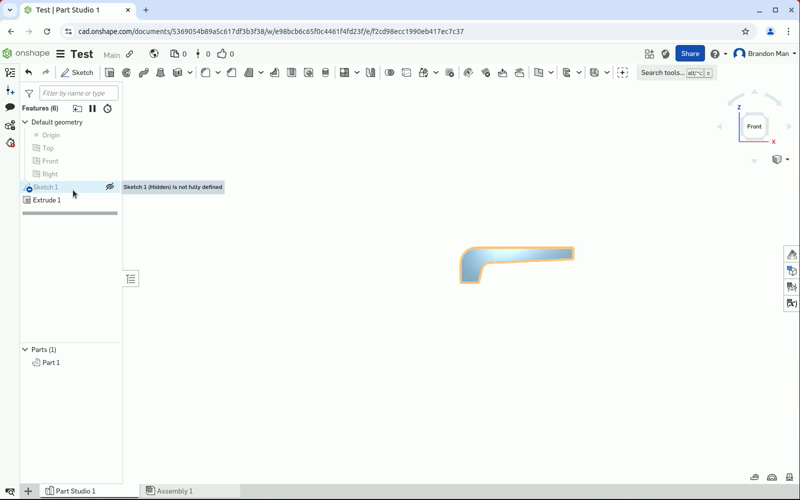
click(73, 189)
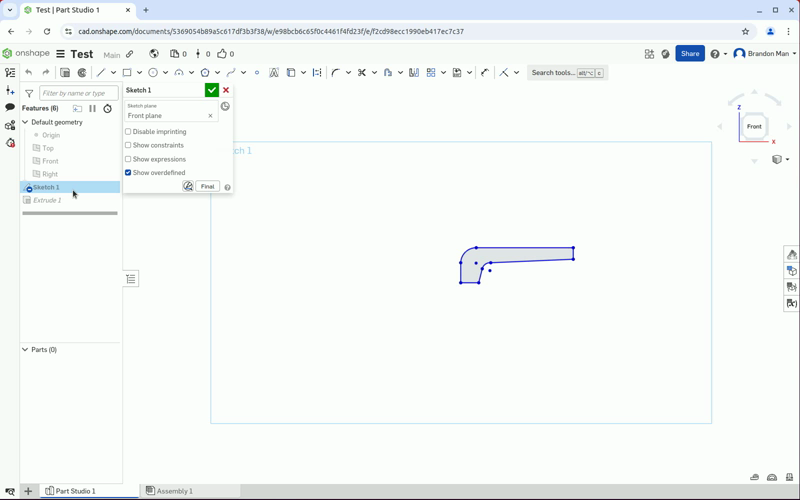
mouse_move(229, 92)
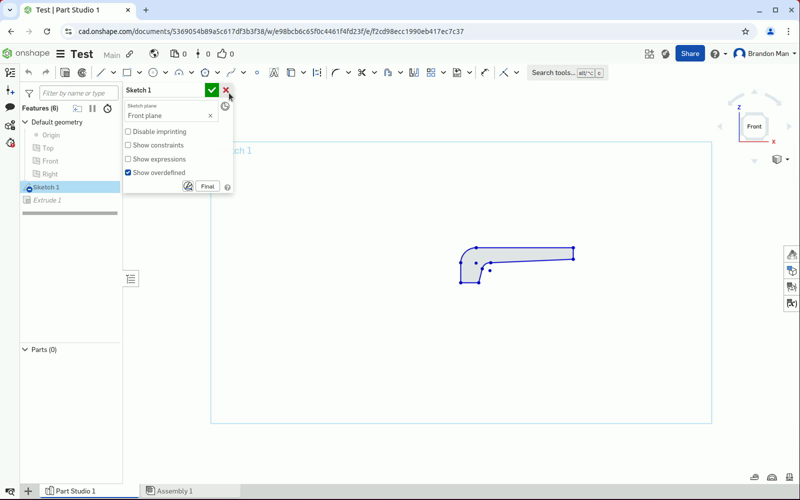
click(229, 92)
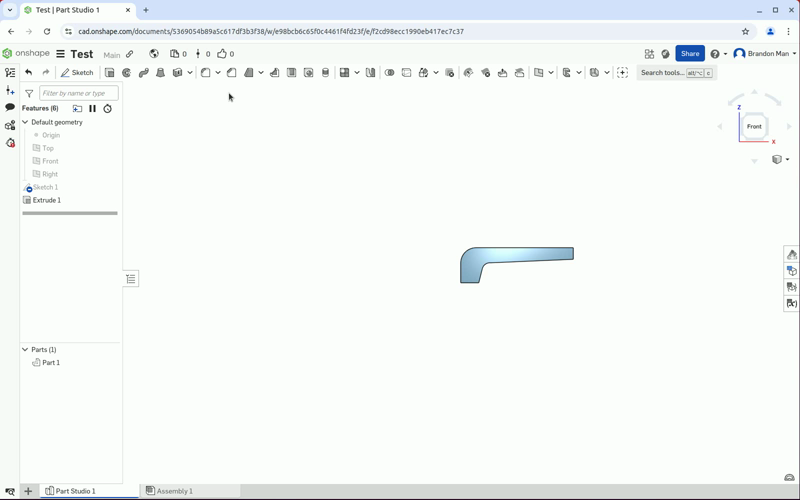
mouse_move(541, 75)
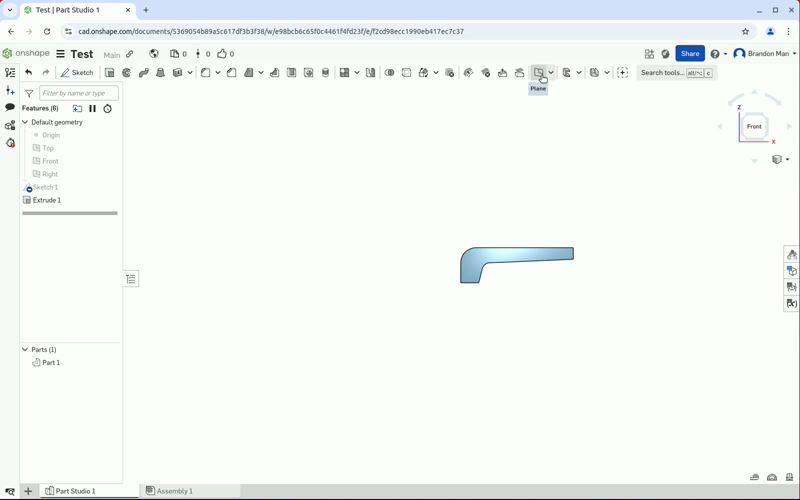
click(541, 75)
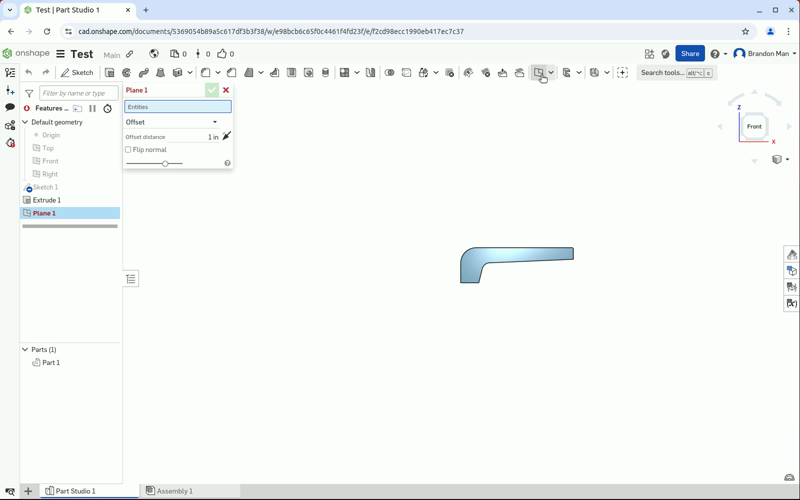
mouse_move(73, 163)
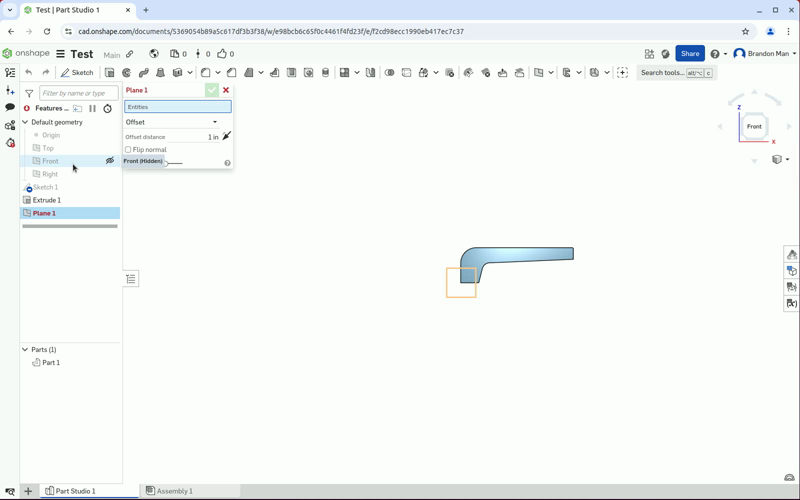
click(73, 163)
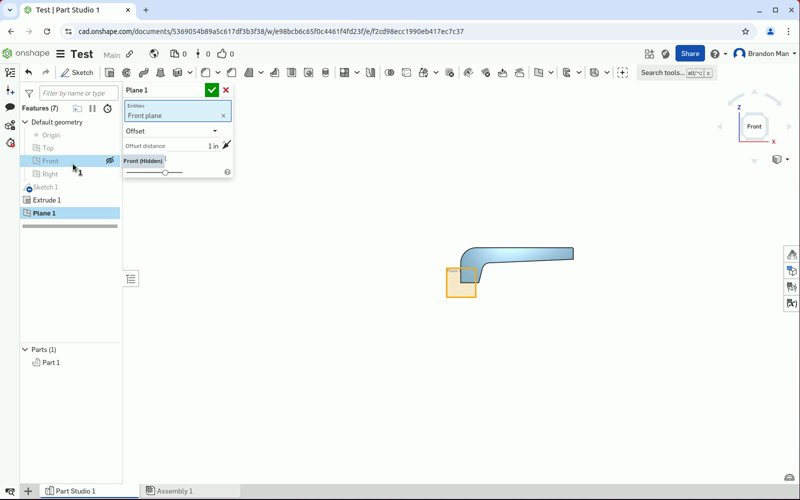
key(tab, 2)
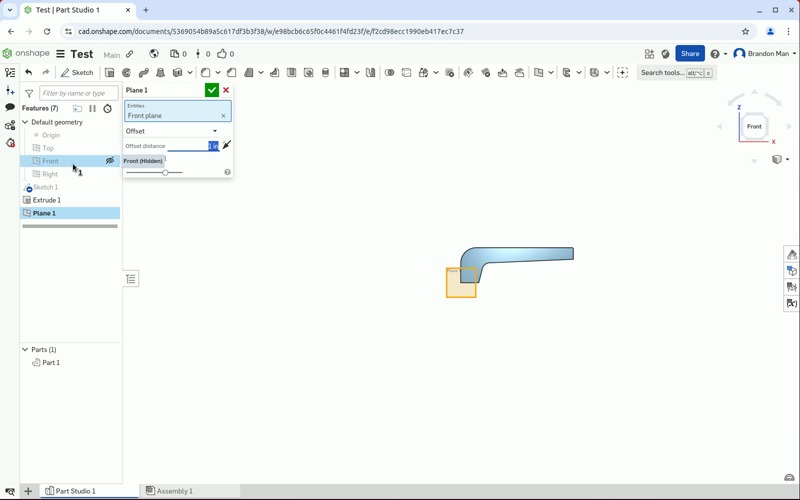
text(0.955)
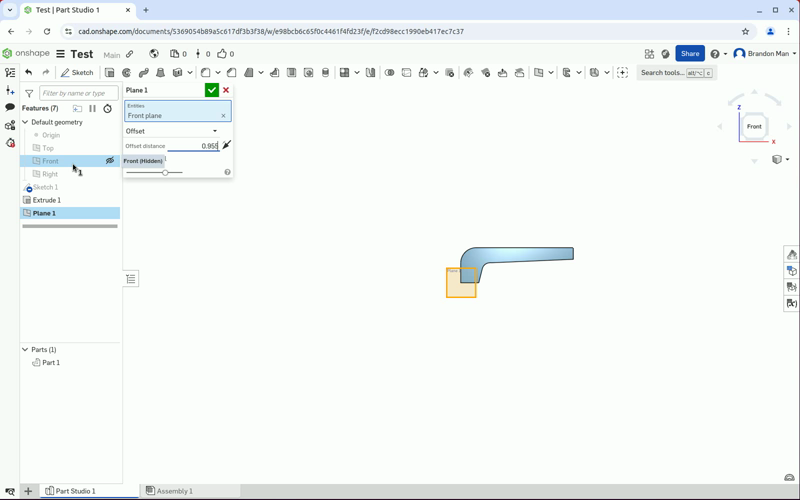
key(enter, 2)
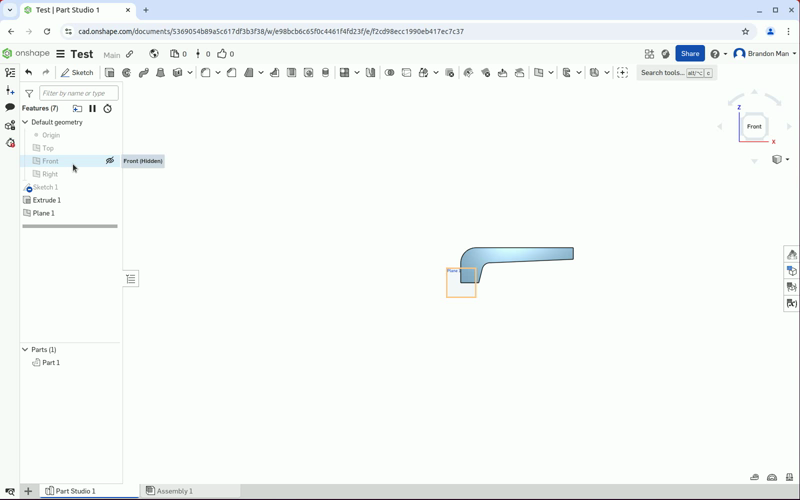
key(shift+s)
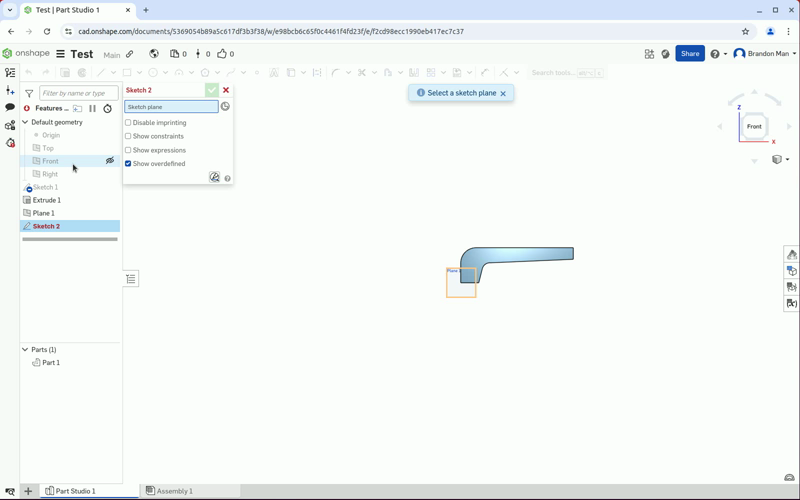
mouse_move(73, 215)
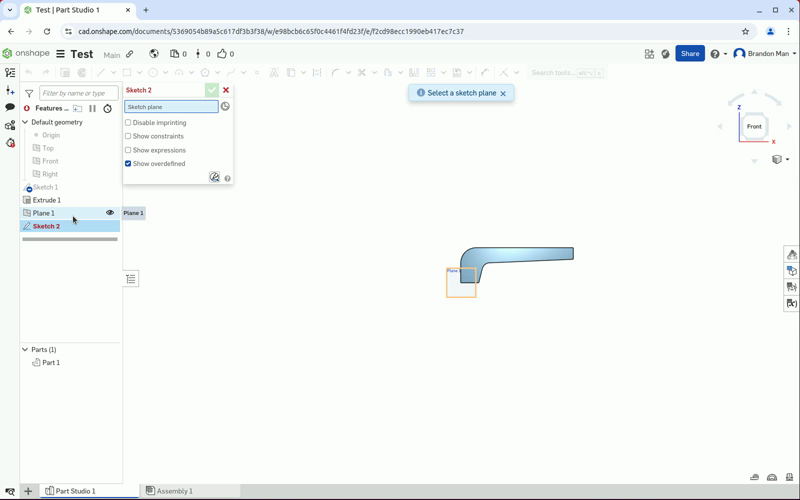
click(73, 215)
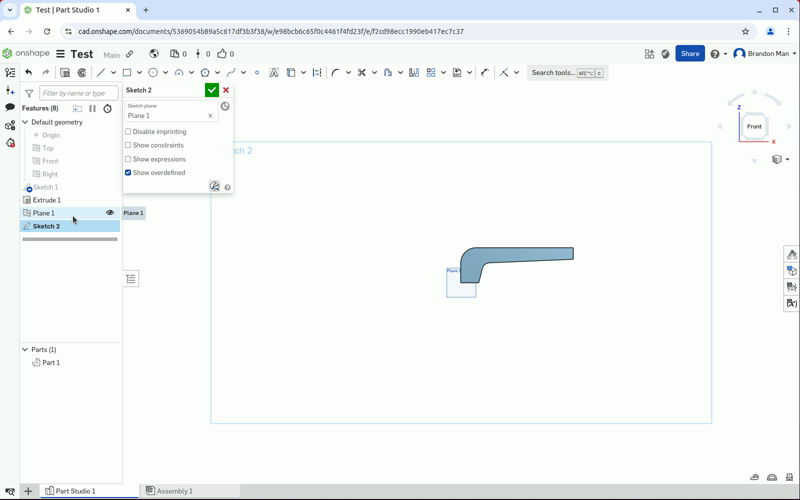
mouse_move(73, 352)
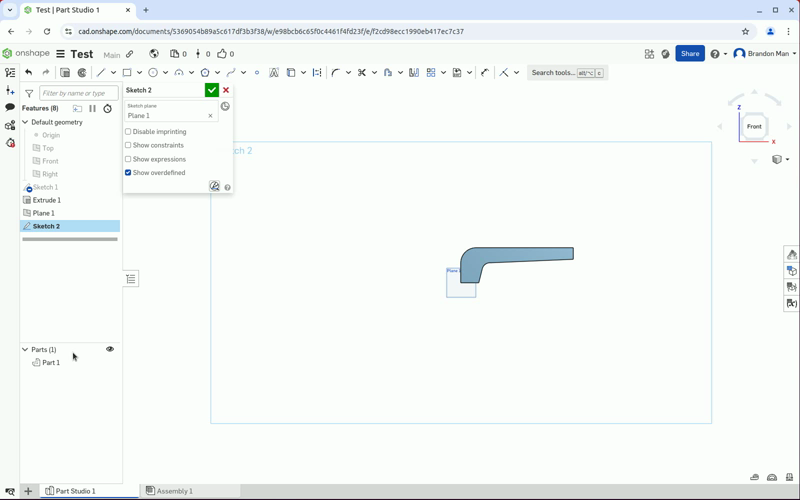
key(y)
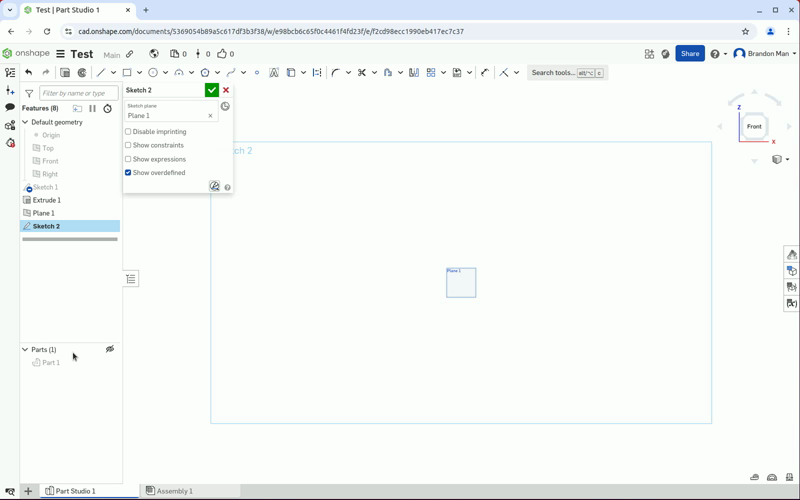
key(c)
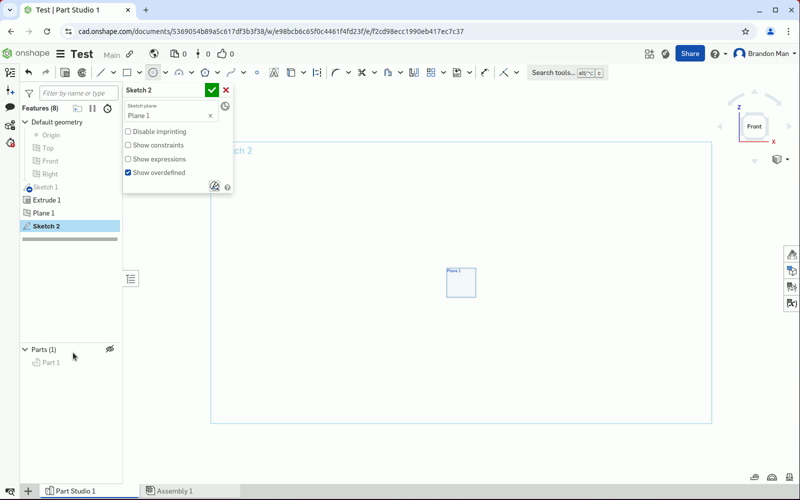
key_down(shift)
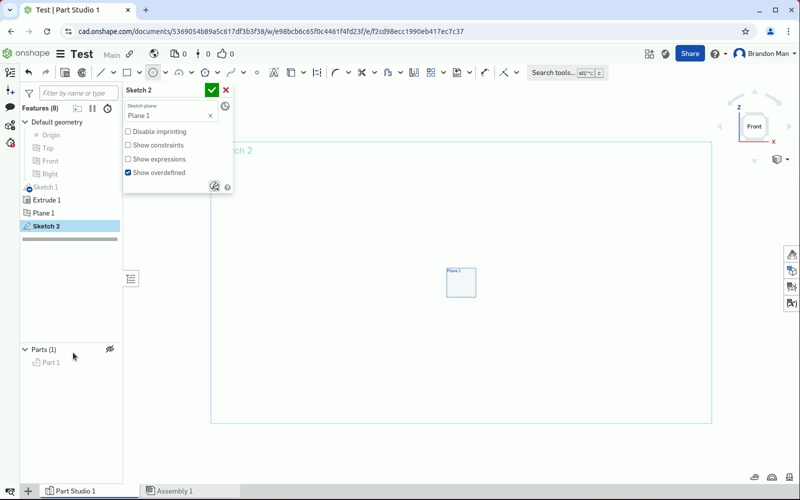
mouse_move(476, 261)
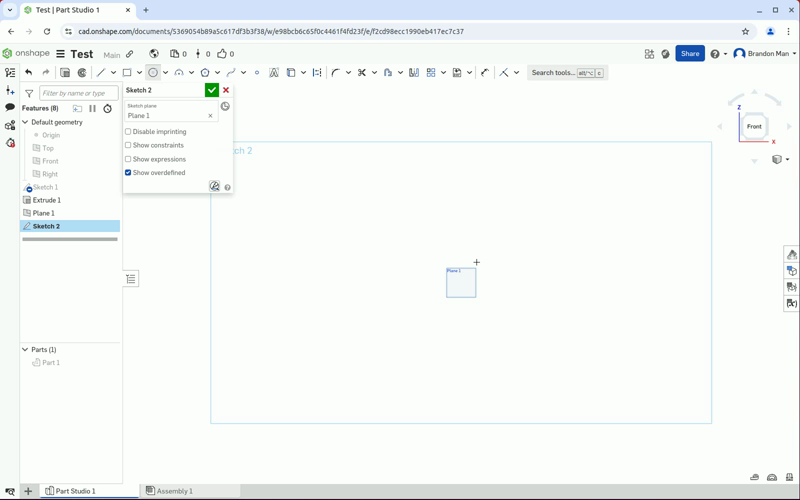
click(476, 261)
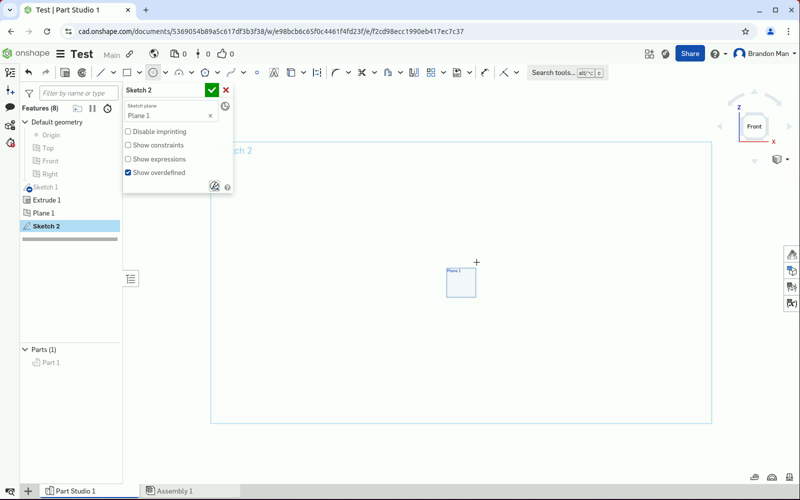
key_up(shift)
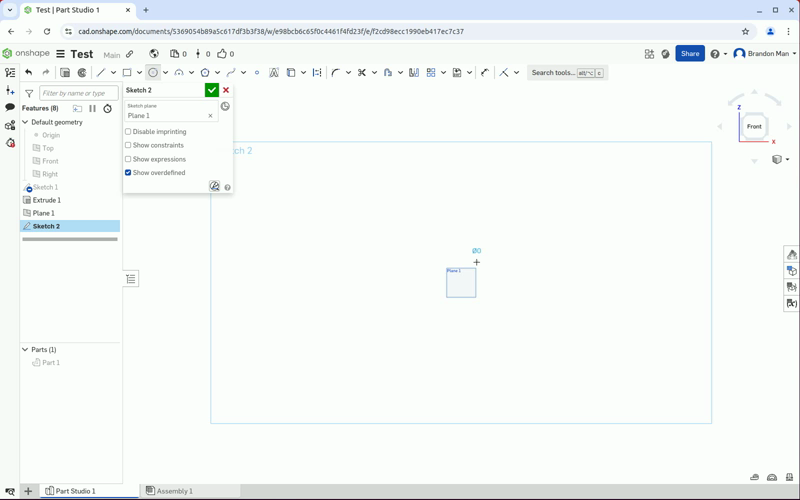
mouse_move(481, 261)
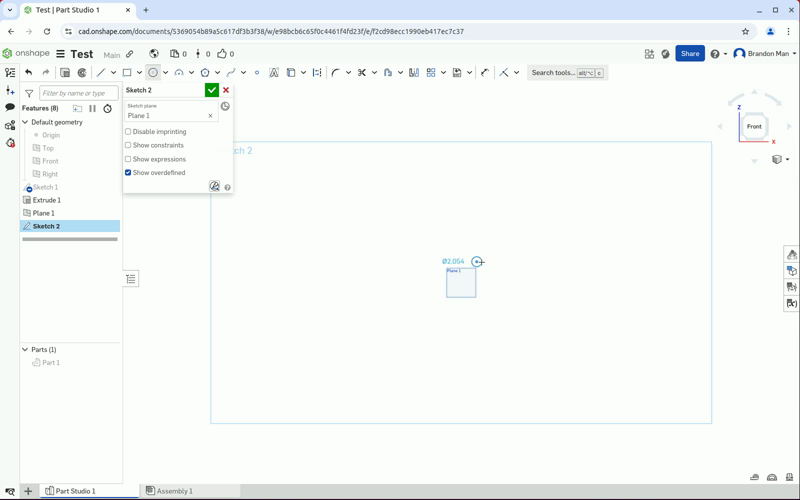
click(481, 261)
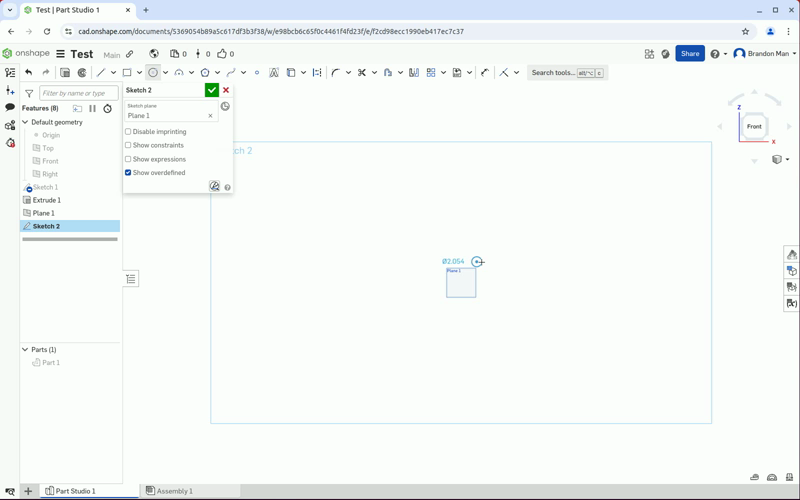
key(esc)
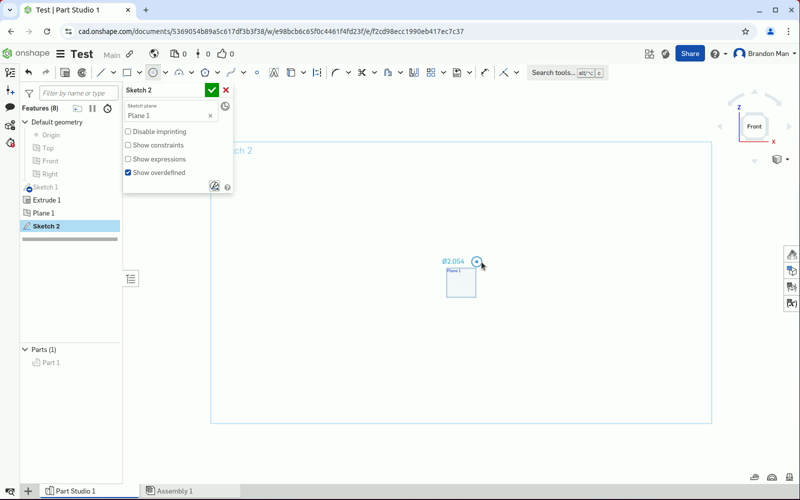
mouse_move(476, 259)
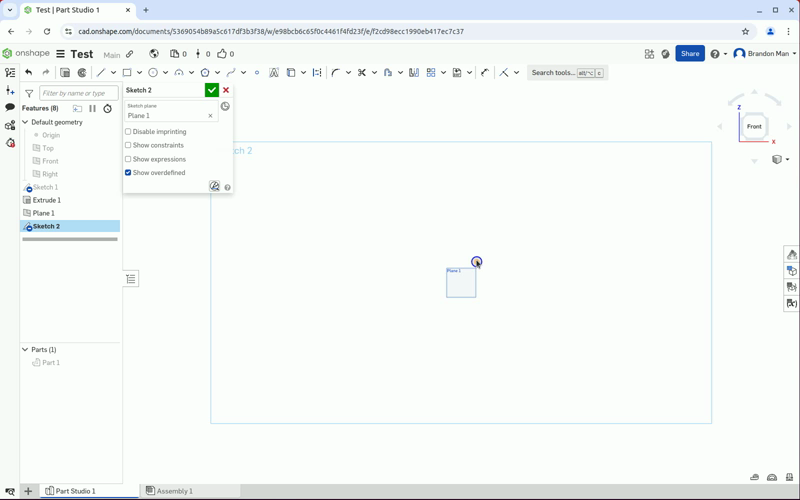
scroll(6)
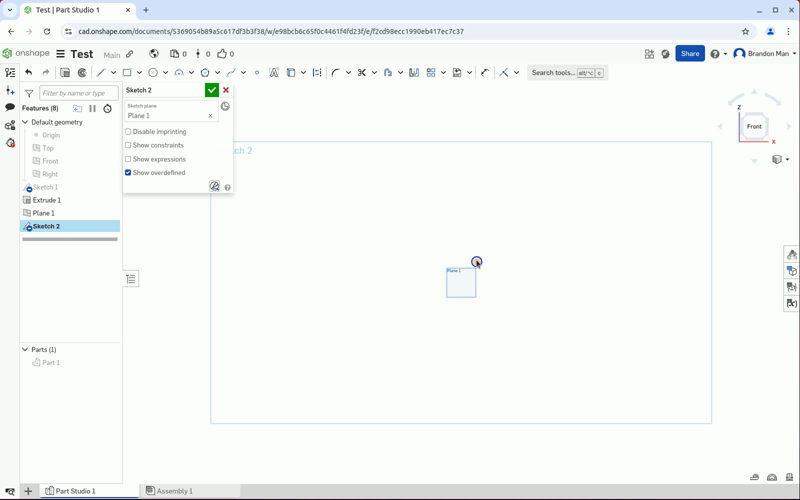
scroll(6)
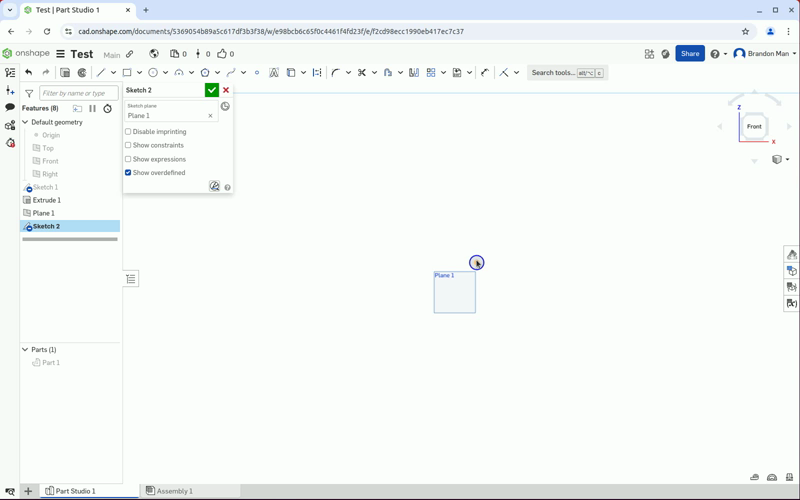
scroll(6)
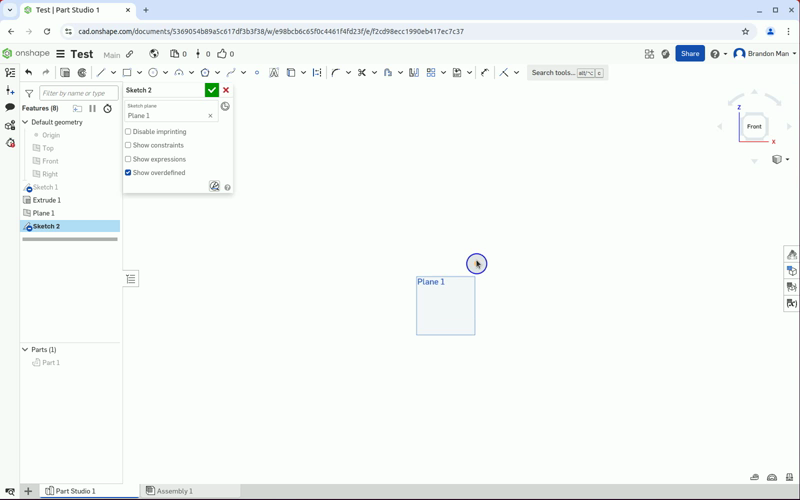
scroll(6)
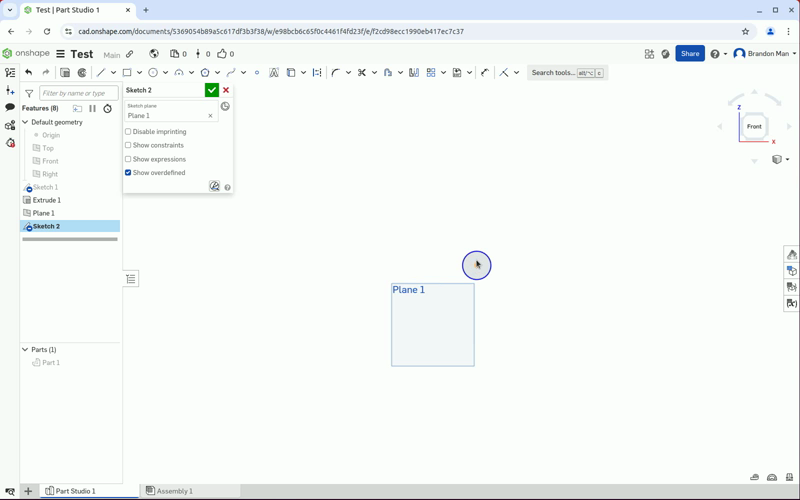
scroll(6)
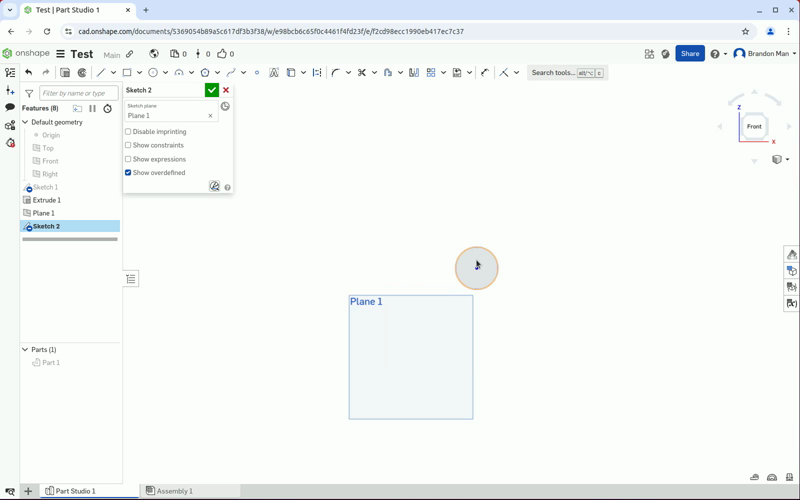
scroll(6)
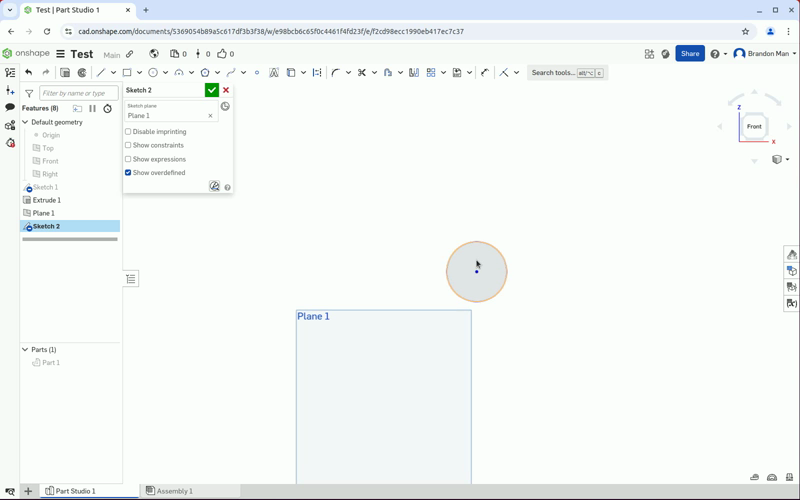
scroll(6)
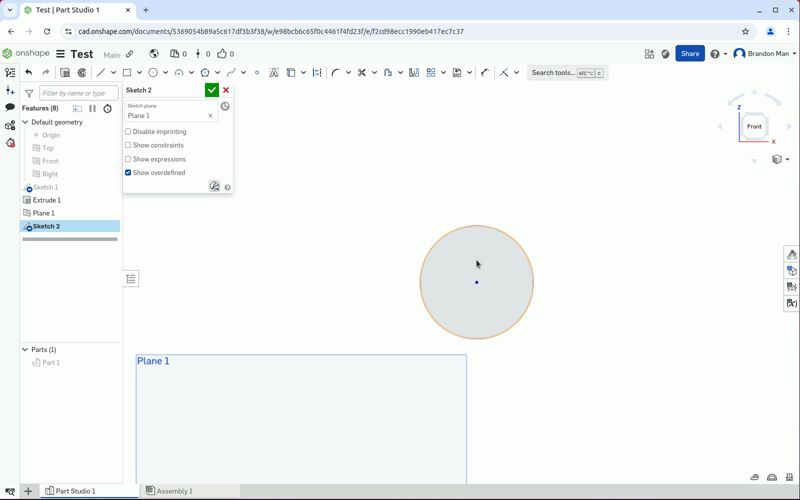
click(476, 259)
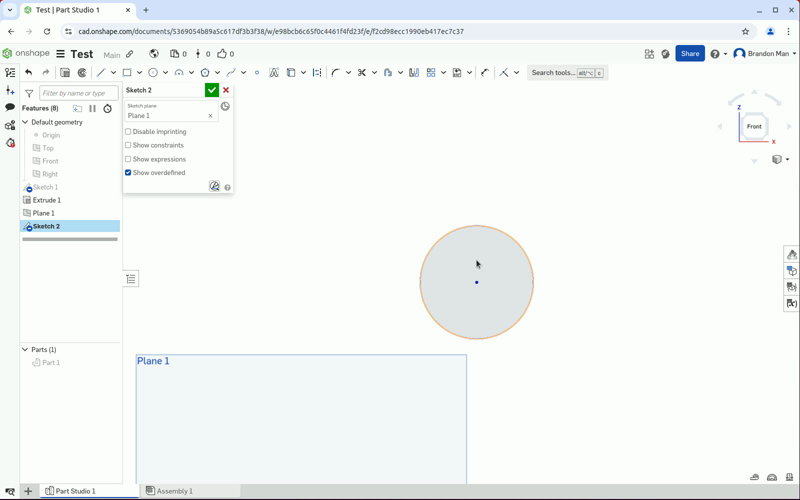
scroll(-6)
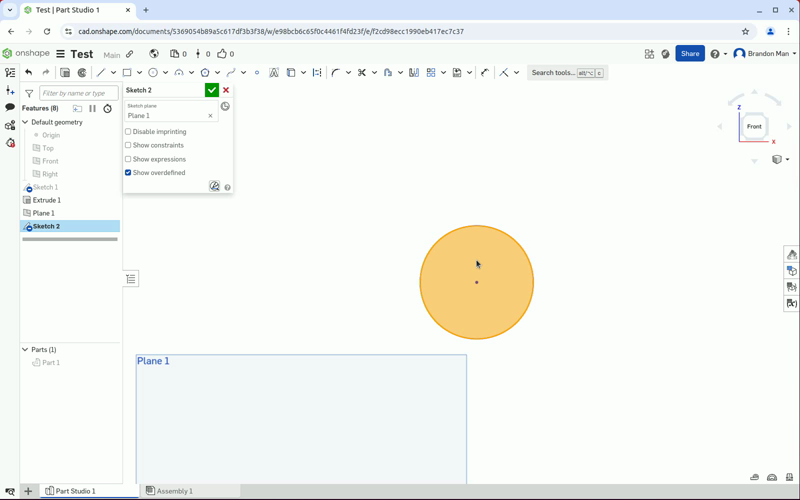
scroll(-6)
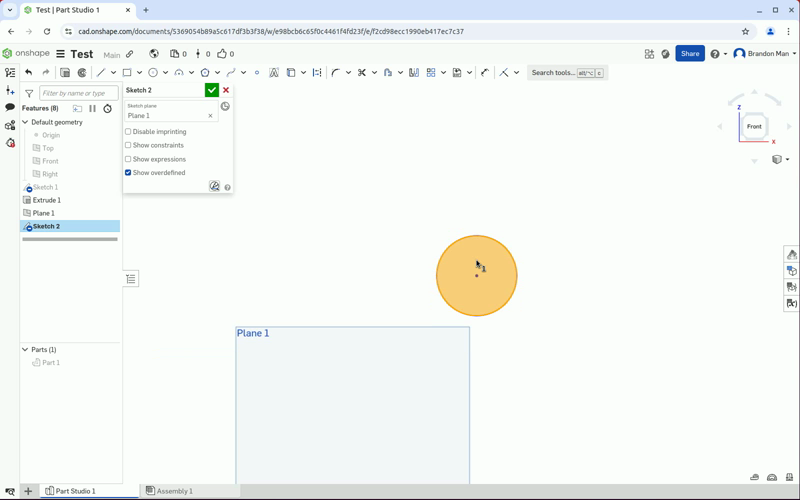
scroll(-6)
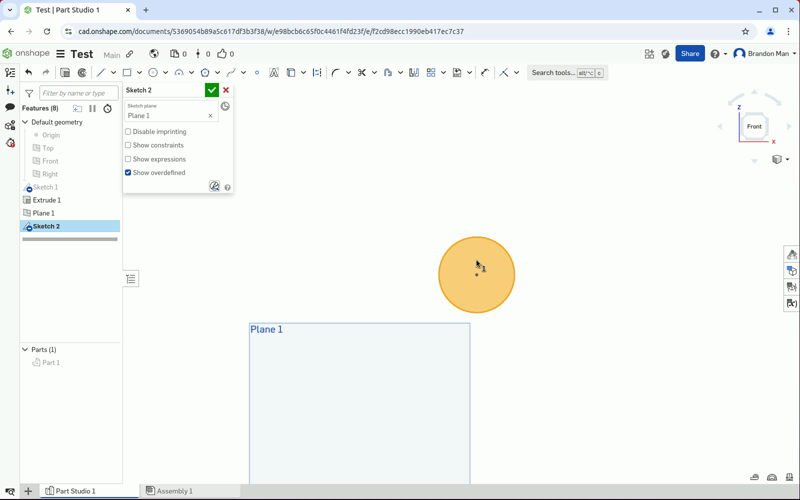
scroll(-6)
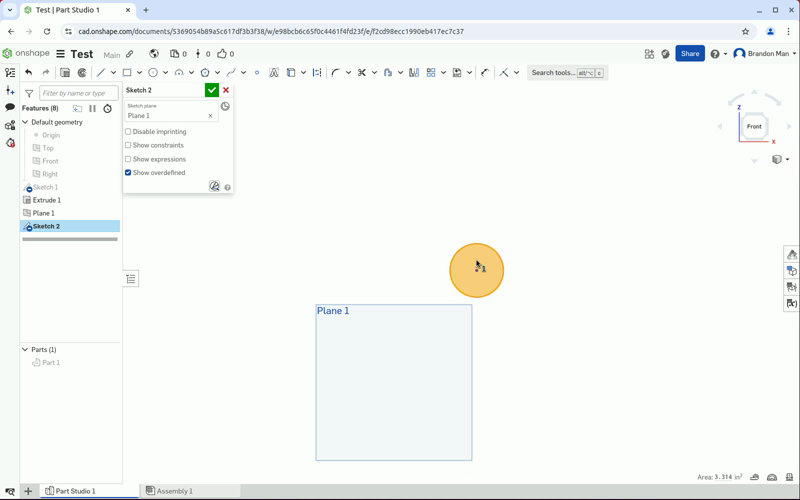
scroll(-6)
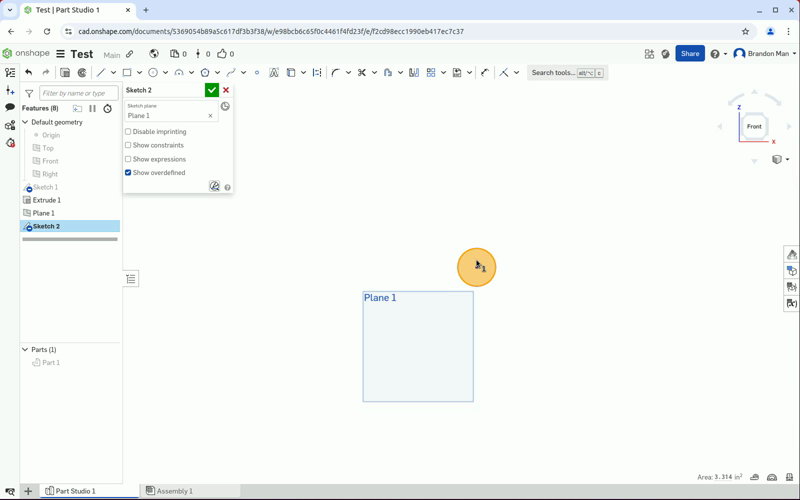
scroll(-6)
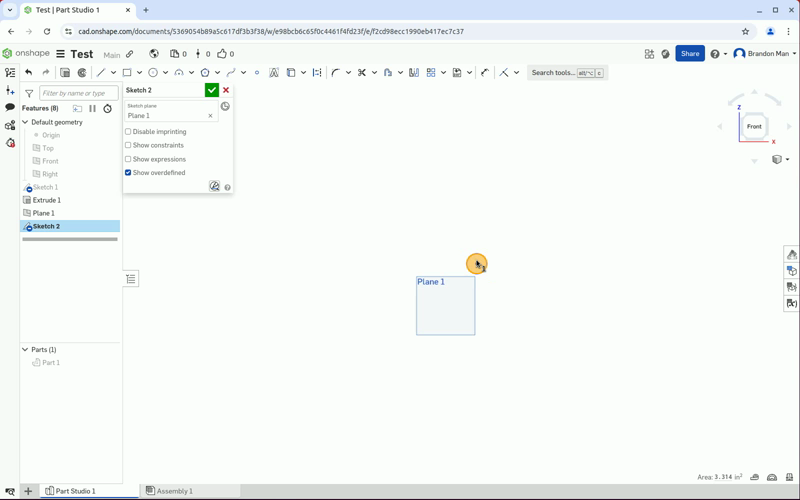
scroll(-6)
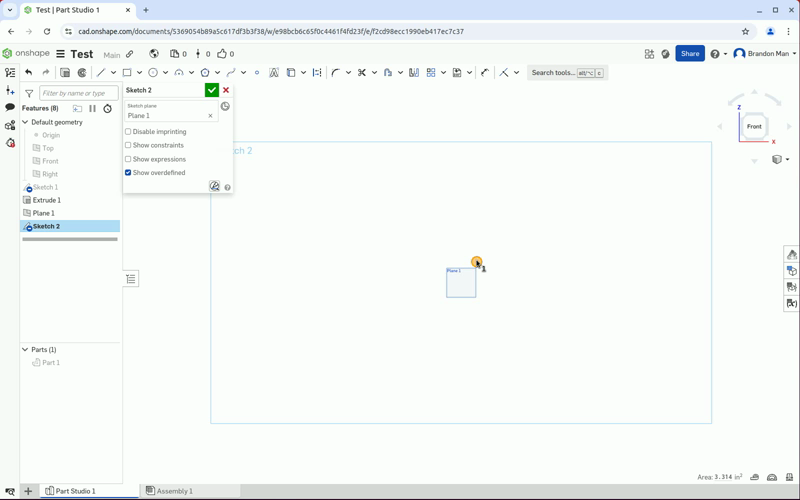
mouse_move(73, 352)
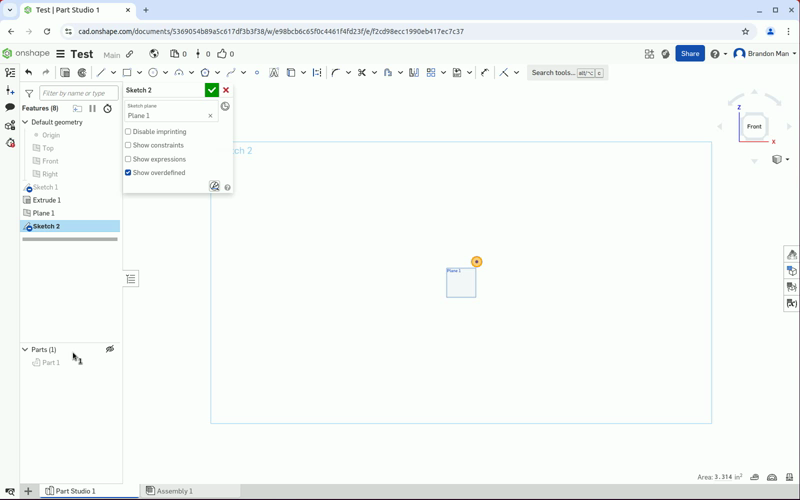
key(shift+y)
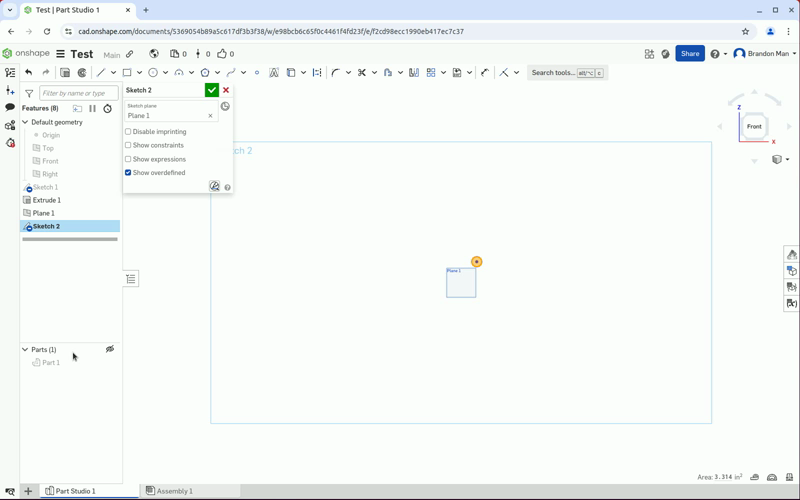
key(shift+e)
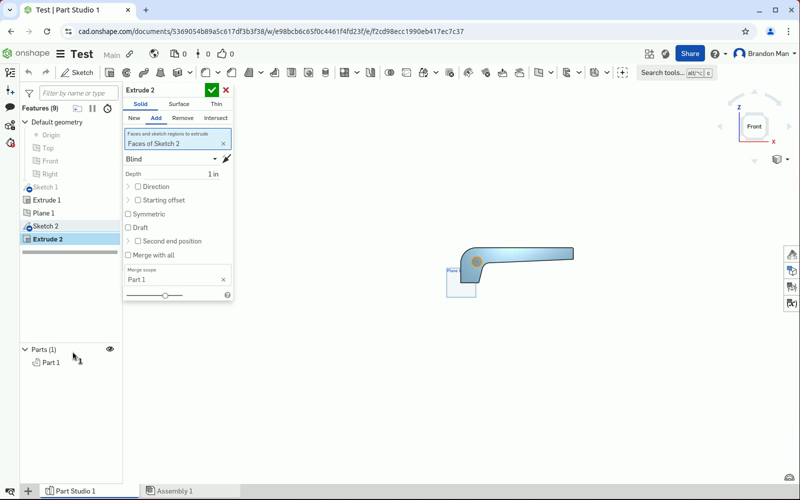
mouse_move(143, 106)
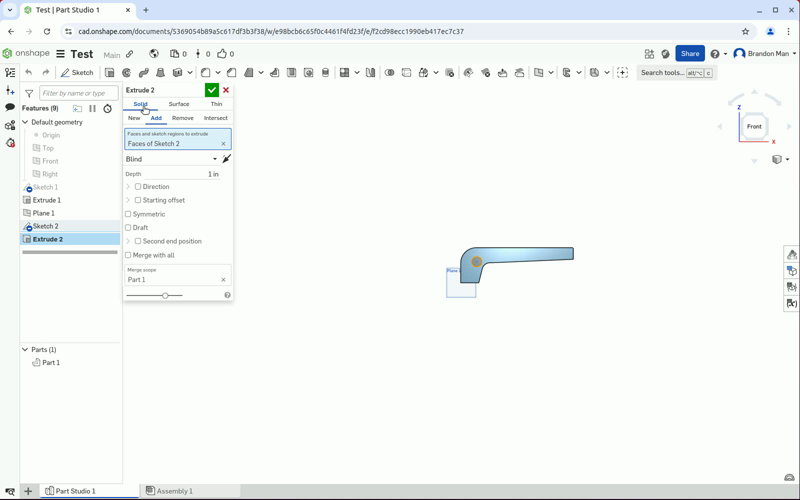
click(143, 106)
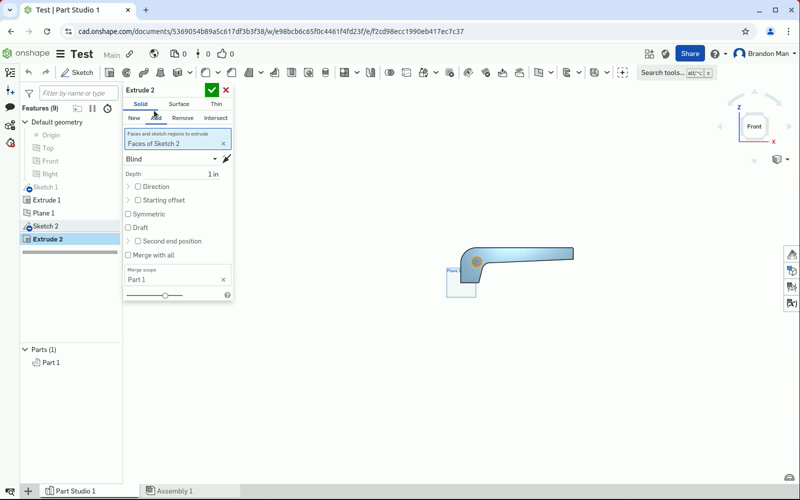
mouse_move(186, 120)
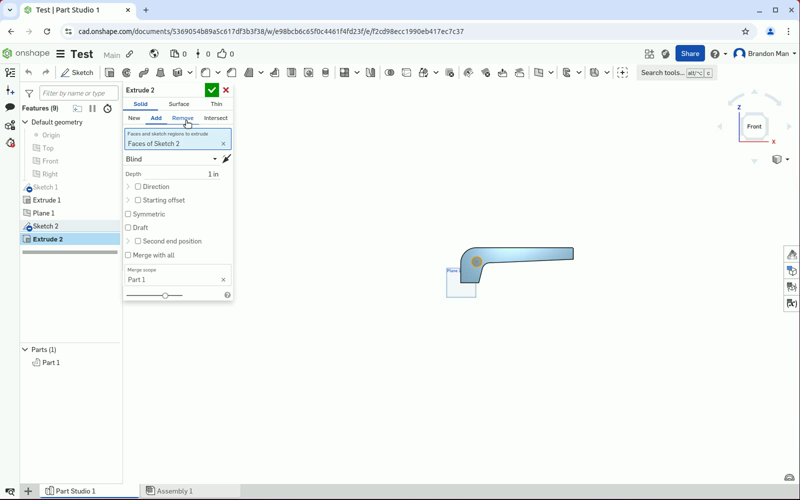
click(186, 120)
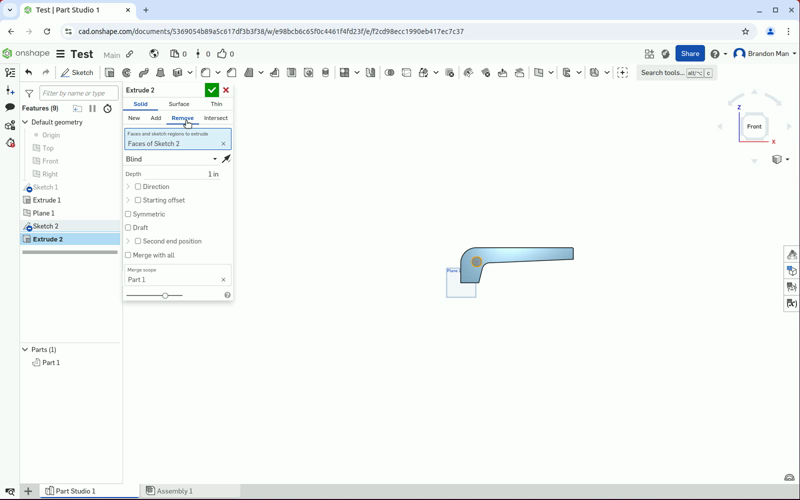
key(tab, 4)
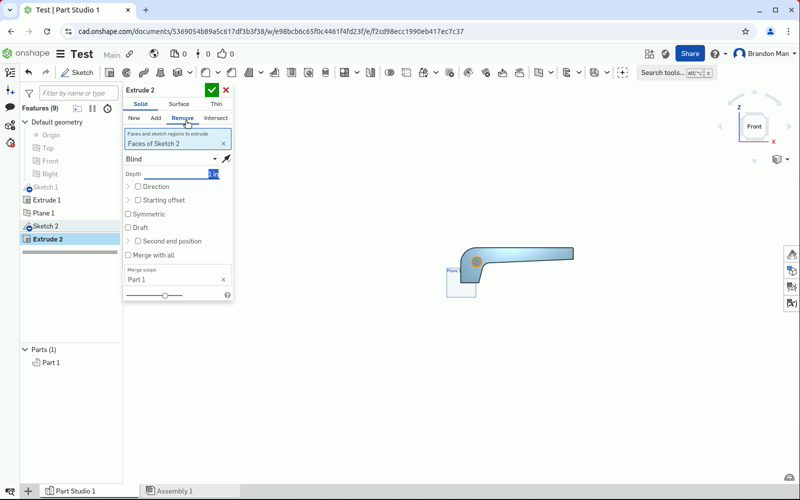
text(9.628)
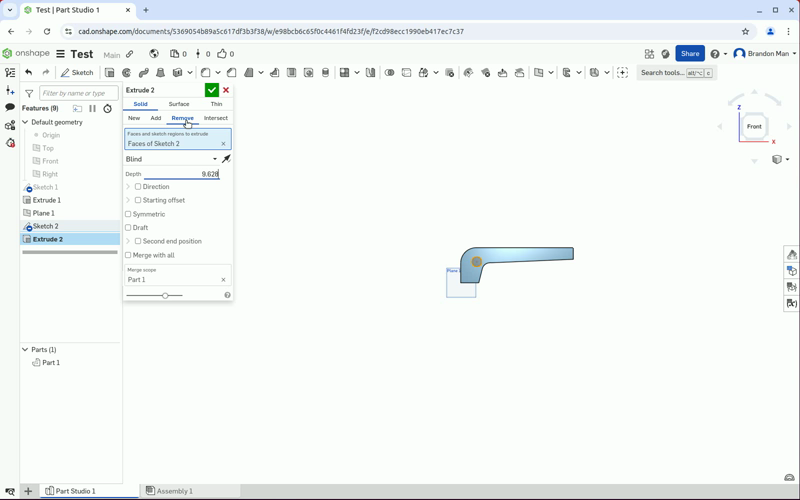
key(tab, 6)
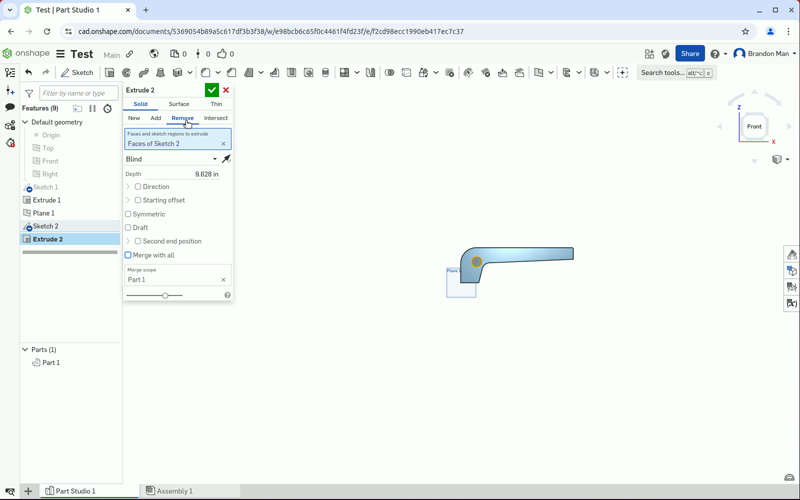
key(space)
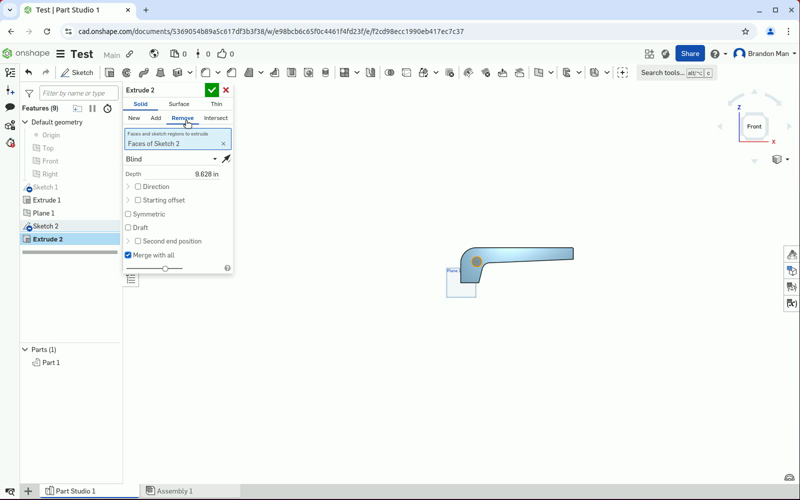
key(enter)
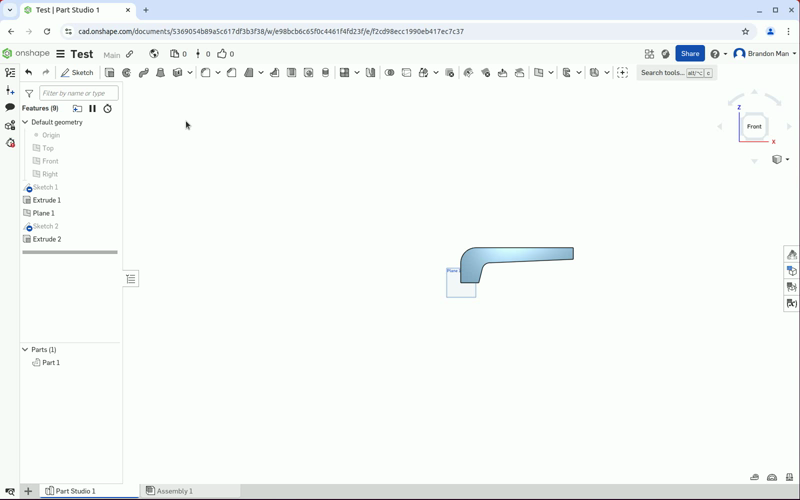
key(shift+h)
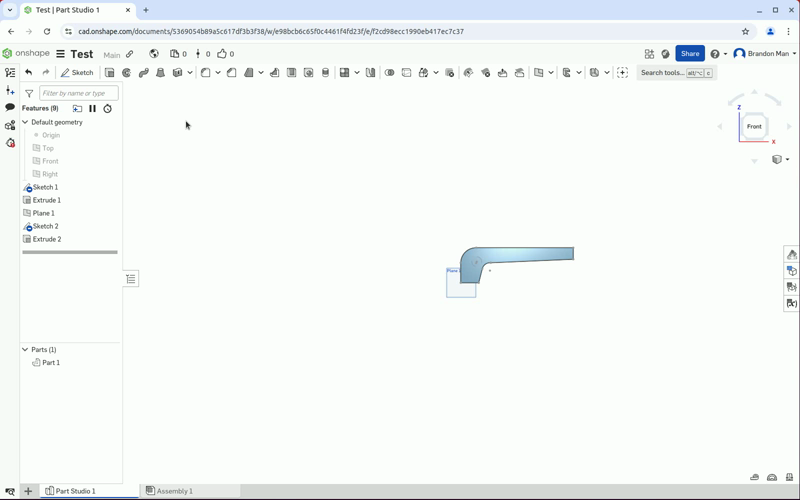
key(shift+h)
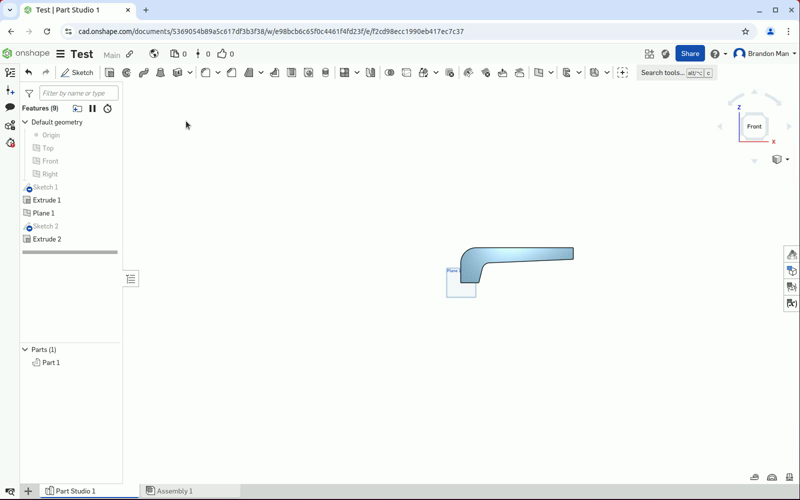
mouse_move(73, 189)
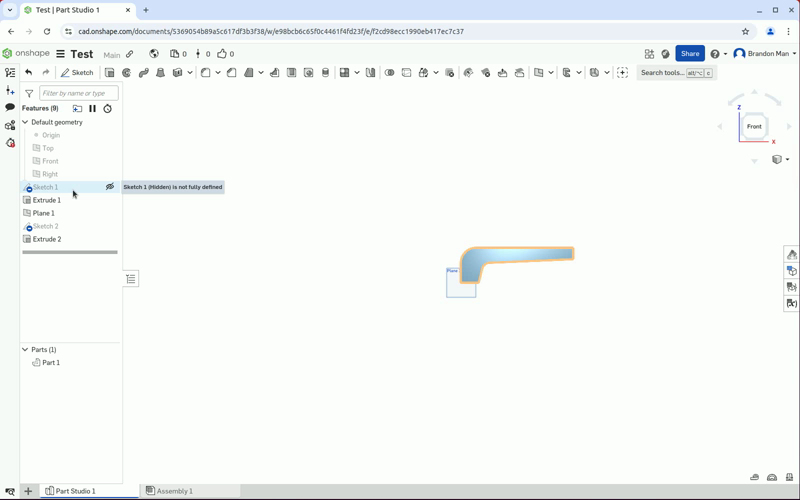
click(73, 189)
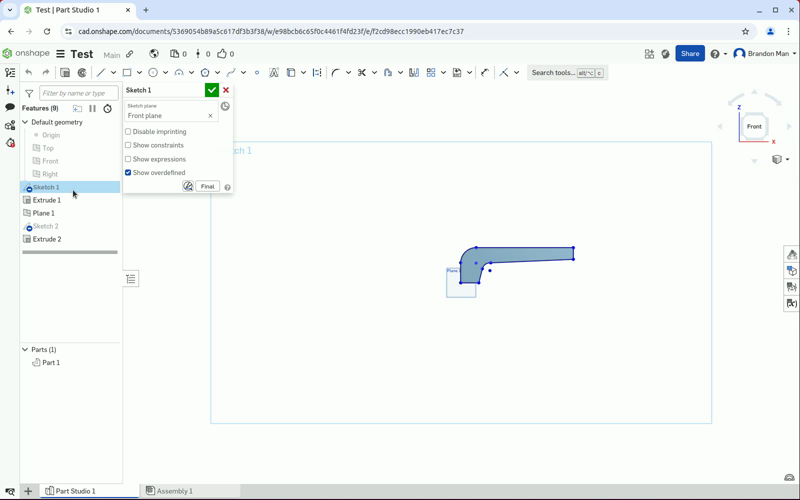
mouse_move(229, 92)
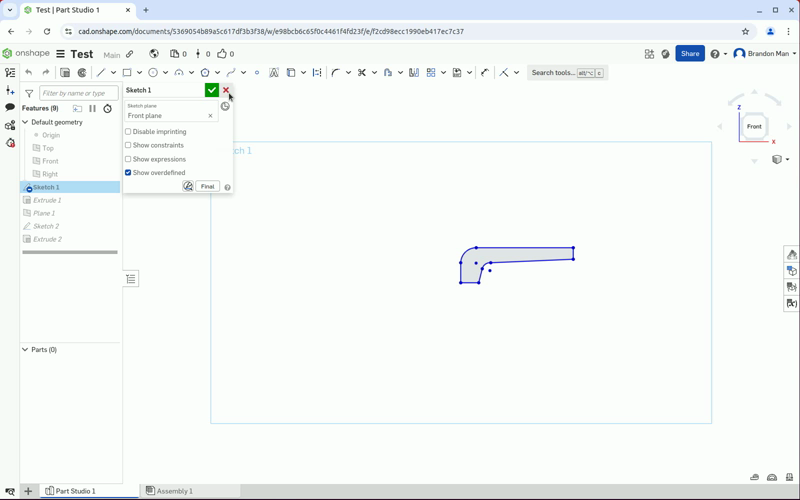
click(229, 92)
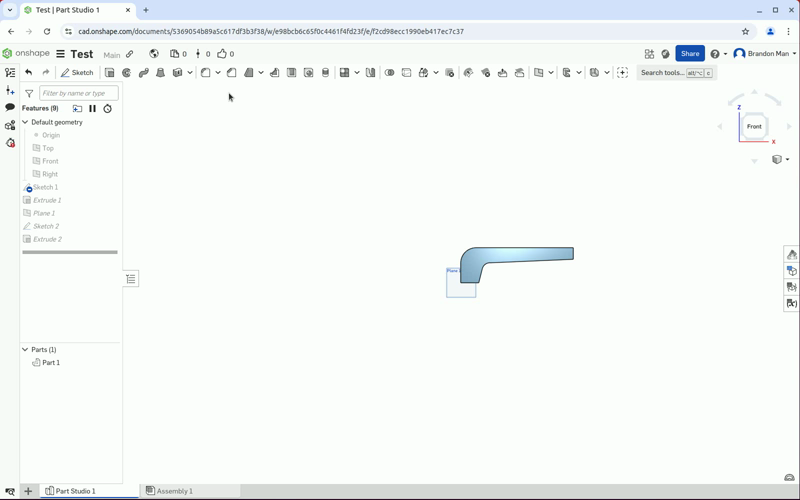
mouse_move(73, 352)
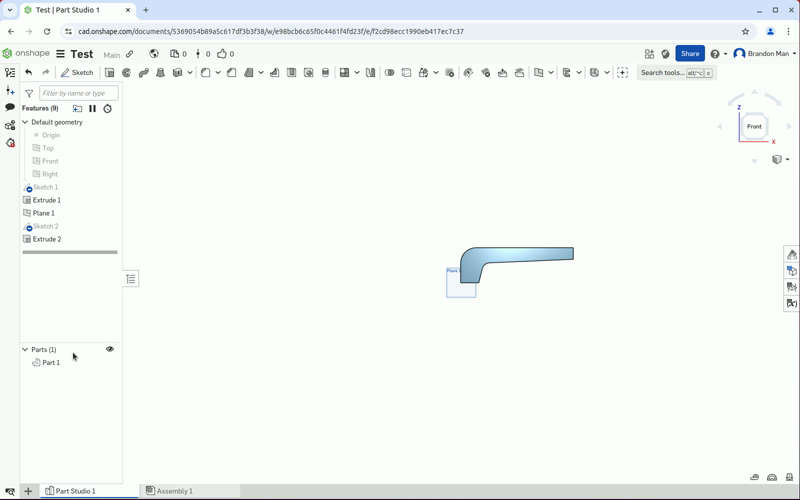
key(y)
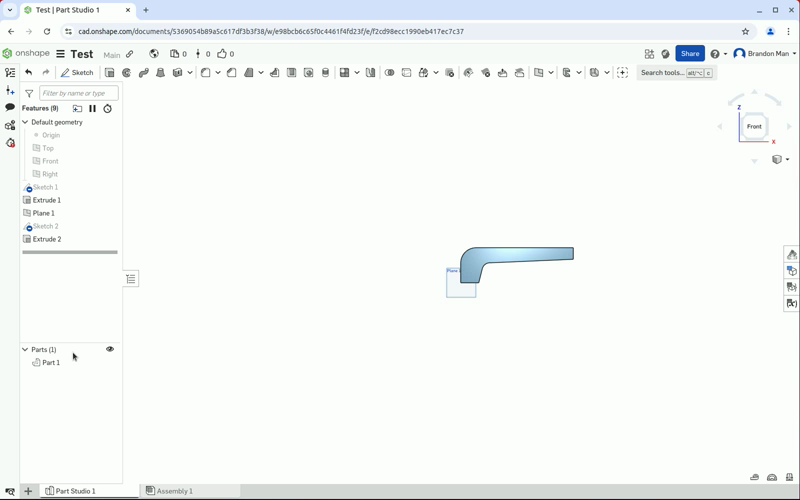
key(shift+p)
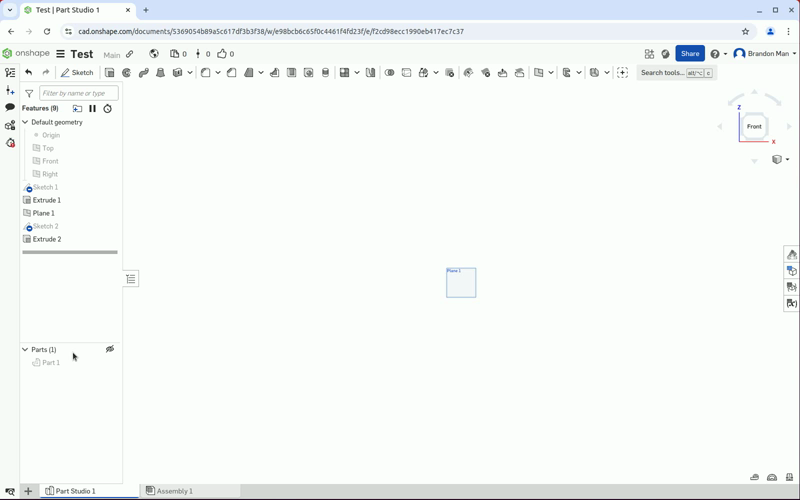
key(space)
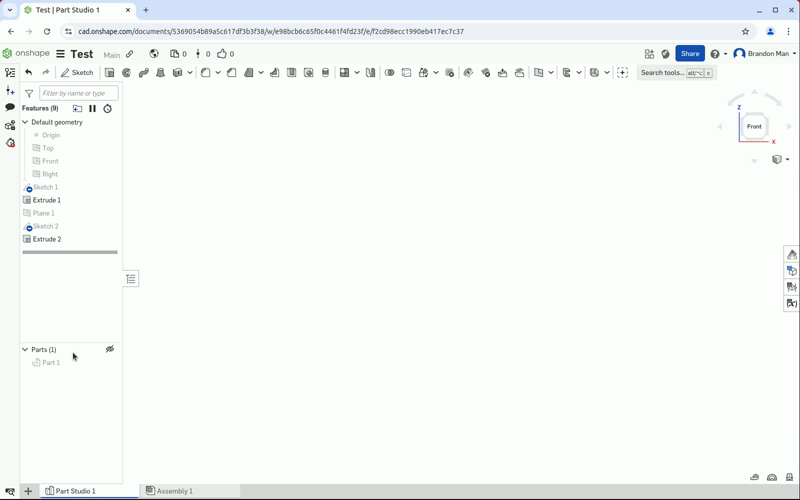
key_down(shift)
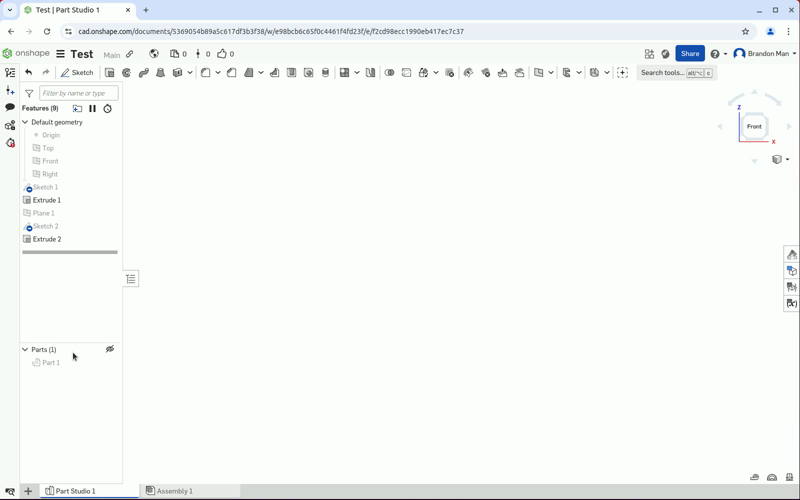
key(down)
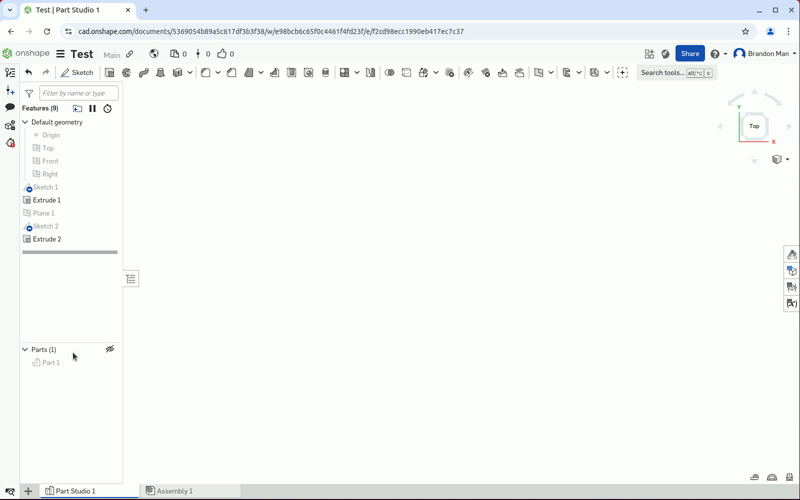
key_up(shift)
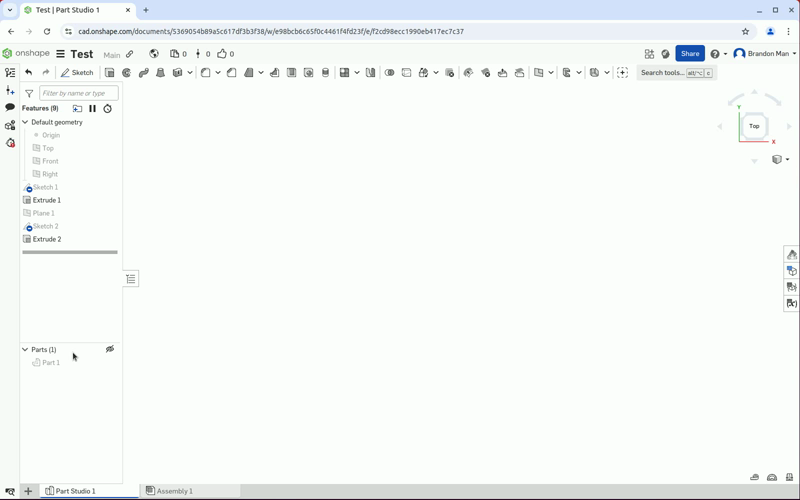
mouse_move(73, 352)
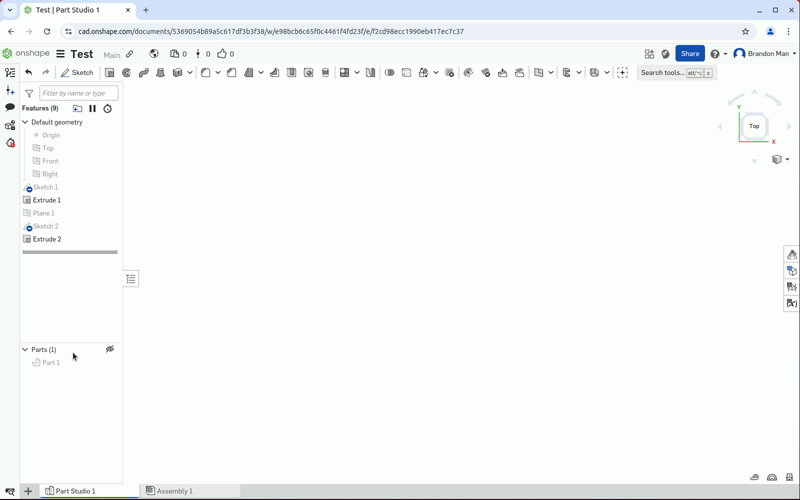
key(shift+y)
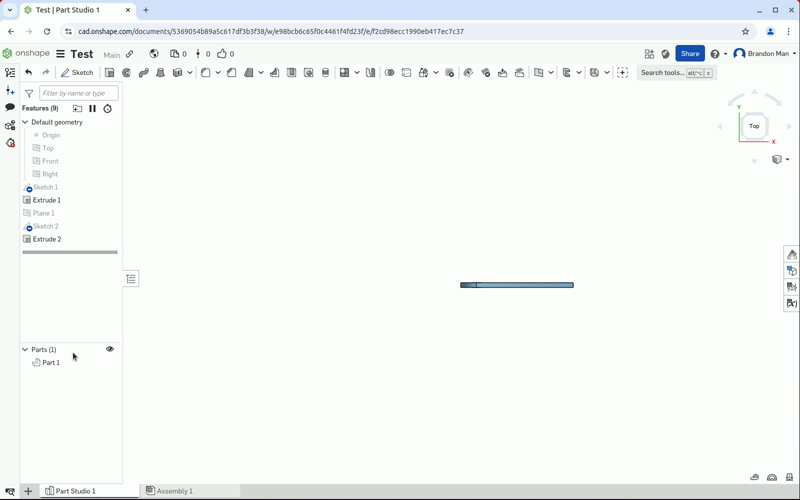
mouse_move(541, 75)
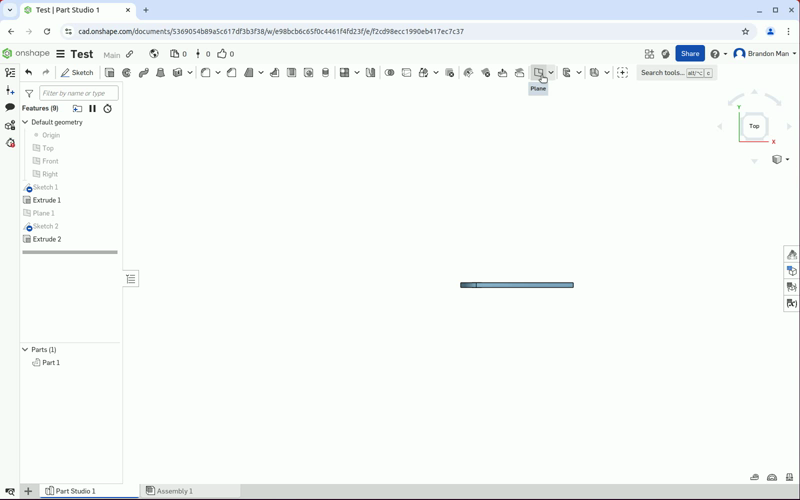
click(541, 75)
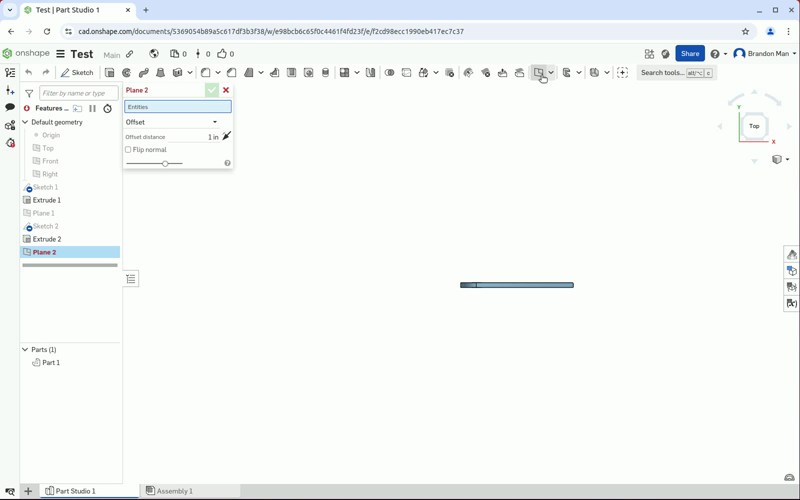
mouse_move(73, 150)
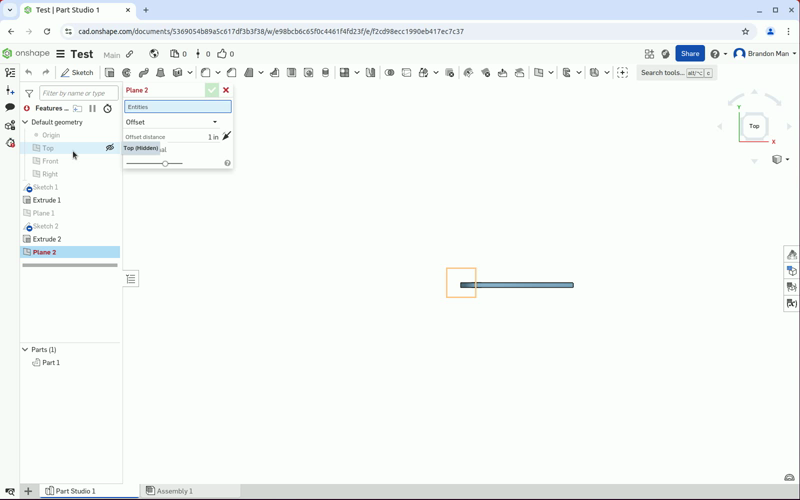
click(73, 150)
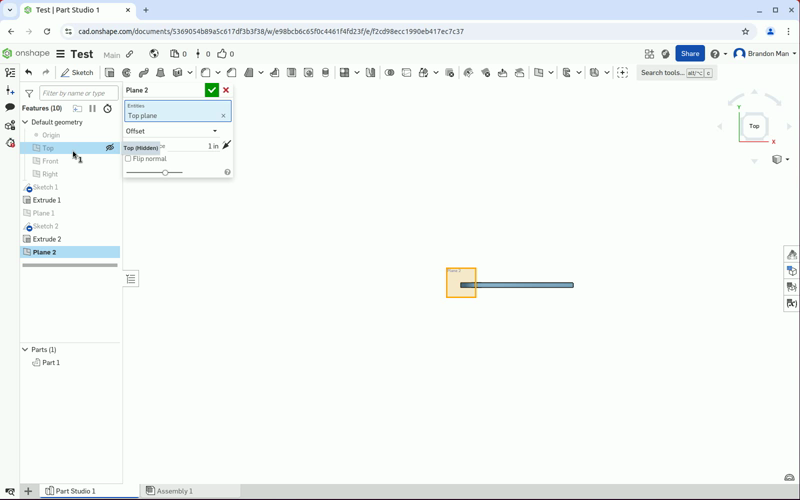
key(tab, 2)
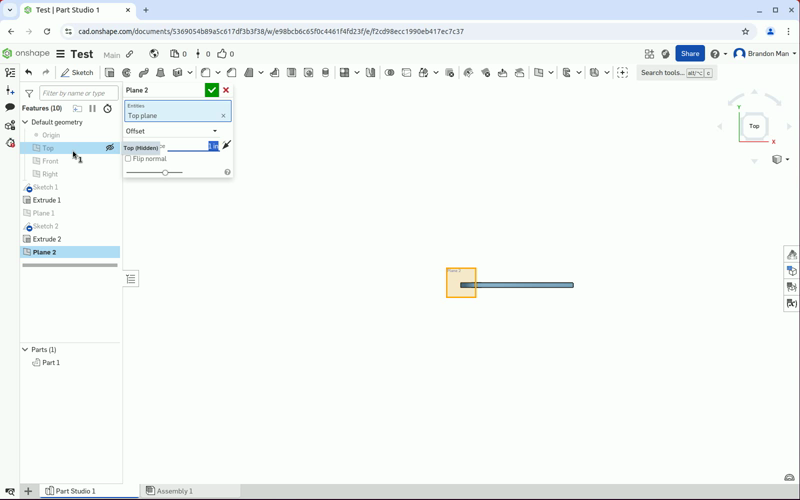
text(7.21)
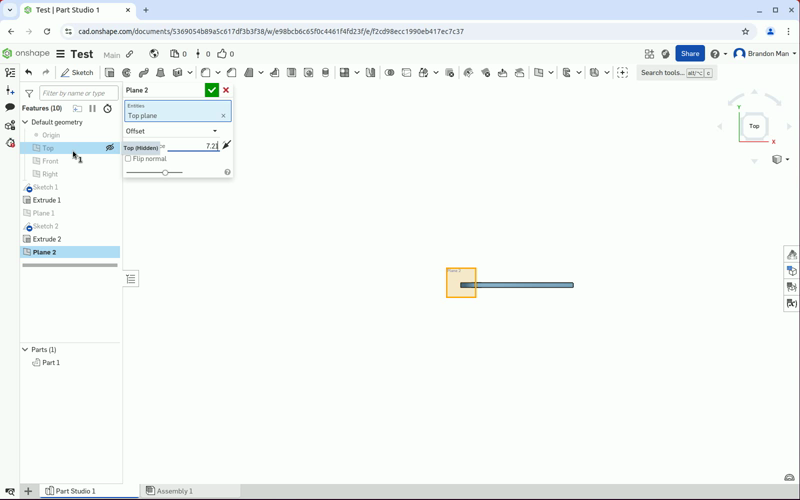
key(enter, 2)
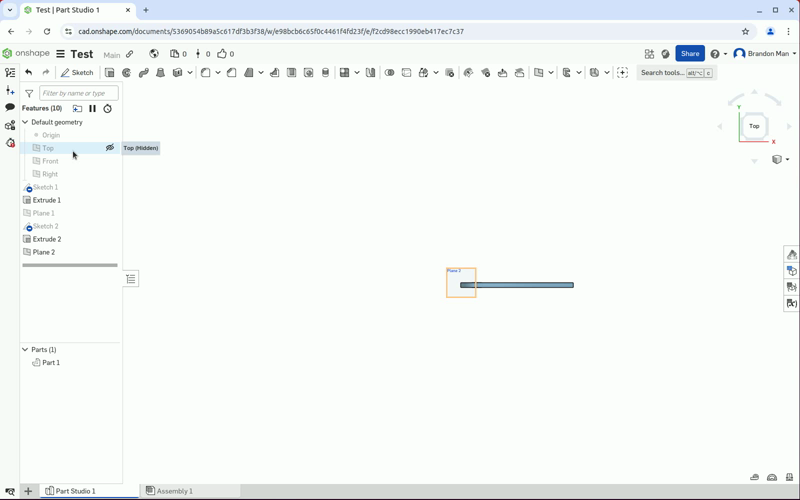
key(shift+s)
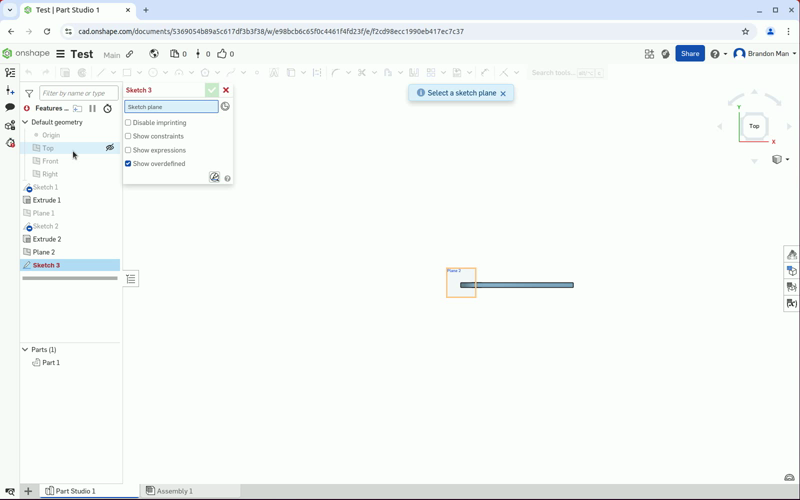
mouse_move(73, 254)
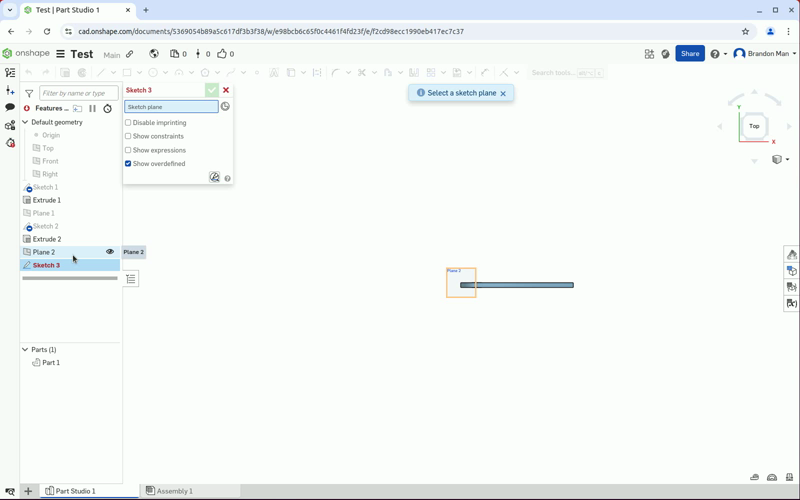
click(73, 254)
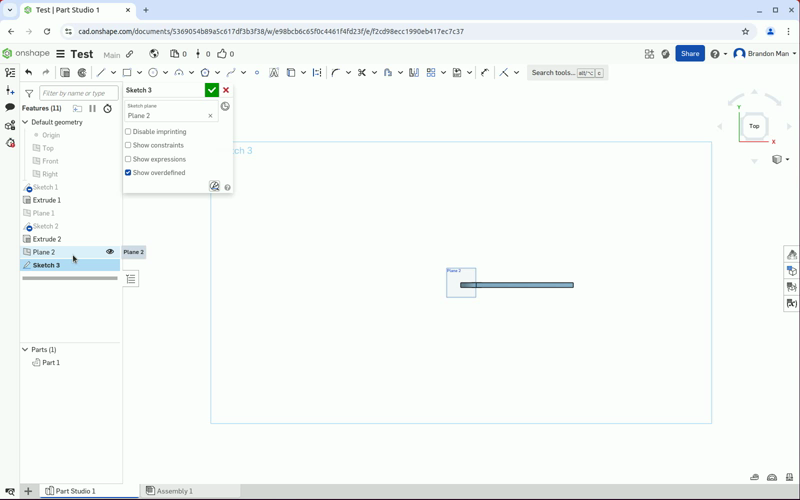
mouse_move(73, 352)
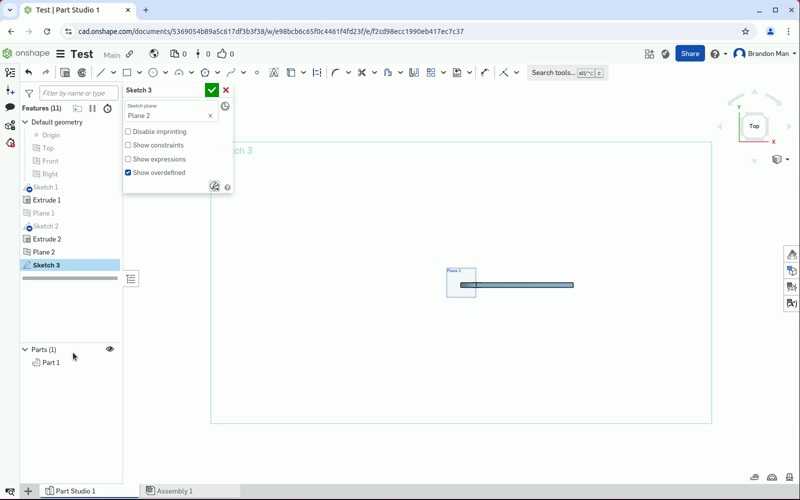
key(y)
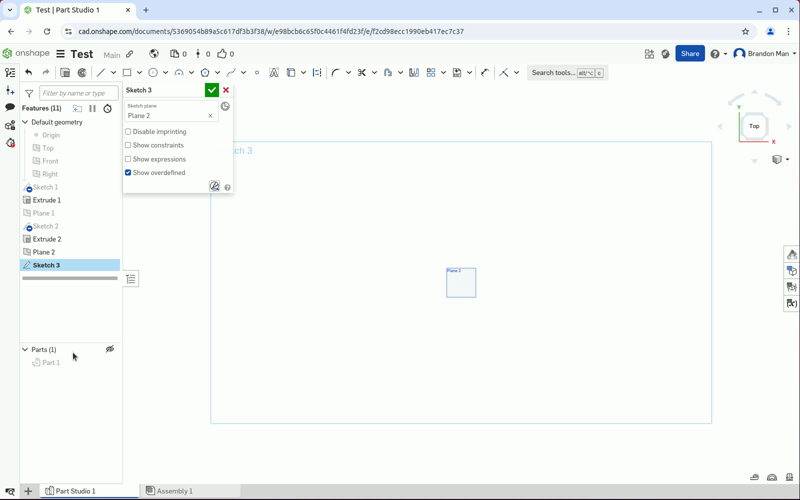
key(l)
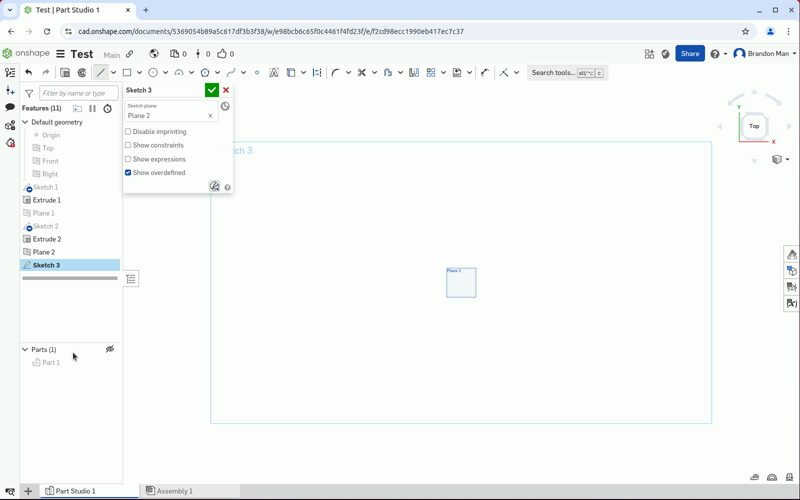
key_down(shift)
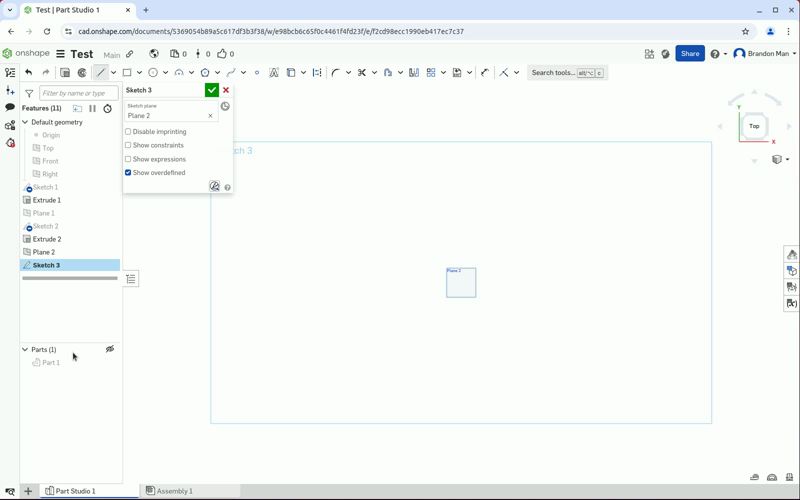
mouse_move(545, 282)
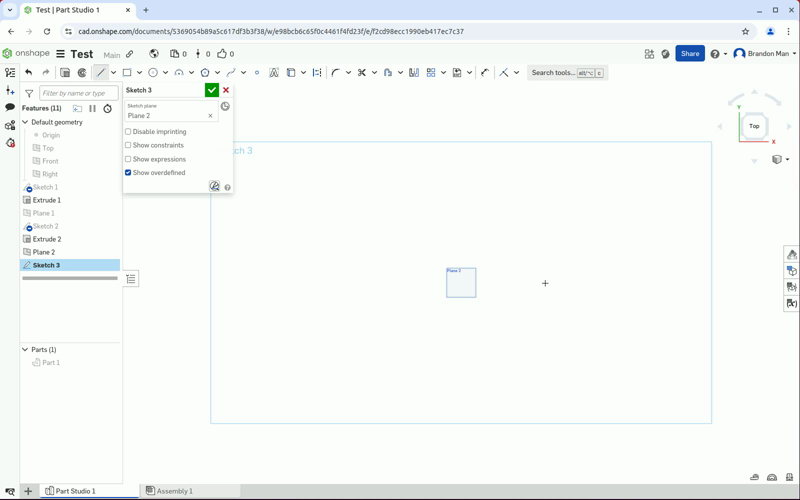
click(545, 282)
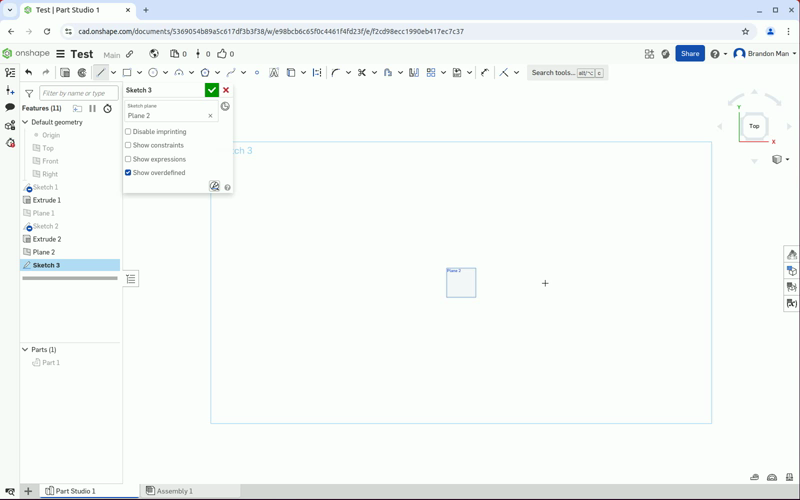
key_up(shift)
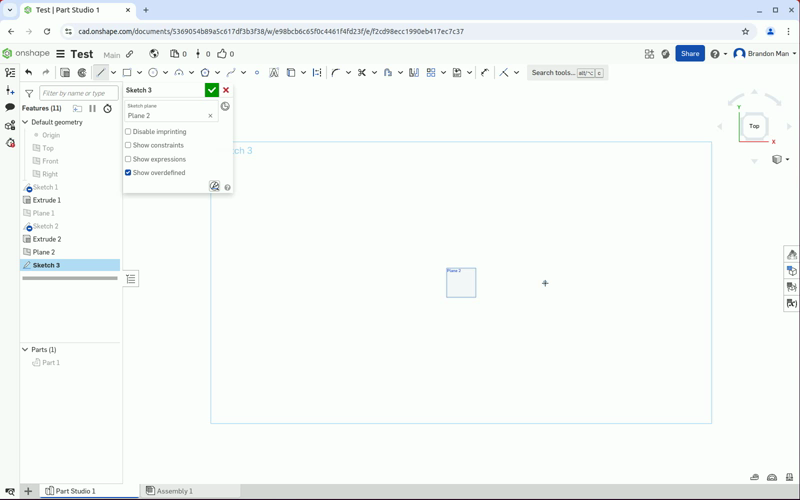
key_down(shift)
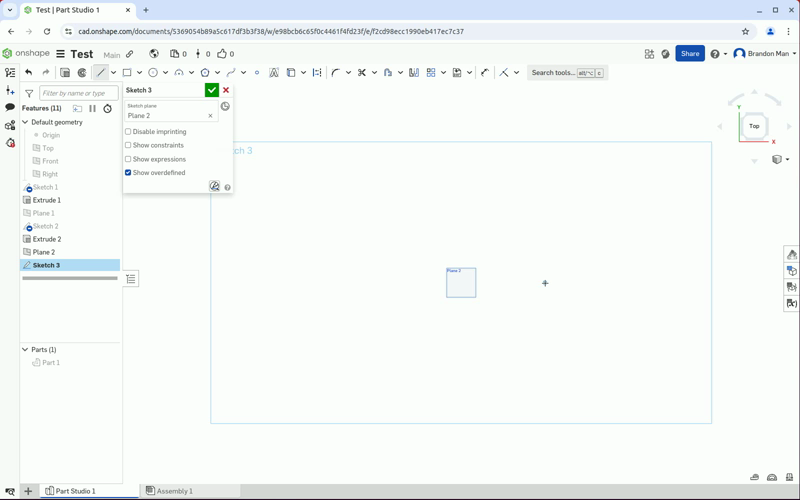
mouse_move(575, 282)
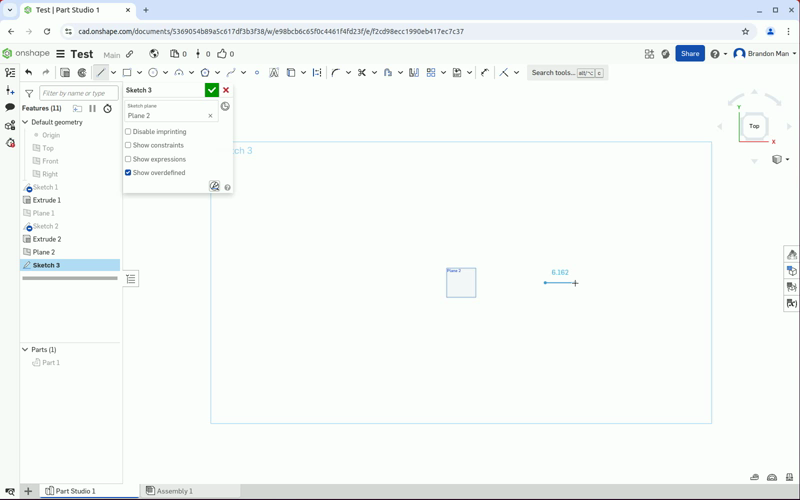
mouse_move(574, 284)
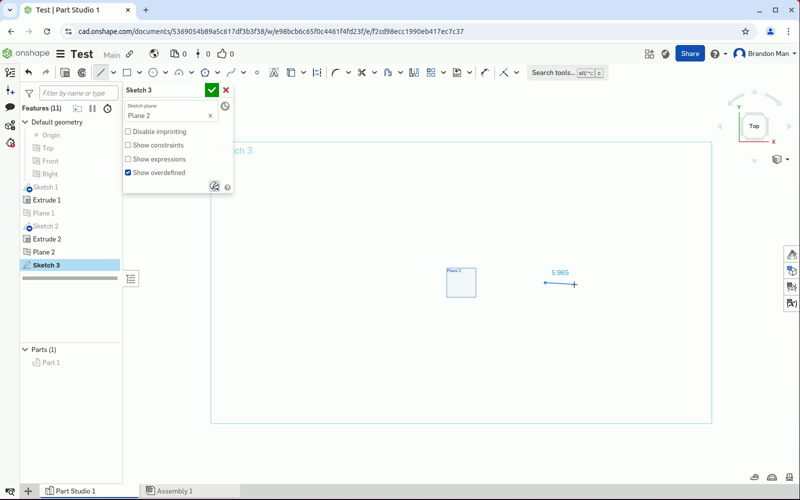
click(574, 284)
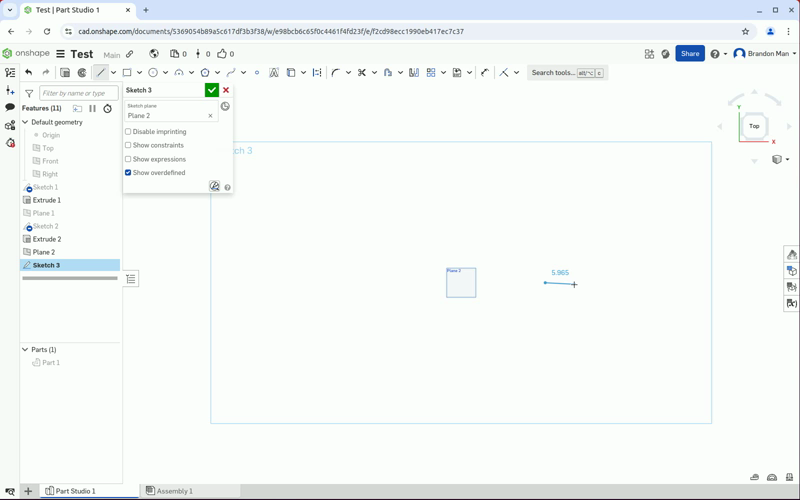
key_up(shift)
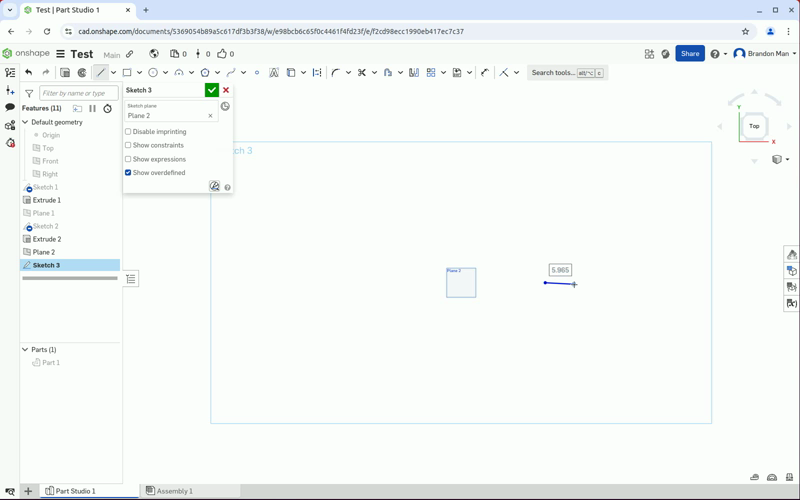
key_down(shift)
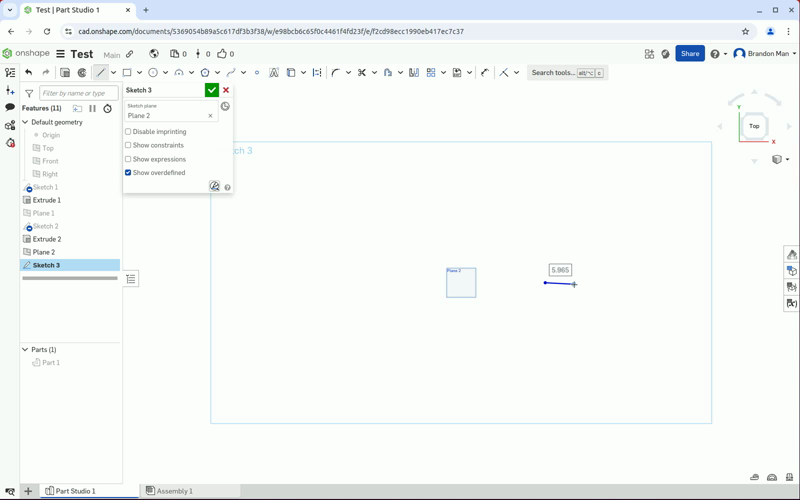
mouse_move(589, 284)
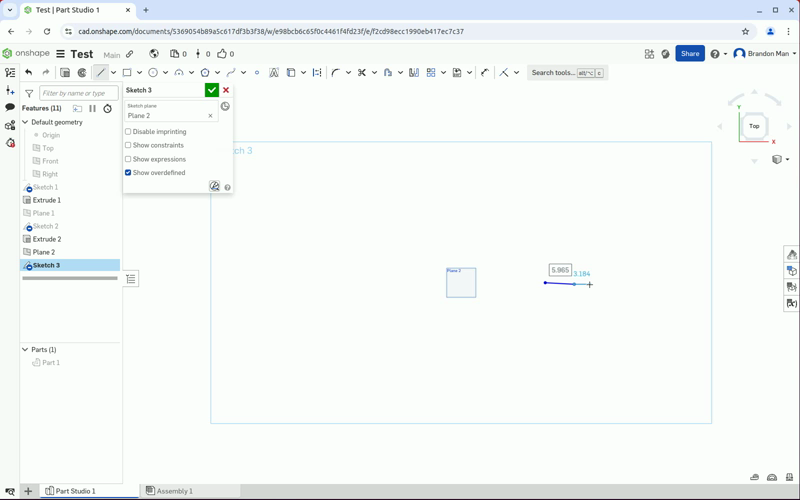
mouse_move(574, 282)
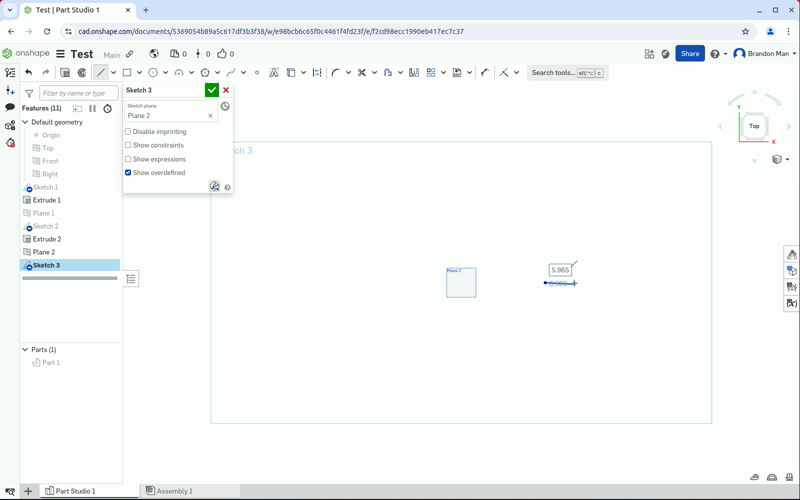
scroll(6)
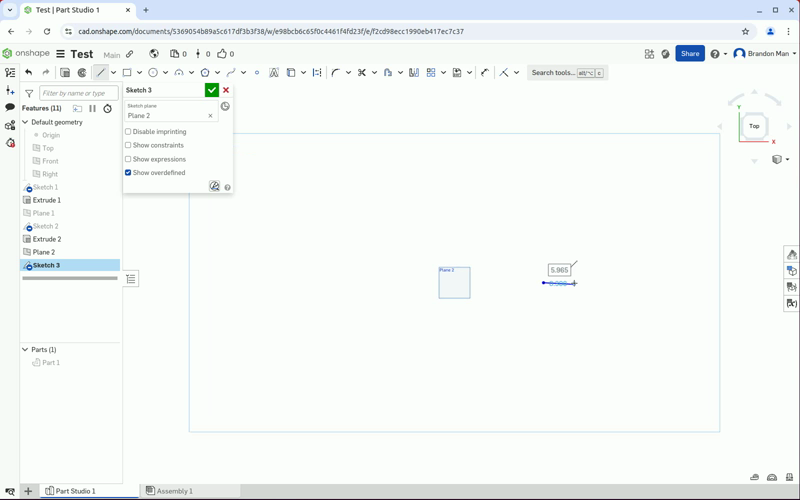
scroll(6)
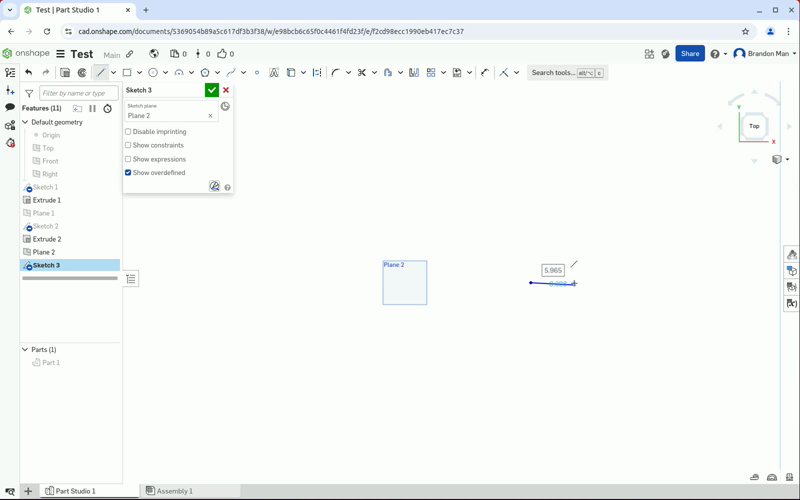
scroll(6)
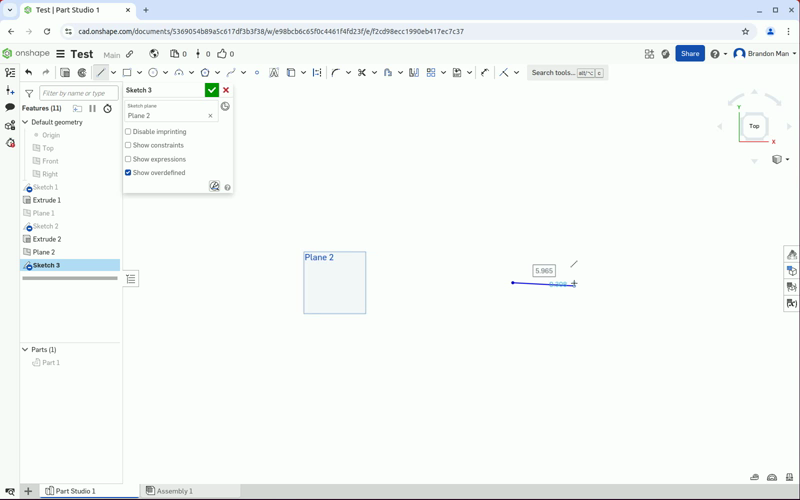
scroll(6)
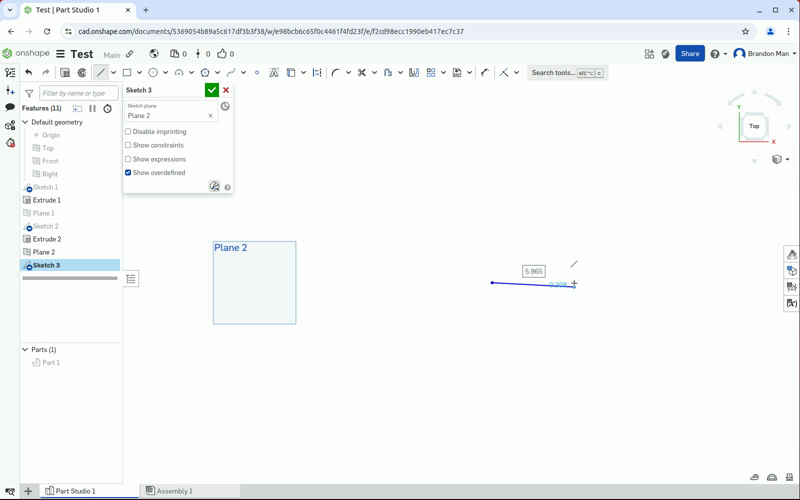
scroll(6)
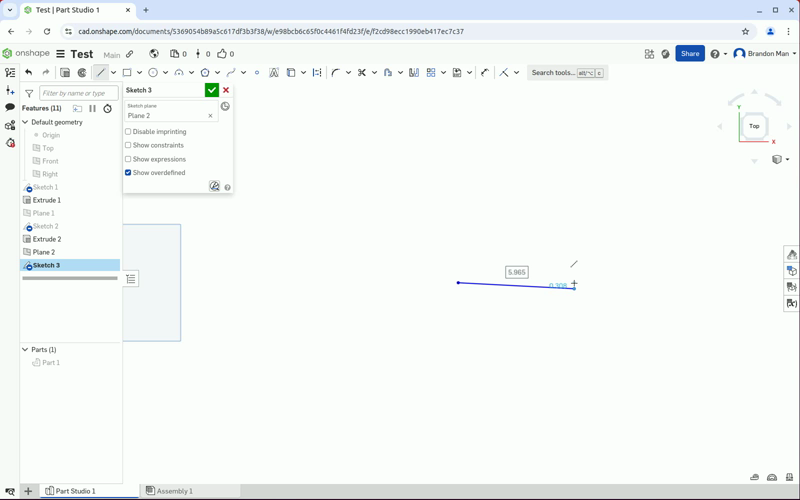
scroll(6)
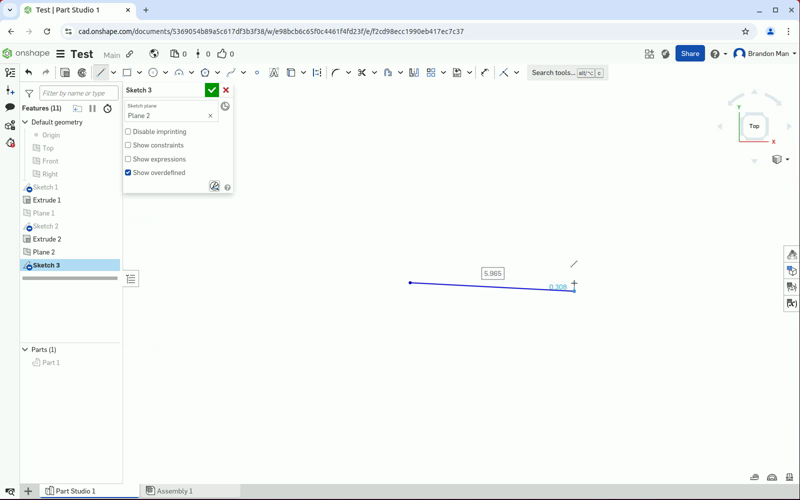
scroll(6)
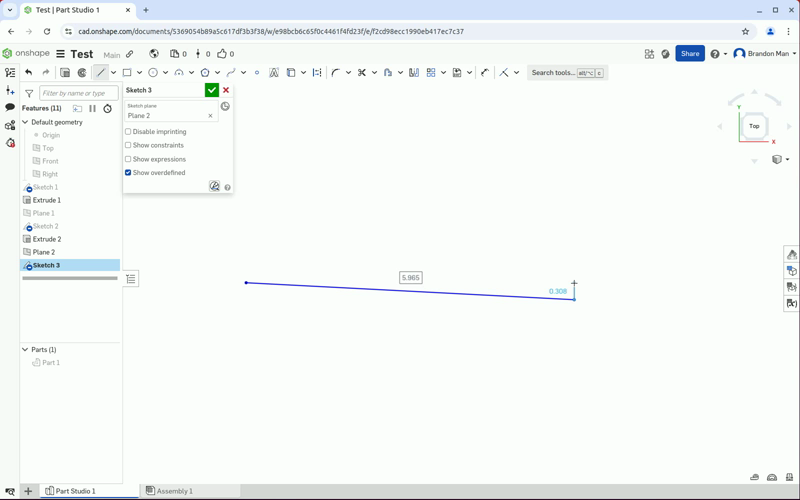
click(574, 282)
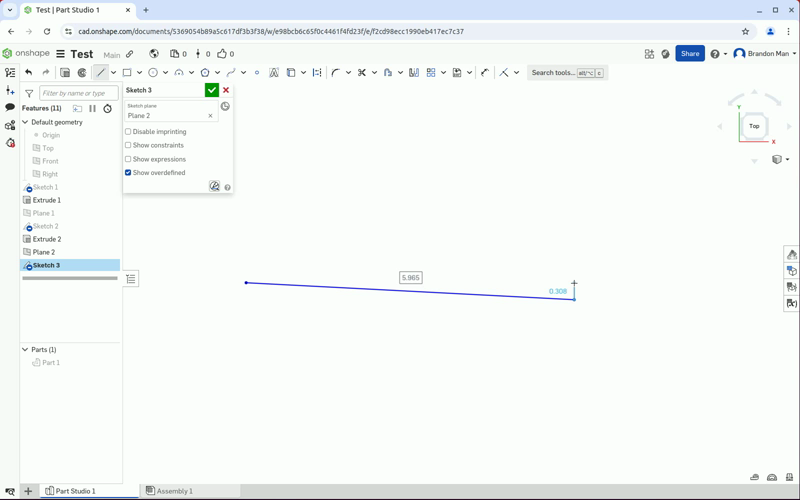
scroll(-6)
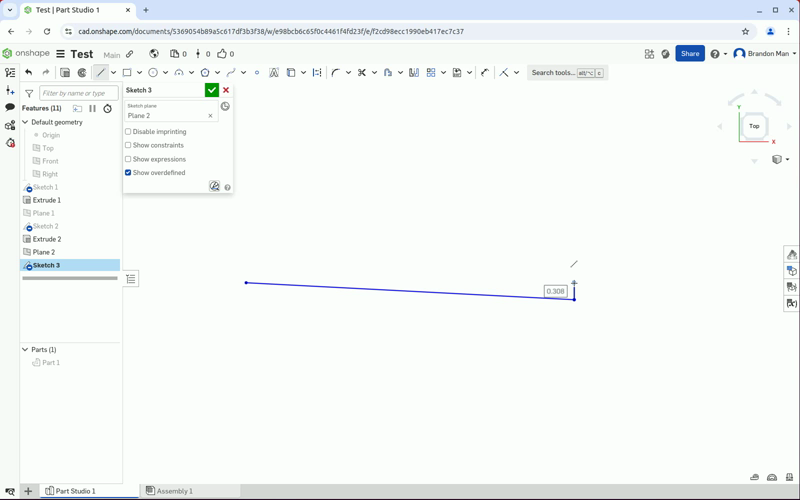
scroll(-6)
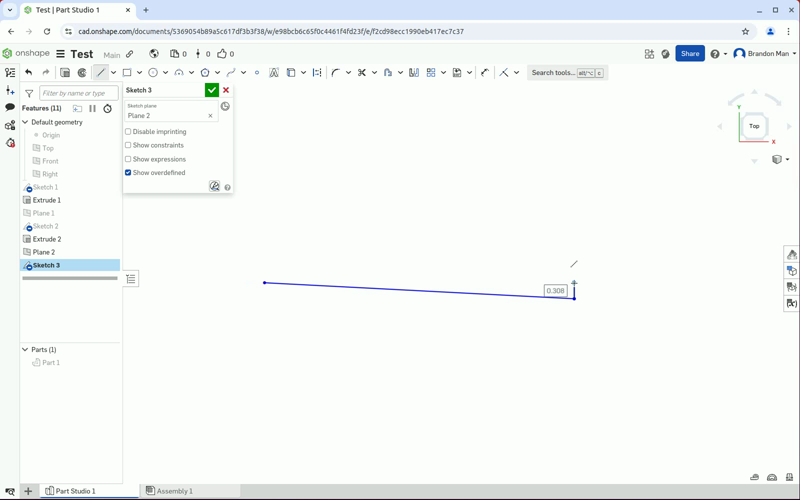
scroll(-6)
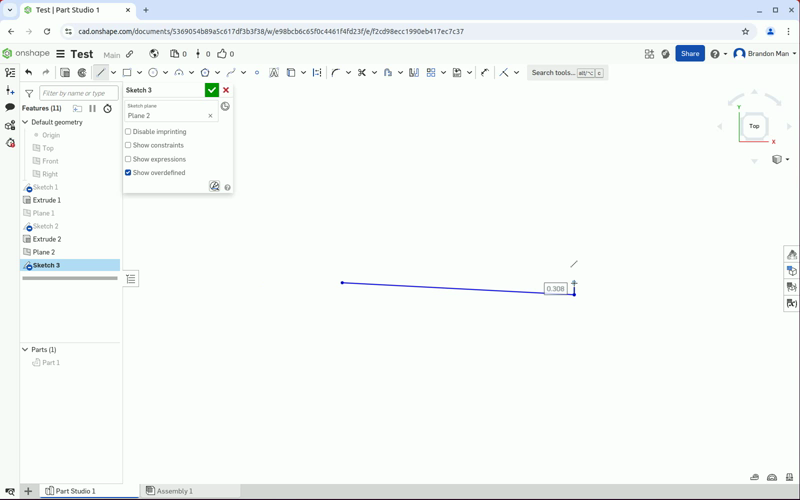
scroll(-6)
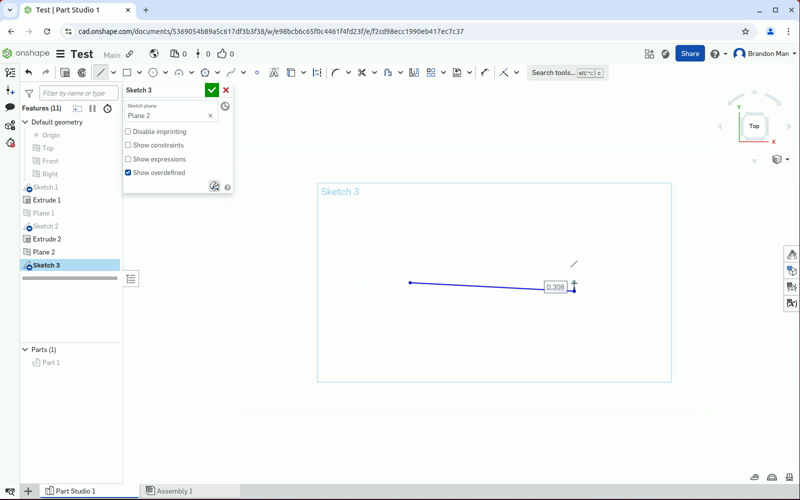
scroll(-6)
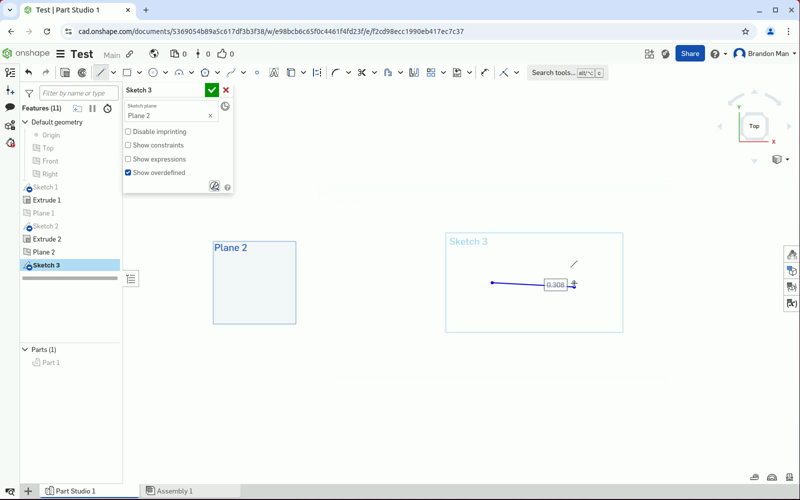
scroll(-6)
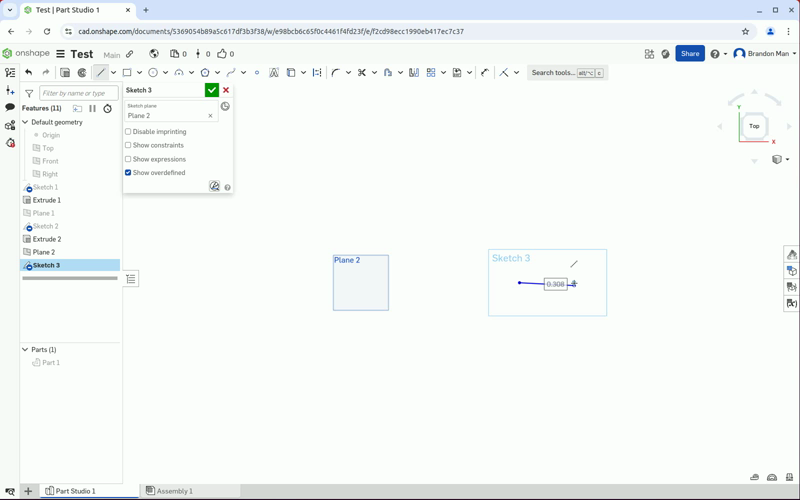
scroll(-6)
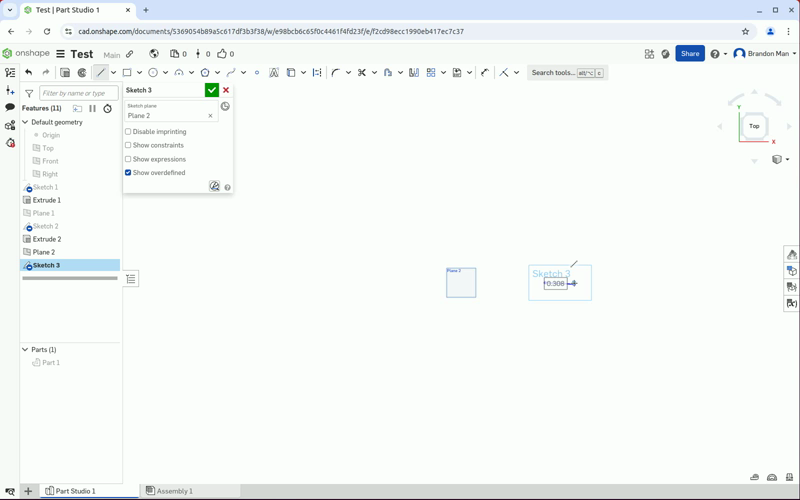
key_up(shift)
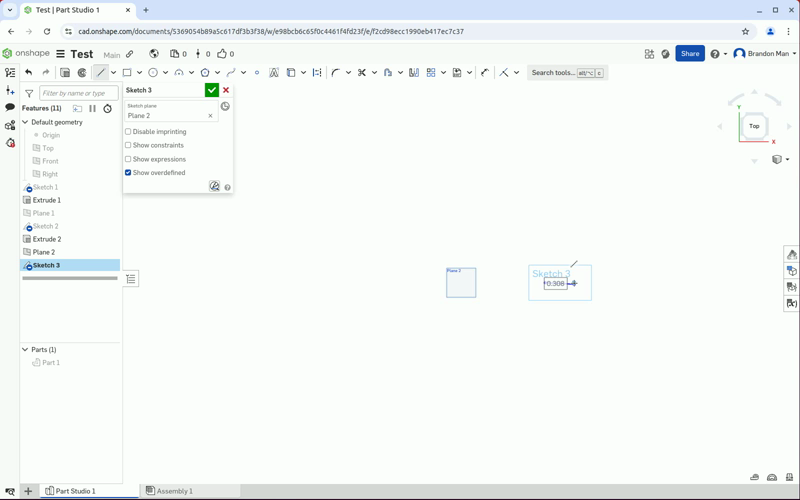
mouse_move(589, 282)
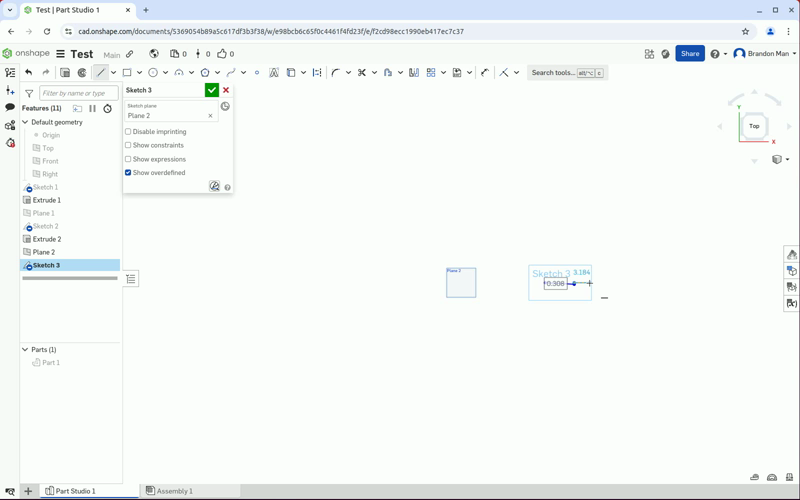
key_down(shift)
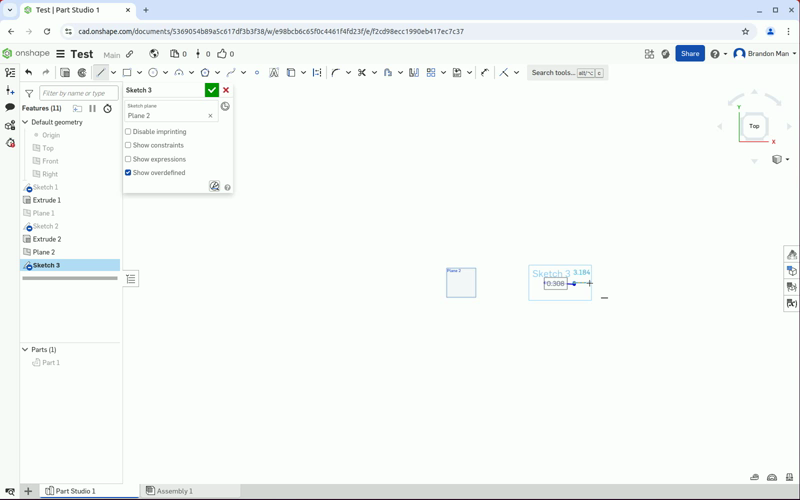
mouse_move(545, 282)
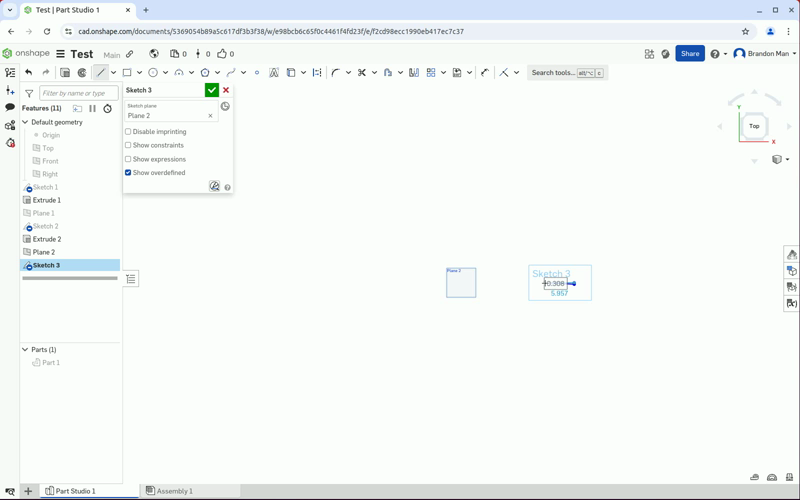
key_up(shift)
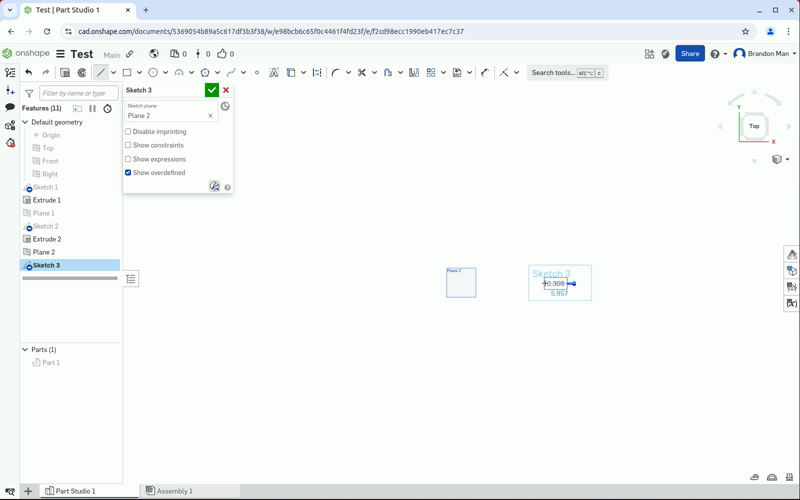
click(545, 282)
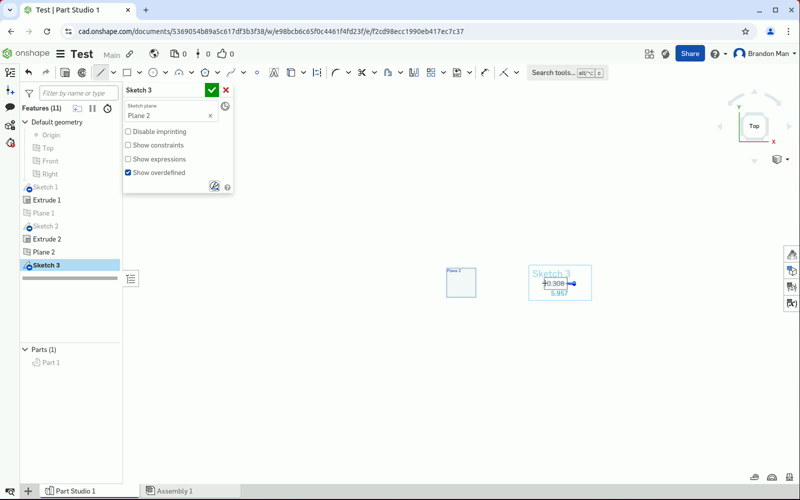
key(esc)
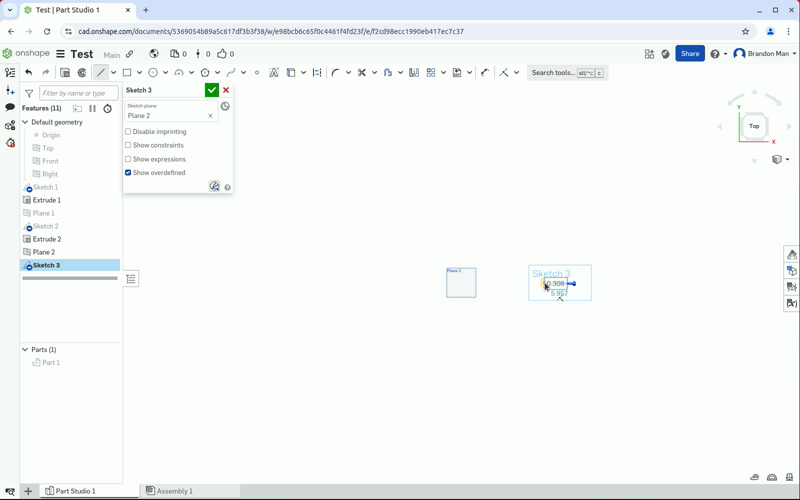
mouse_move(573, 283)
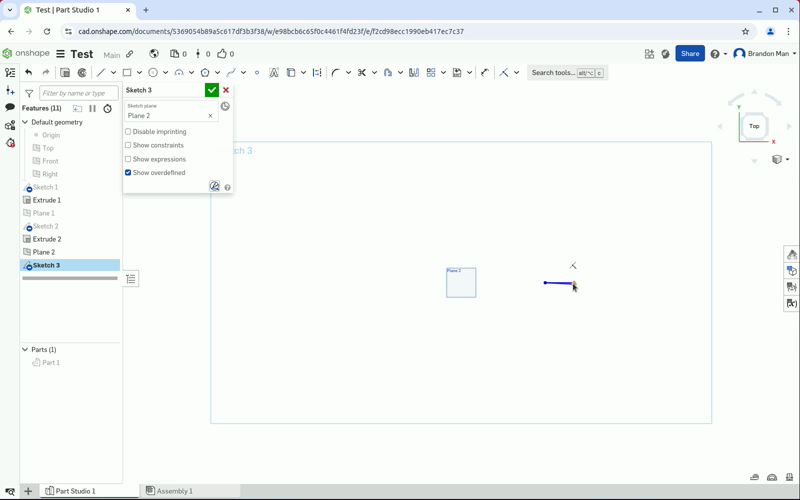
scroll(6)
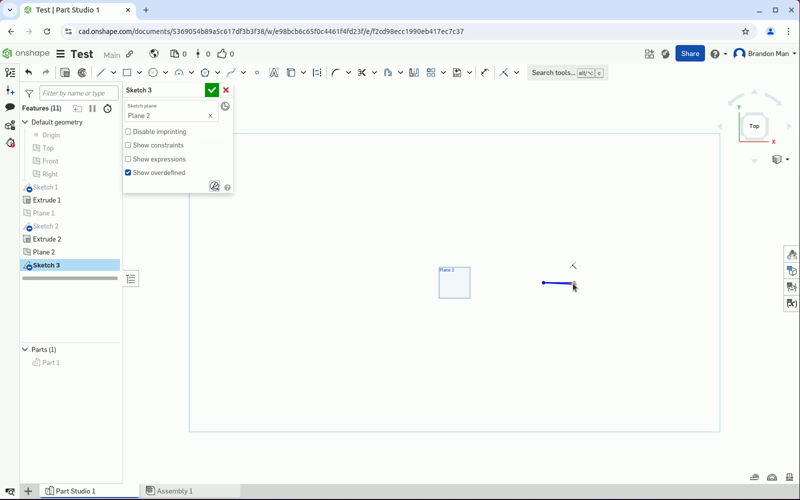
scroll(6)
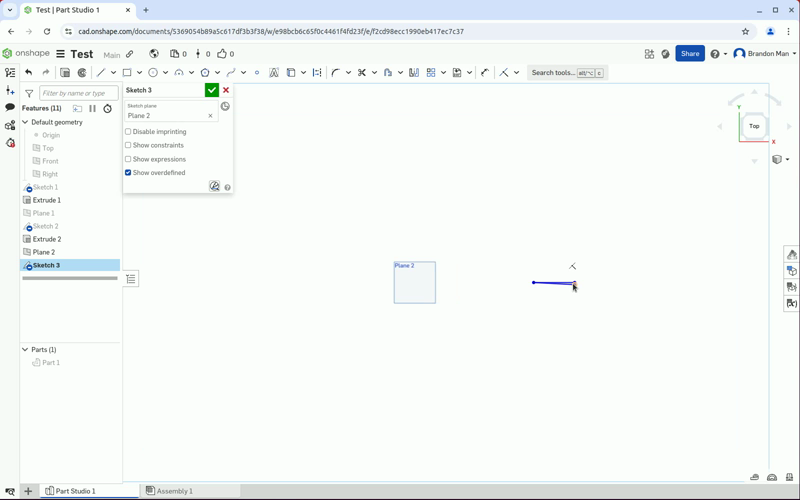
scroll(6)
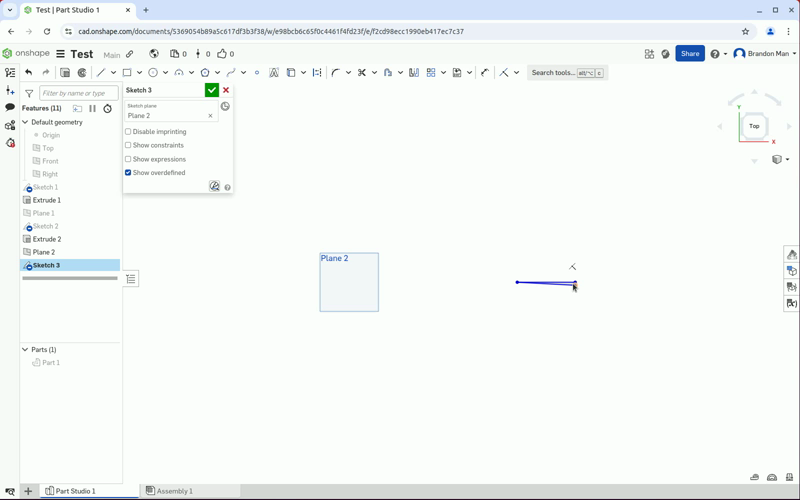
scroll(6)
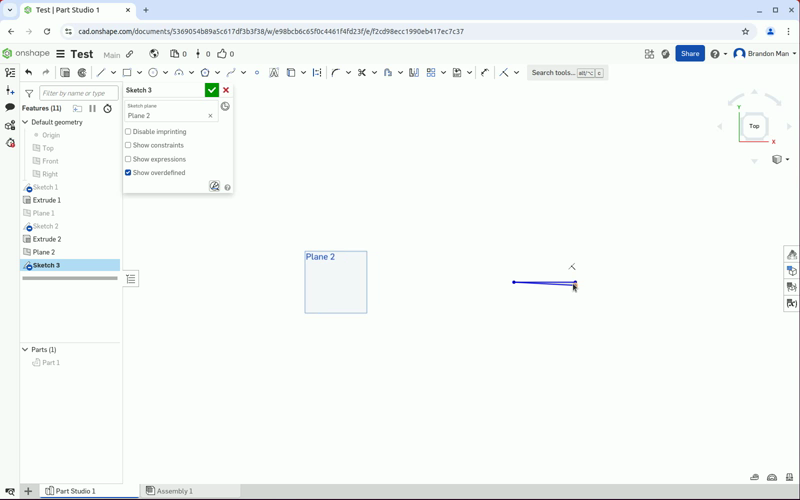
scroll(6)
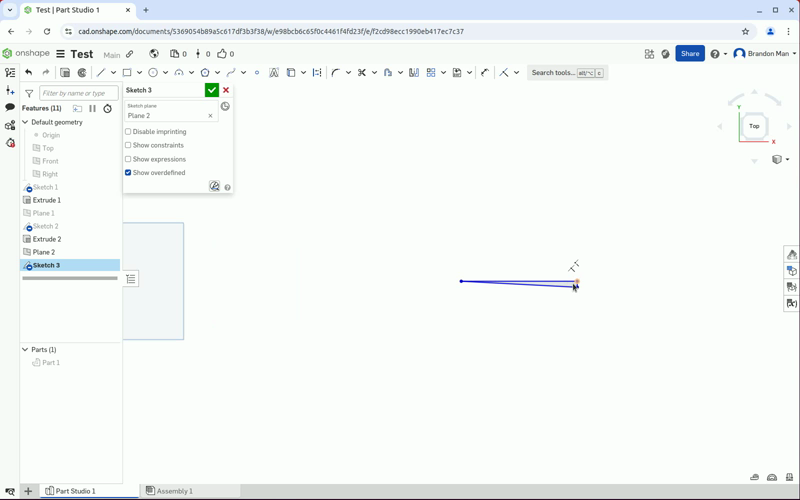
scroll(6)
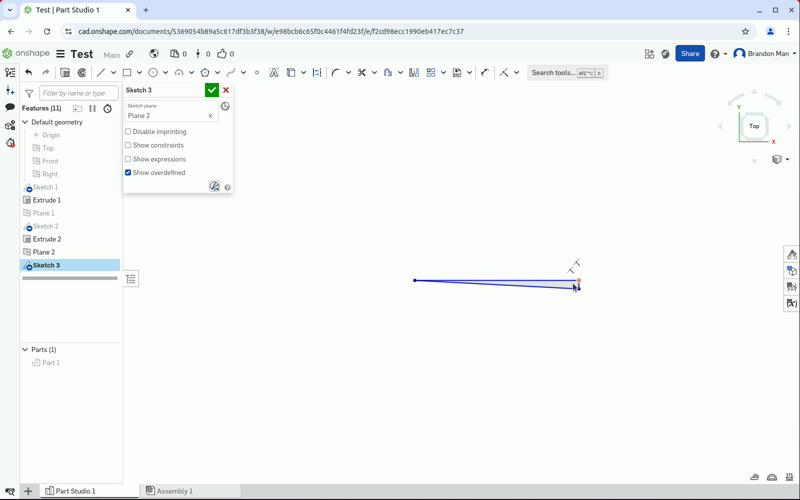
scroll(6)
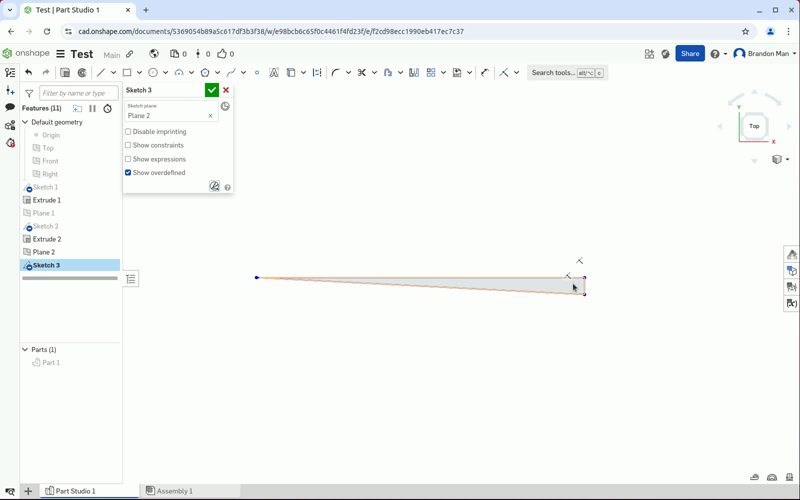
click(573, 283)
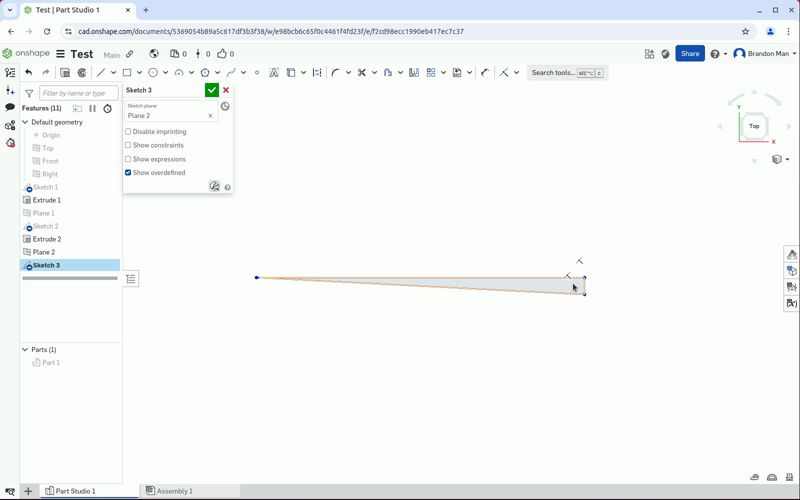
scroll(-6)
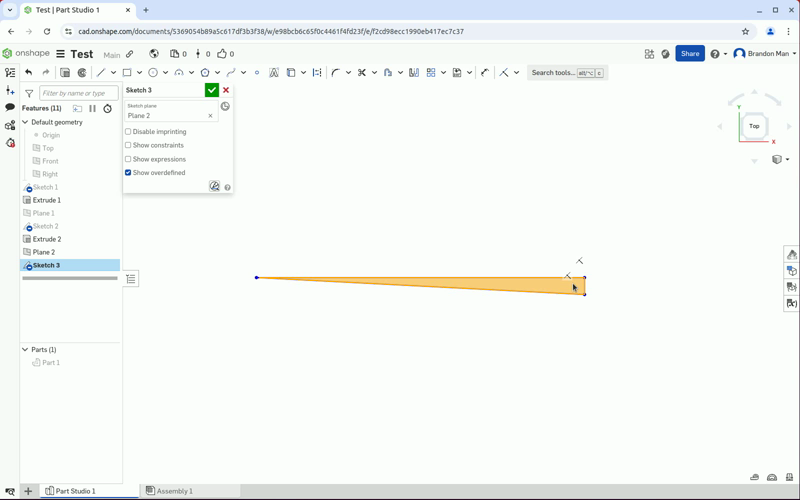
scroll(-6)
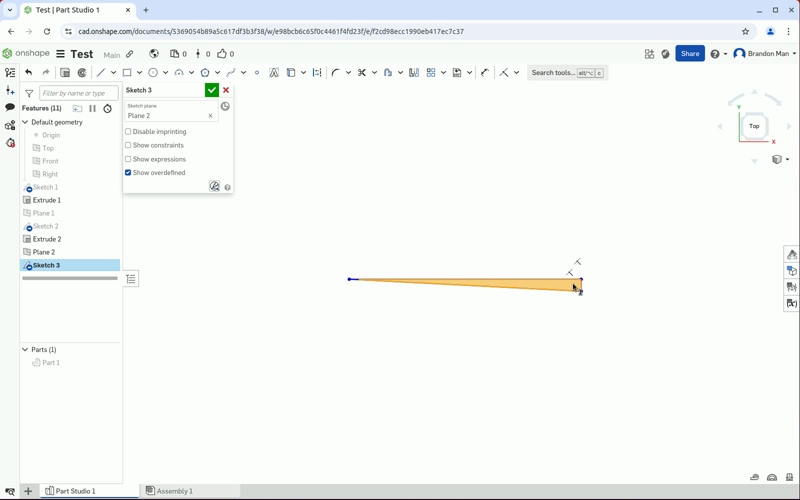
scroll(-6)
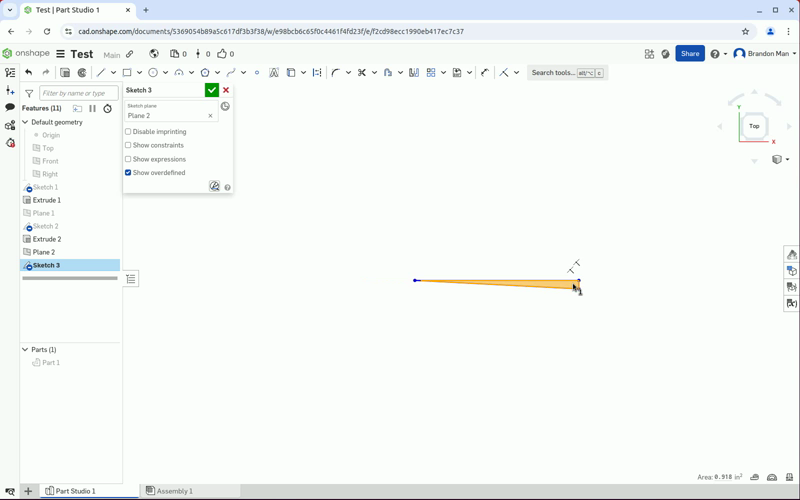
scroll(-6)
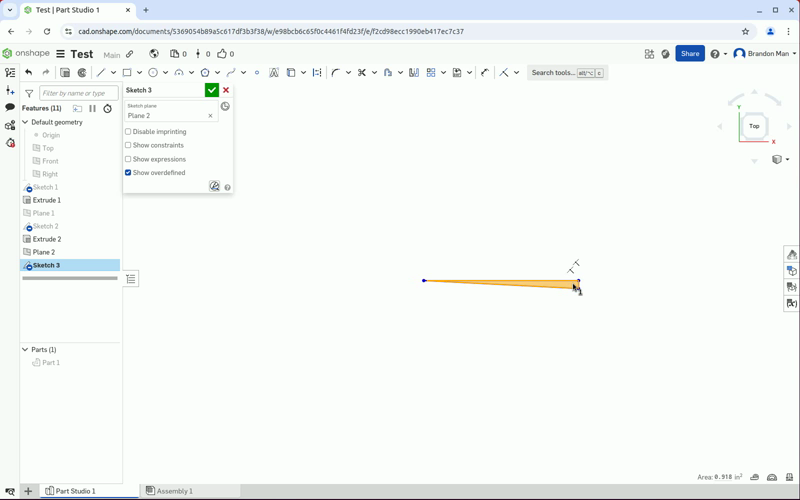
scroll(-6)
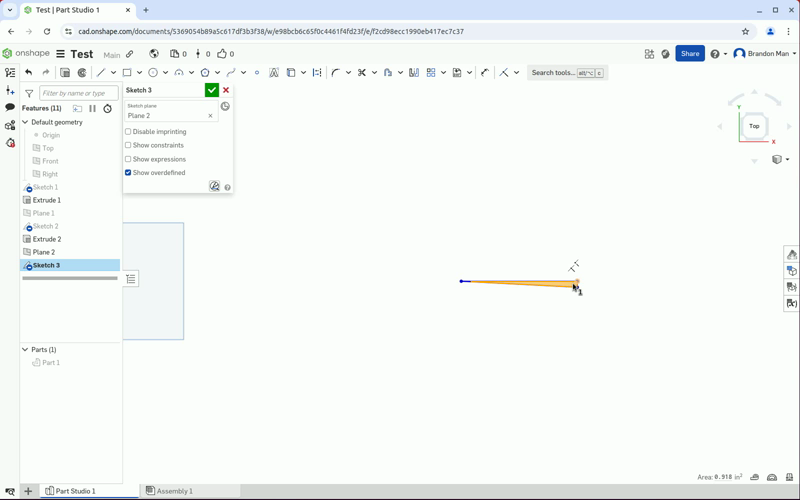
scroll(-6)
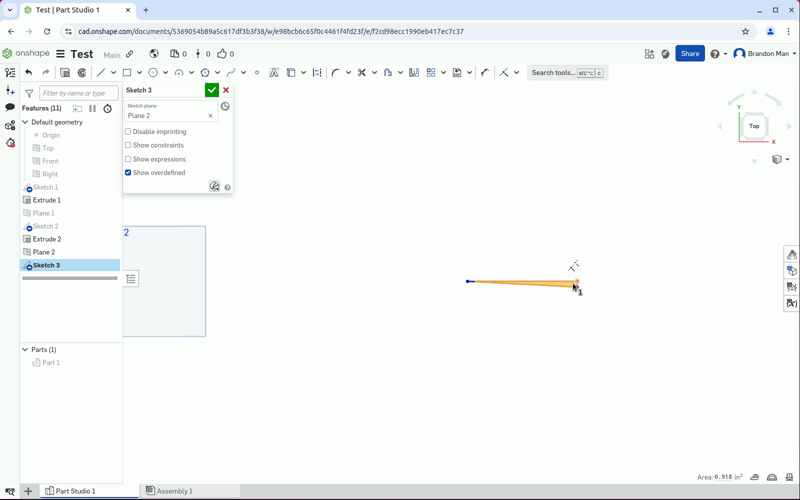
scroll(-6)
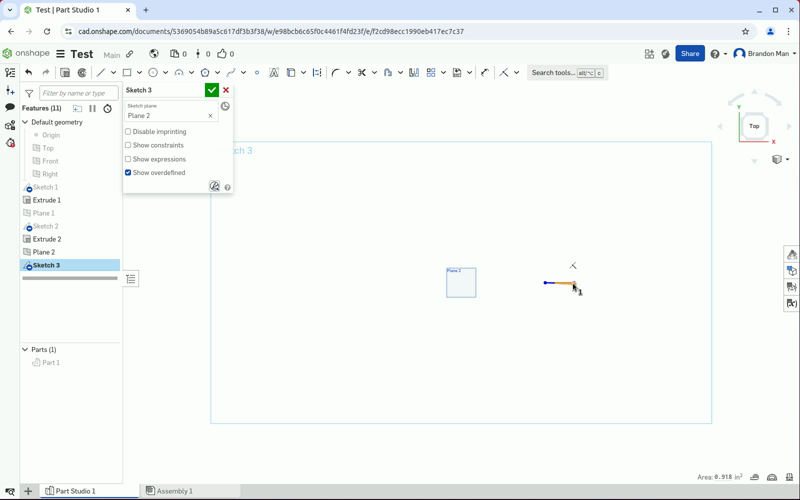
mouse_move(73, 352)
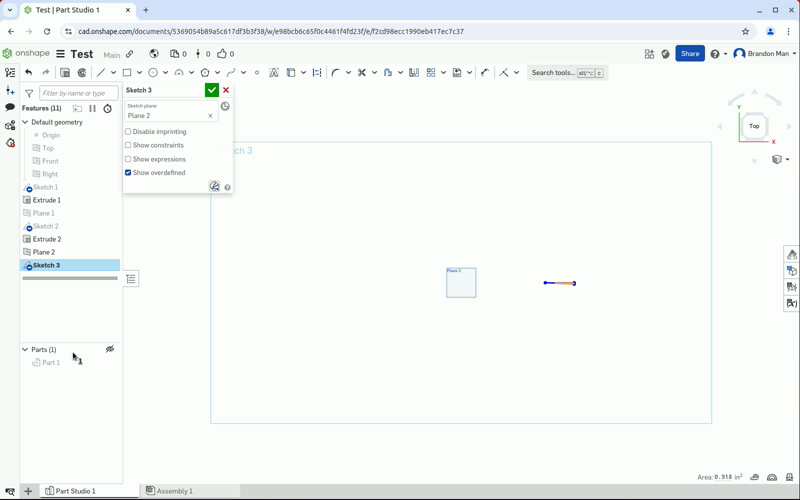
key(shift+y)
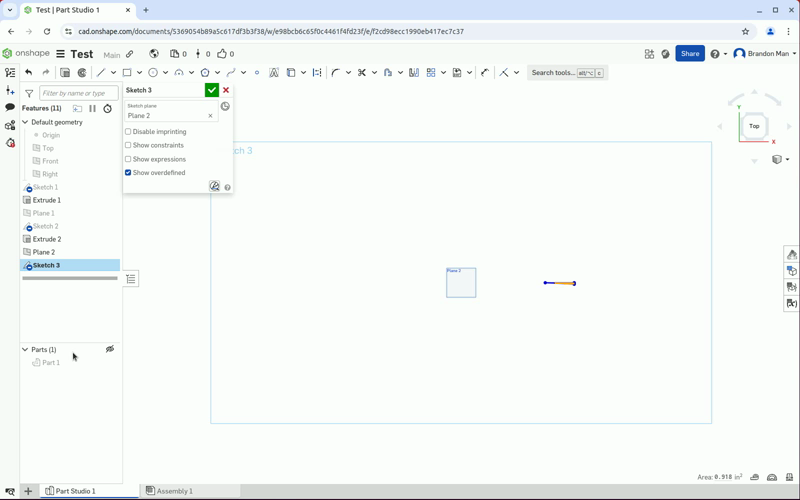
key(shift+e)
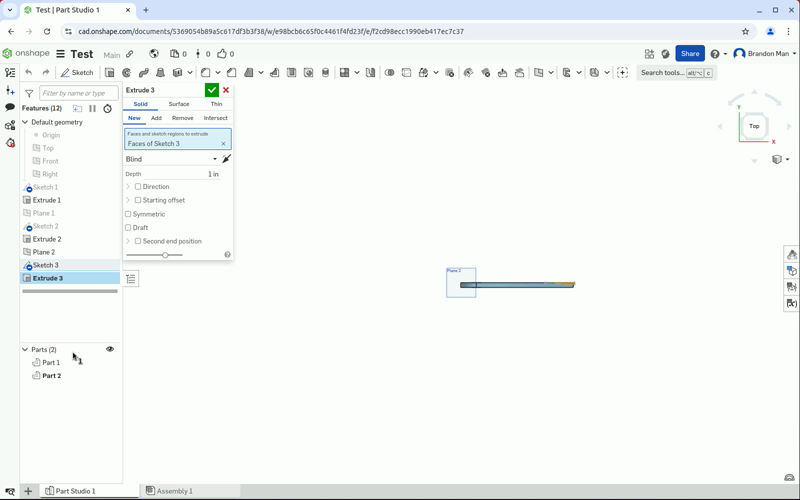
mouse_move(143, 106)
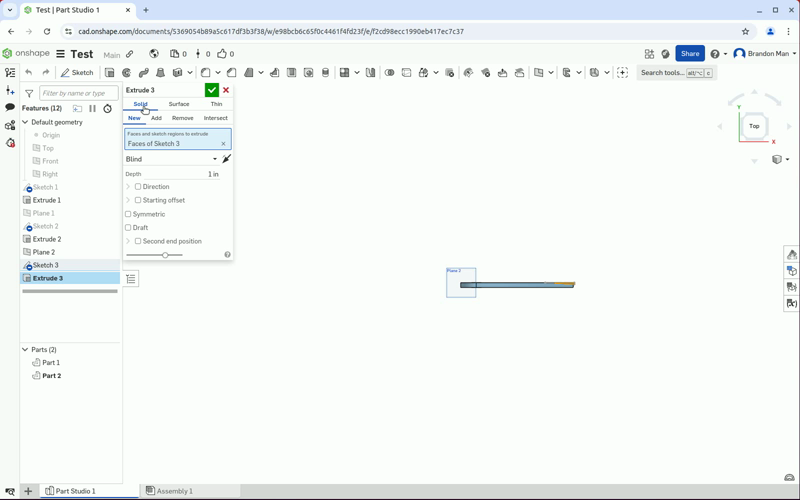
click(143, 106)
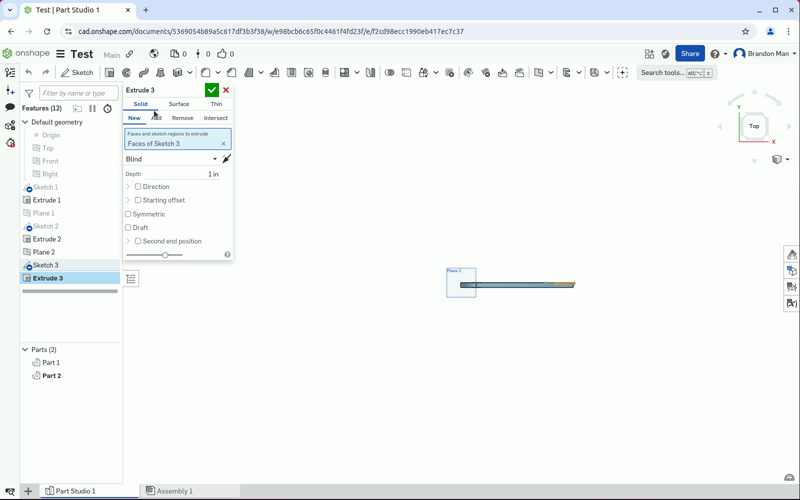
mouse_move(186, 120)
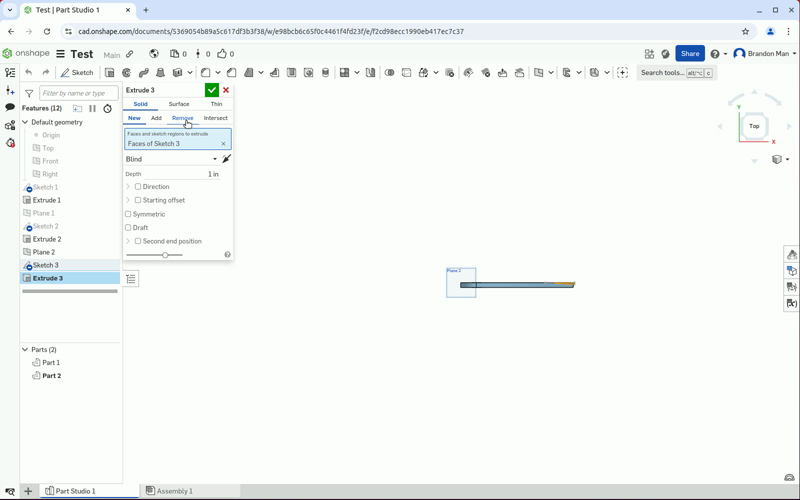
click(186, 120)
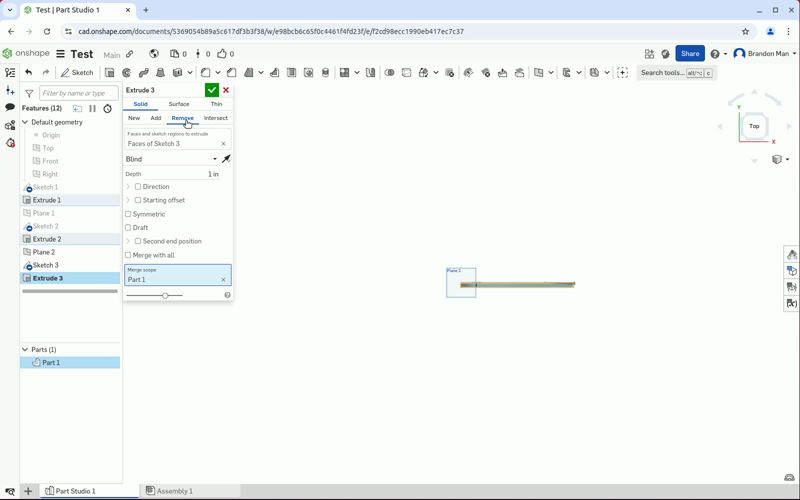
key(tab, 4)
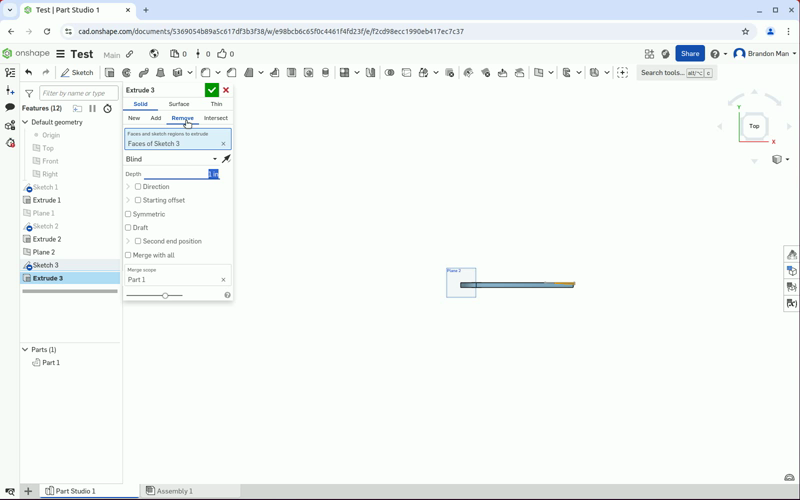
text(9.628)
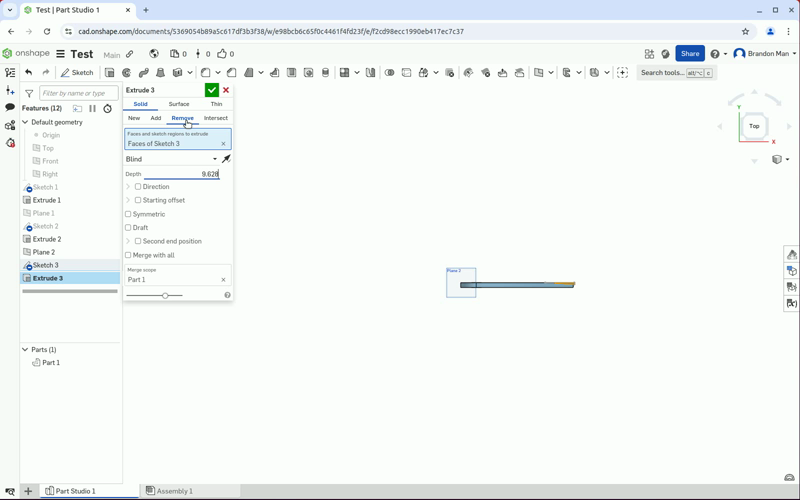
key(tab, 6)
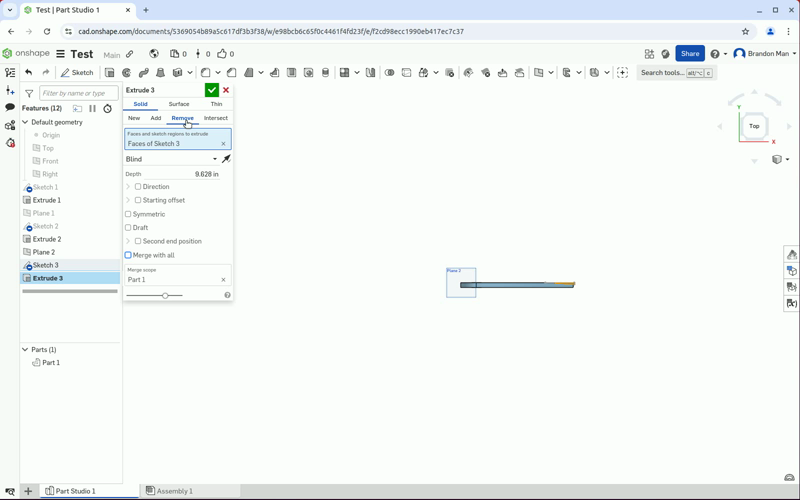
key(space)
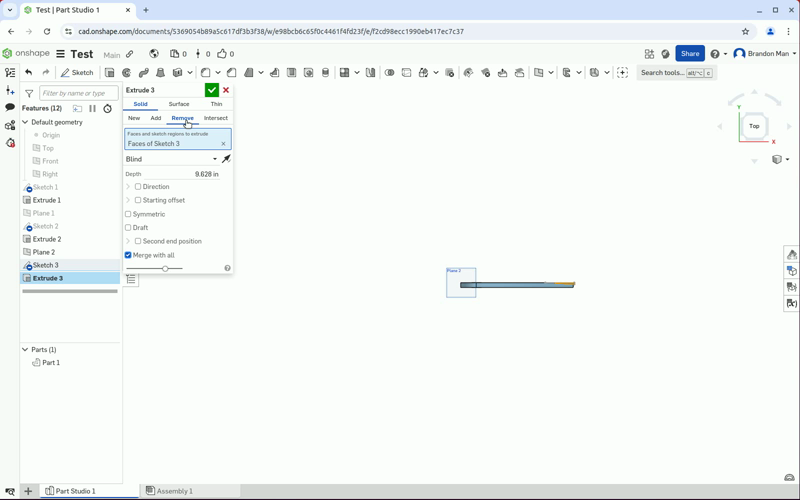
key(enter)
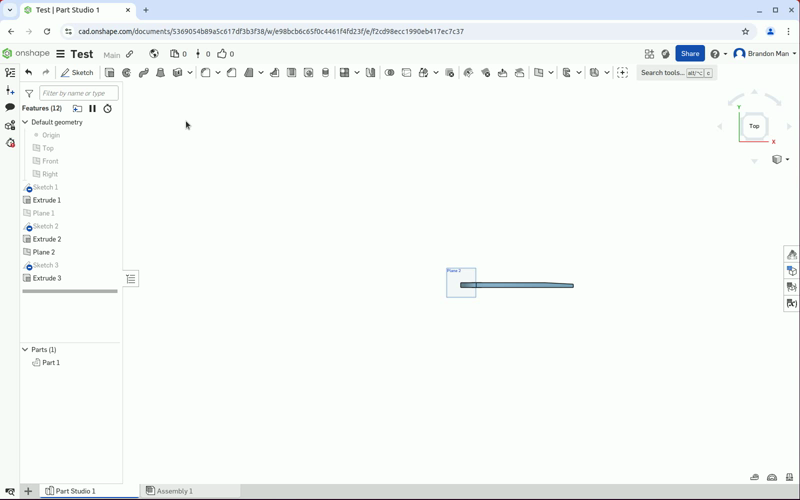
key(shift+h)
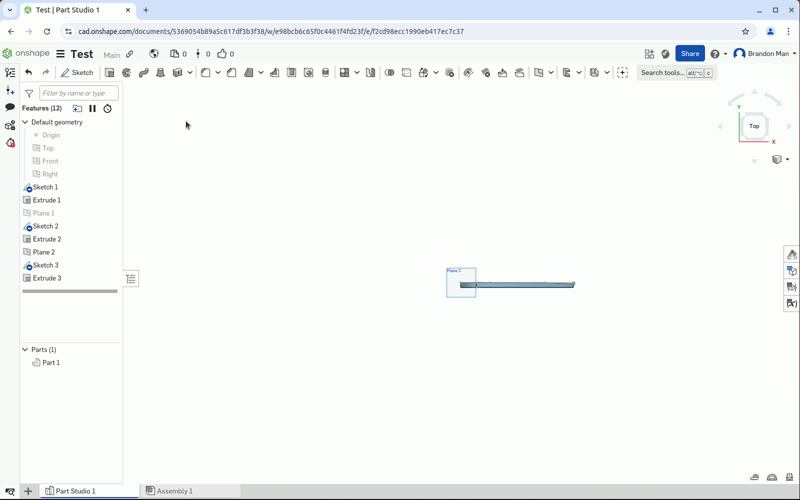
key(shift+h)
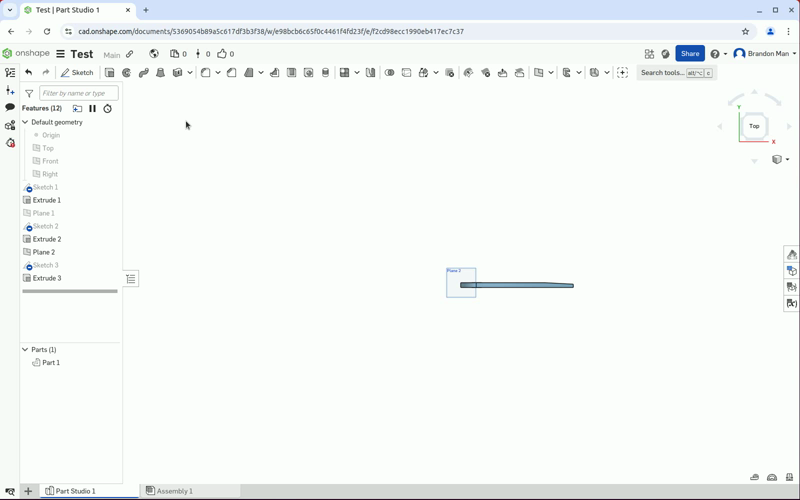
mouse_move(73, 189)
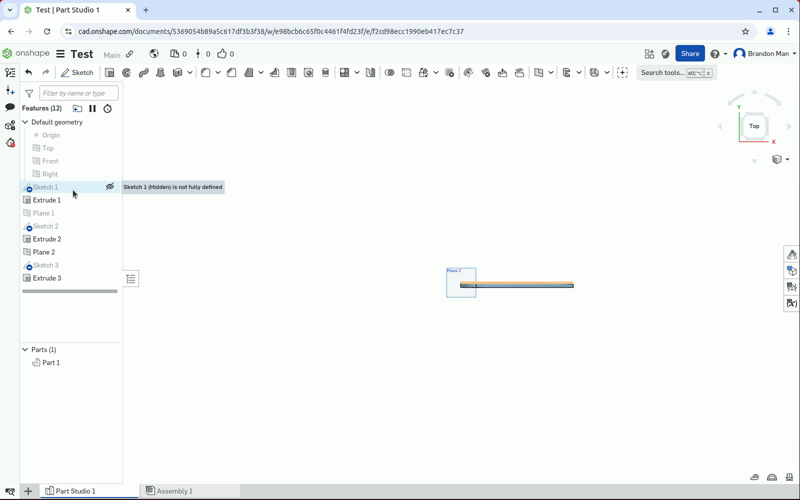
click(73, 189)
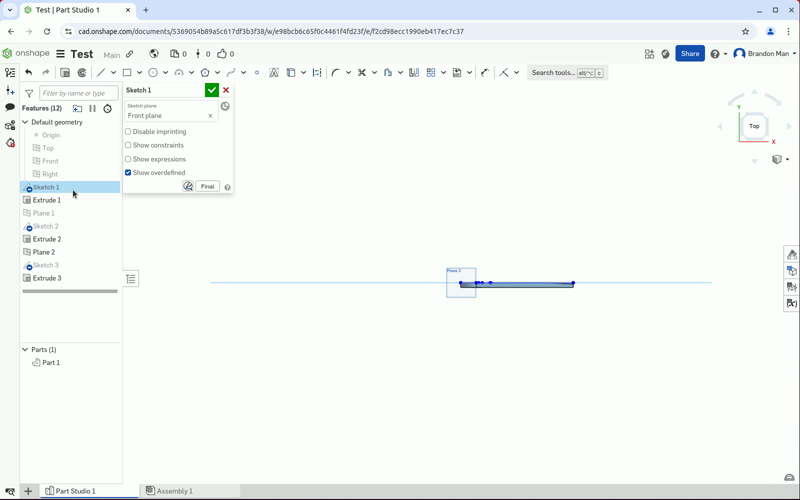
mouse_move(229, 92)
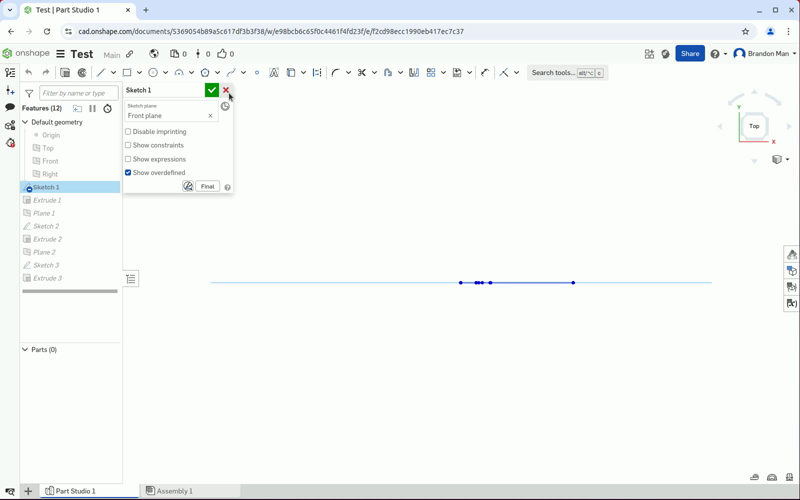
click(229, 92)
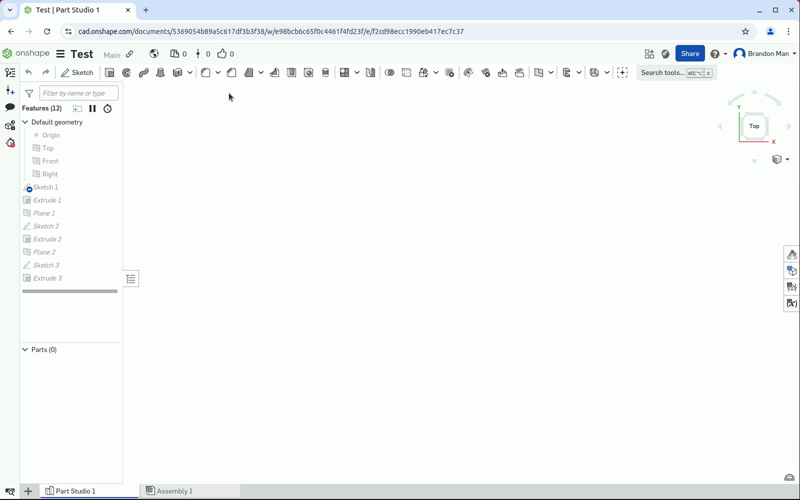
key(shift+s)
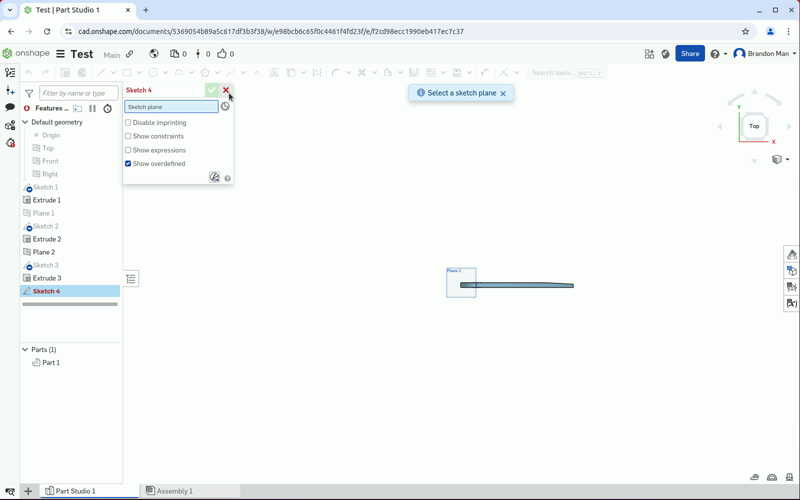
mouse_move(73, 254)
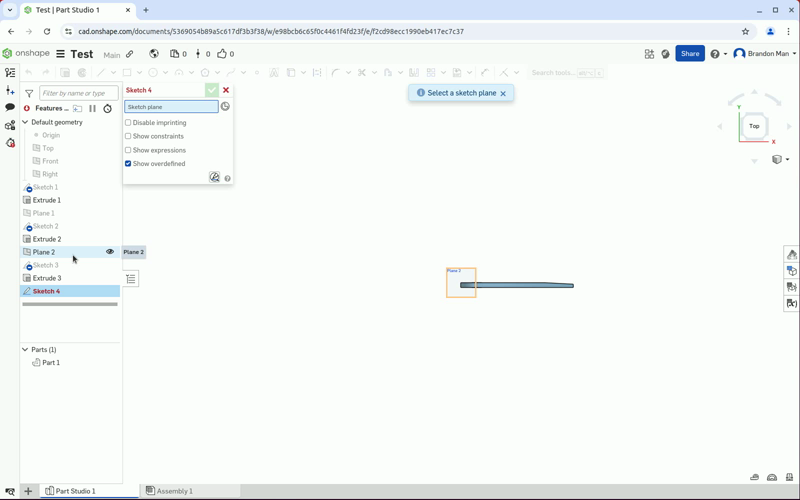
click(73, 254)
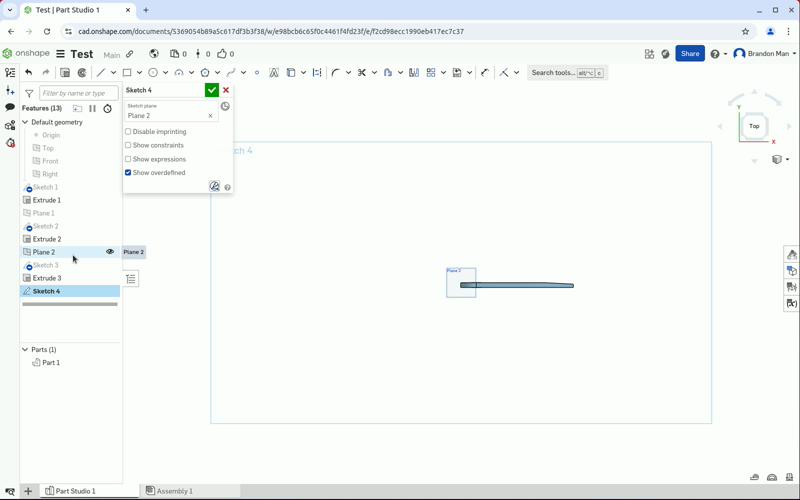
mouse_move(73, 352)
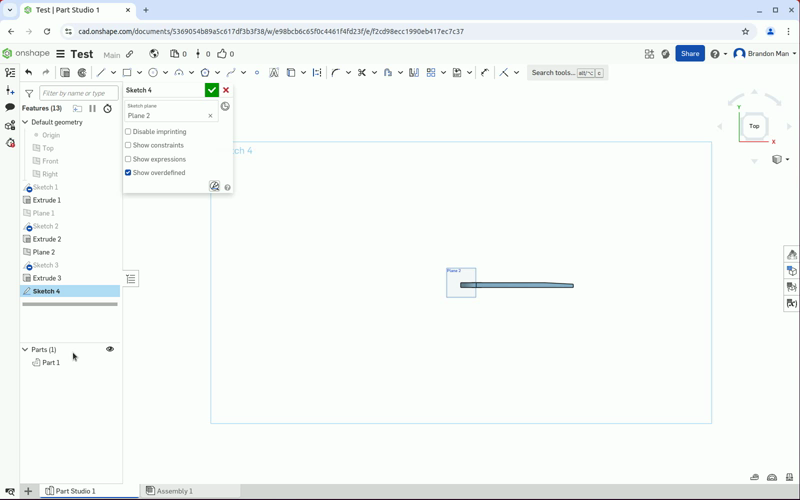
key(y)
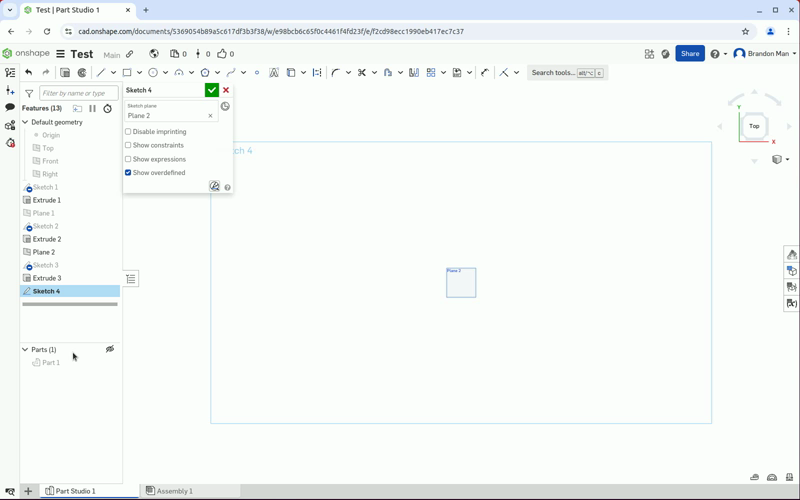
key(l)
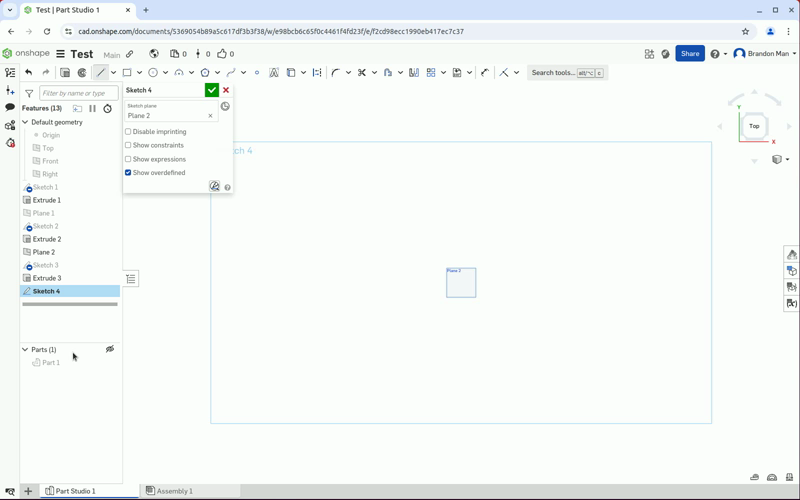
key_down(shift)
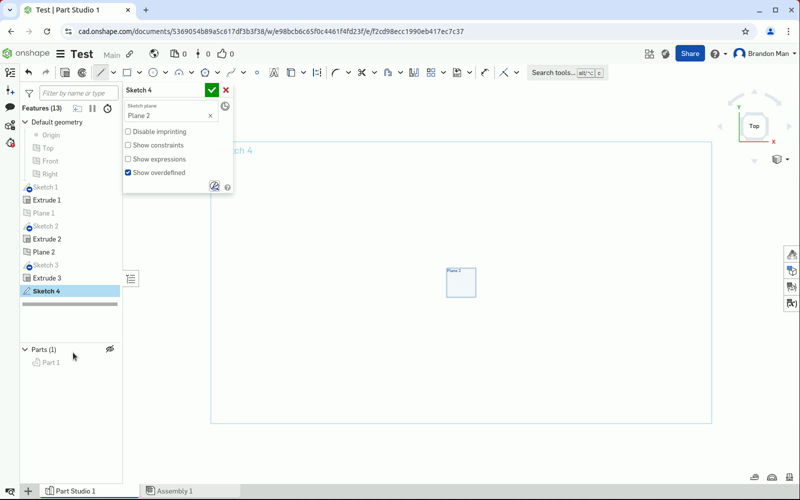
mouse_move(545, 287)
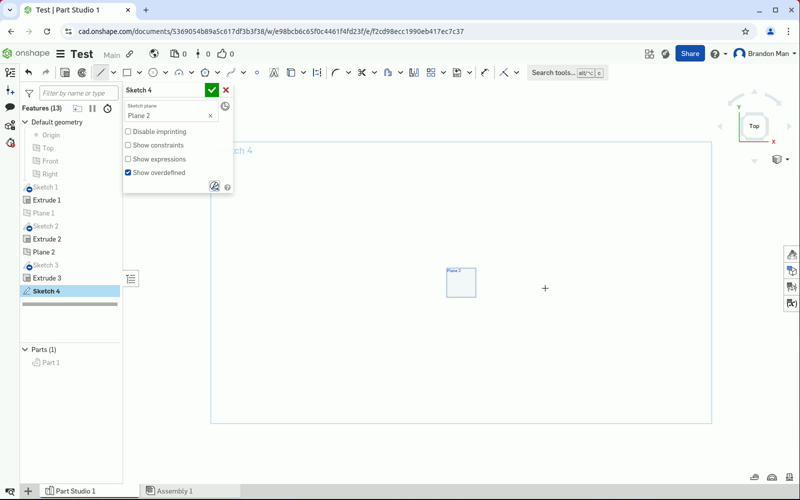
click(545, 287)
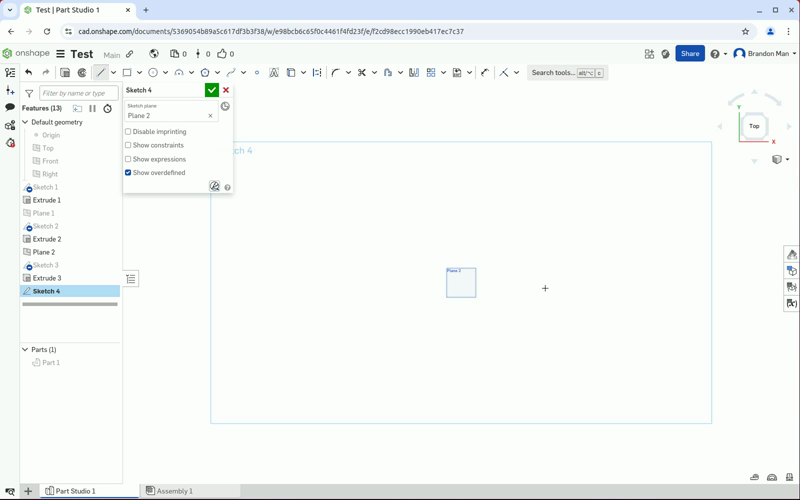
key_up(shift)
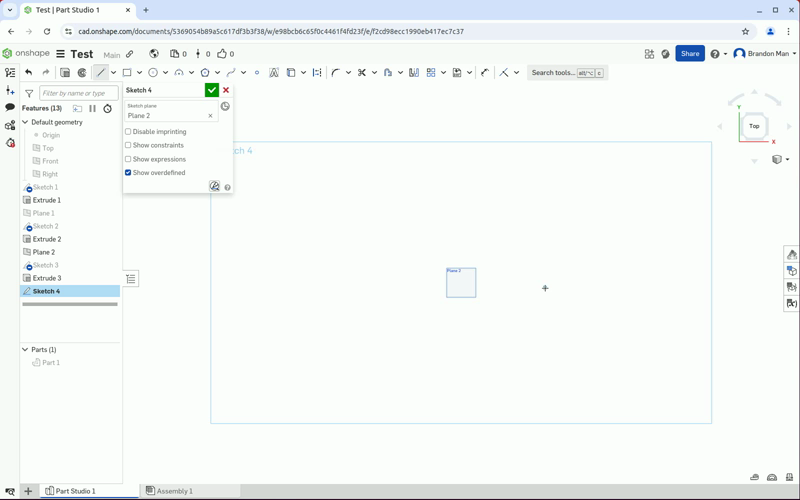
key_down(shift)
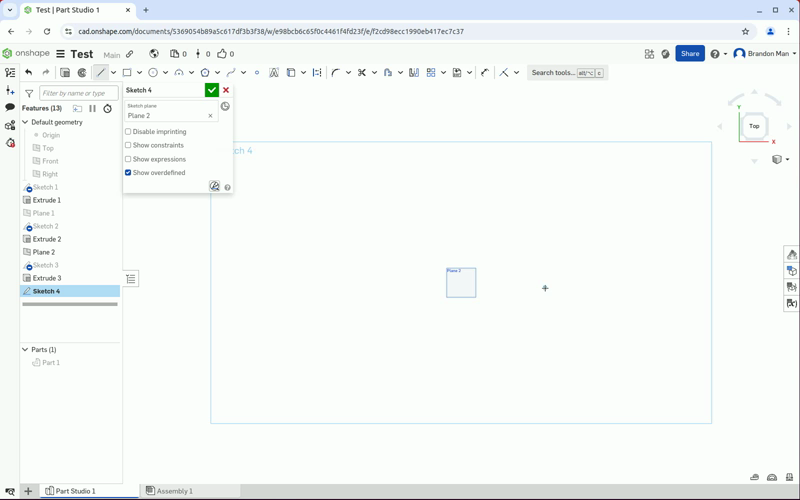
mouse_move(575, 287)
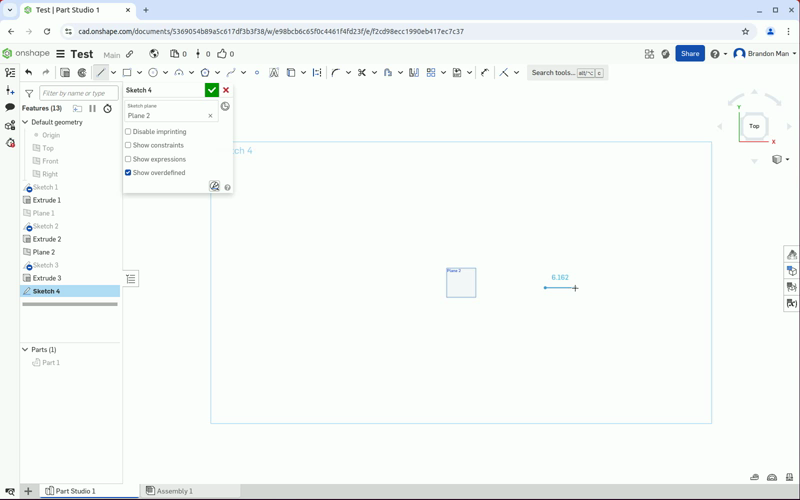
mouse_move(574, 287)
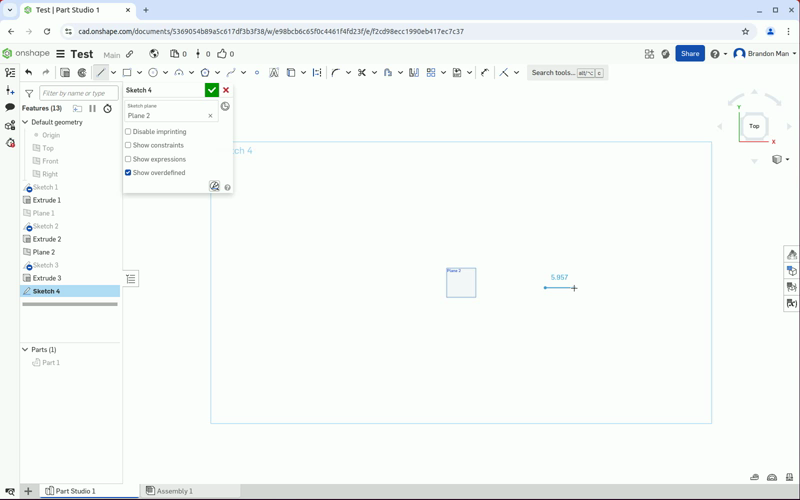
click(574, 287)
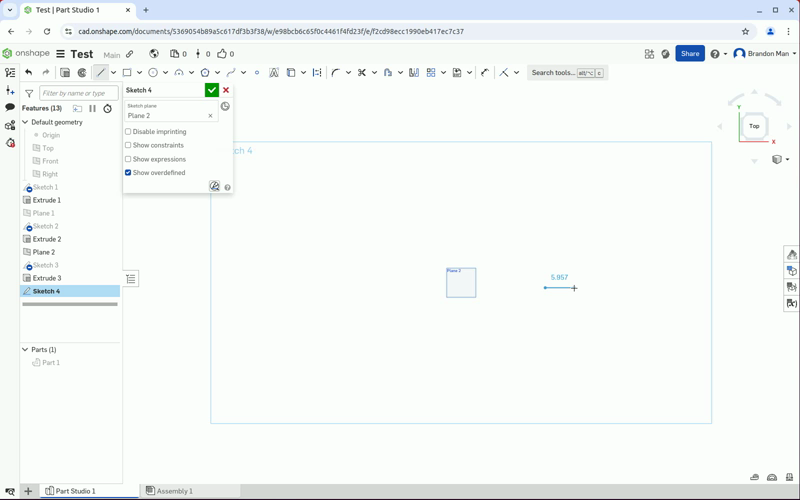
key_up(shift)
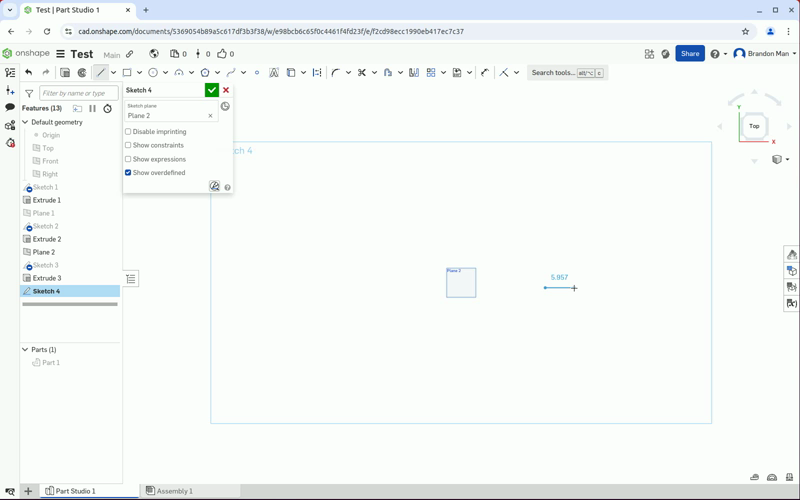
key_down(shift)
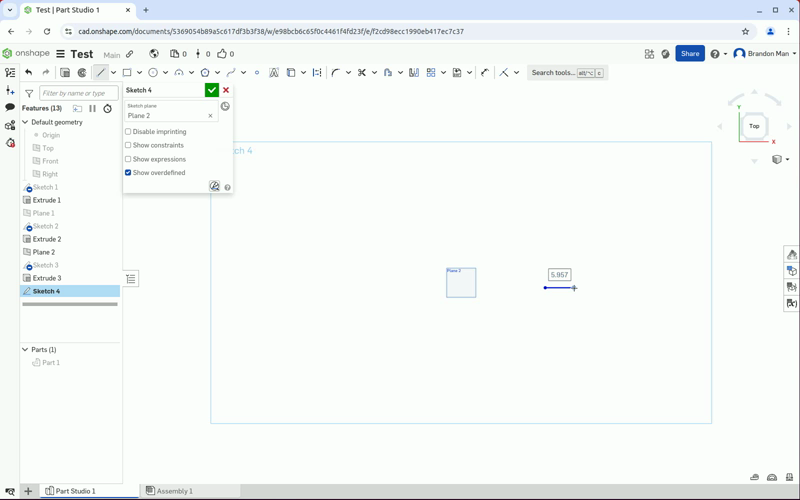
mouse_move(589, 287)
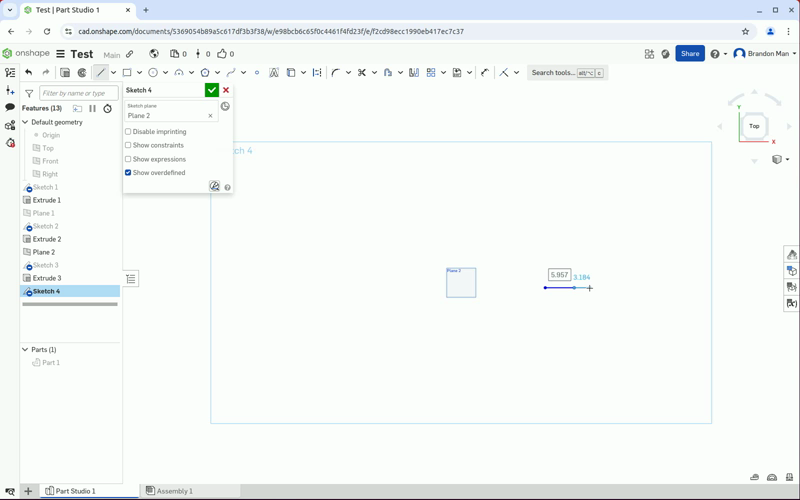
mouse_move(574, 285)
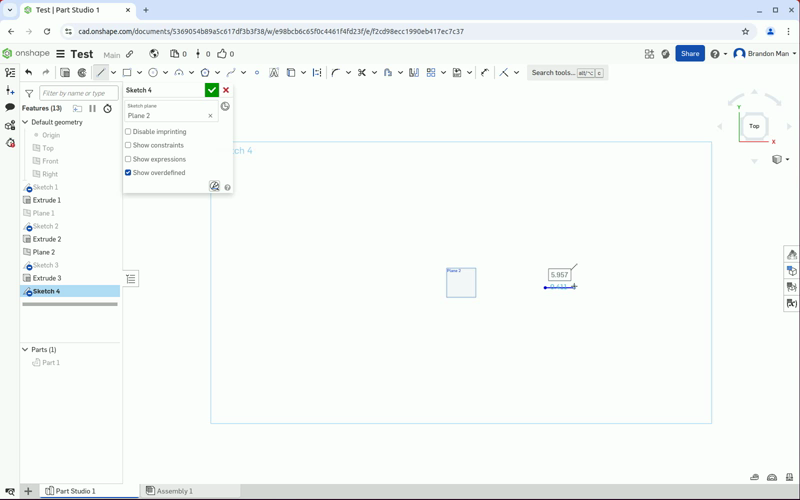
scroll(6)
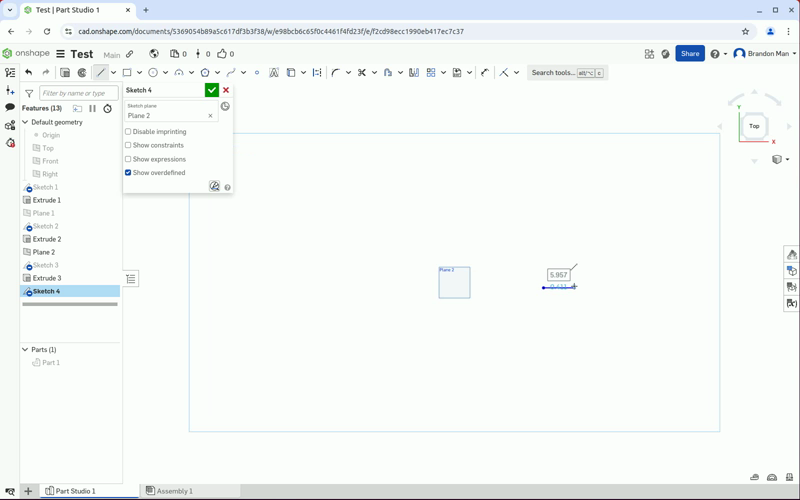
scroll(6)
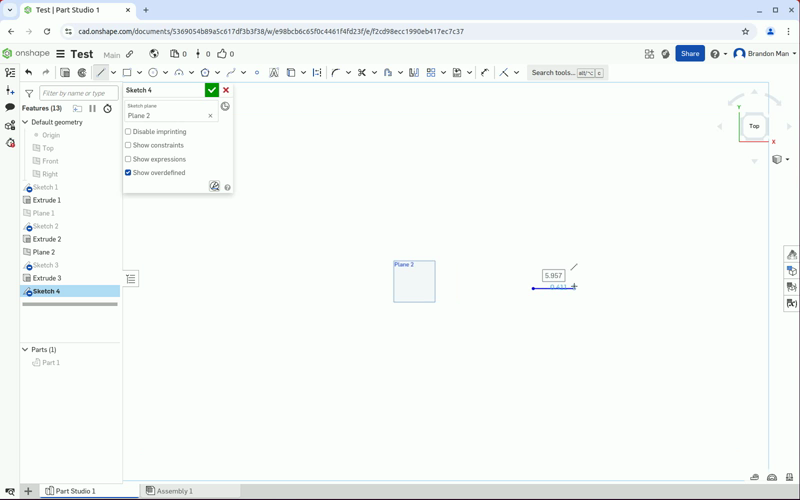
scroll(6)
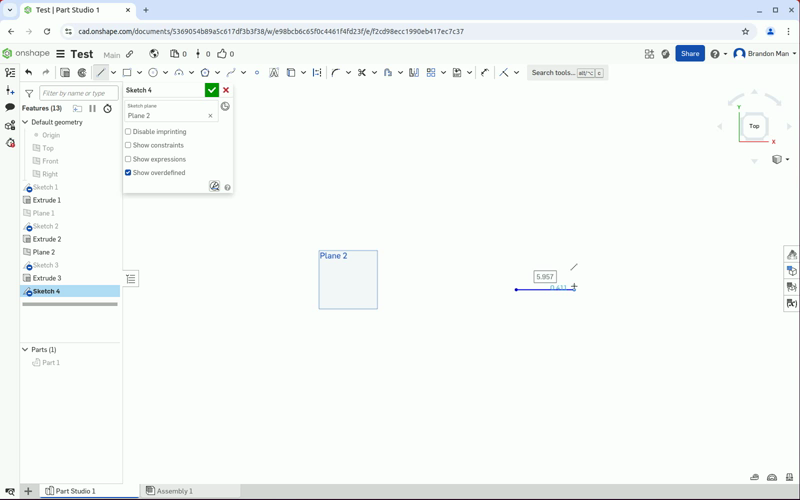
scroll(6)
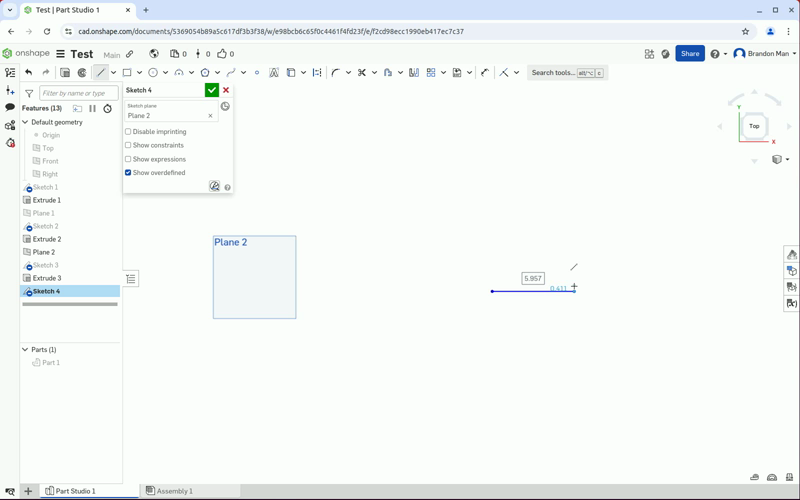
scroll(6)
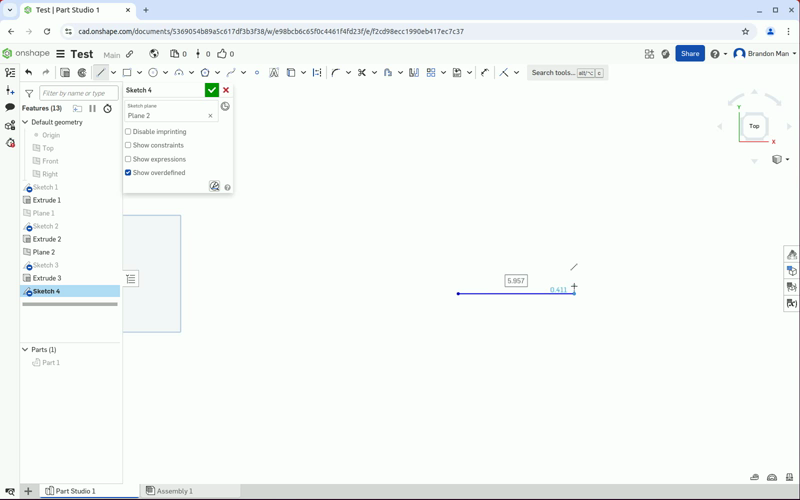
scroll(6)
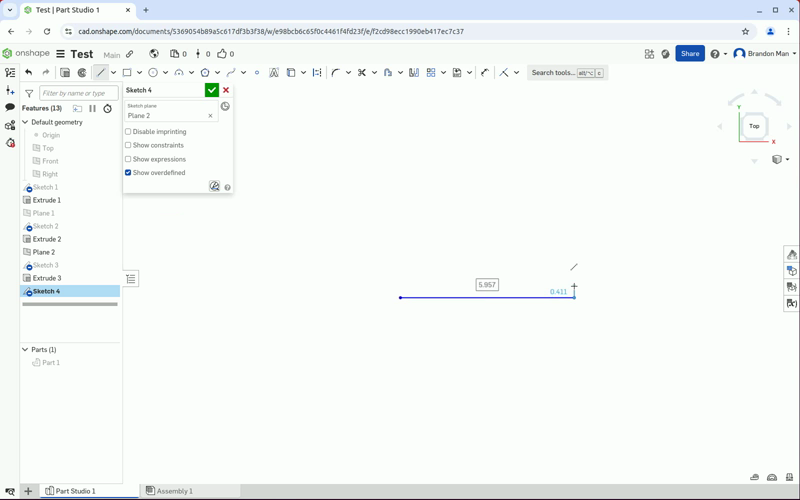
scroll(6)
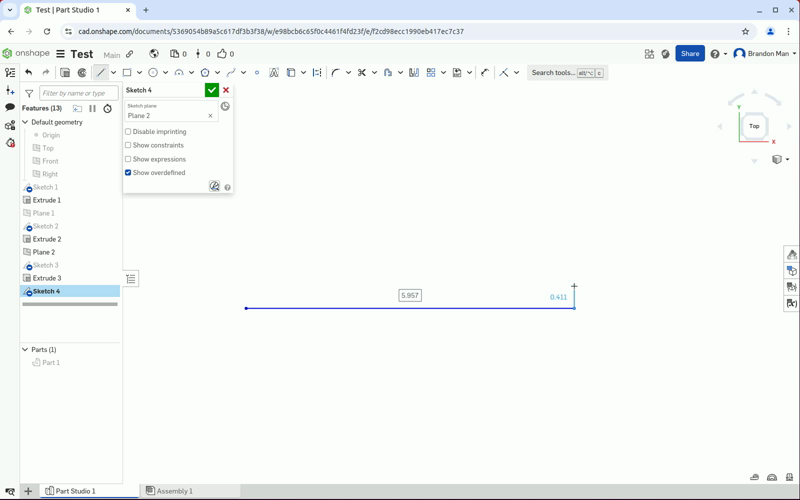
click(574, 285)
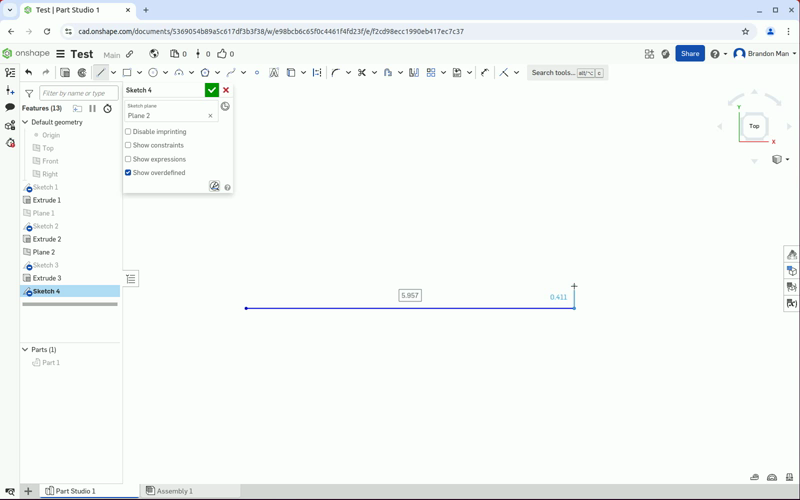
scroll(-6)
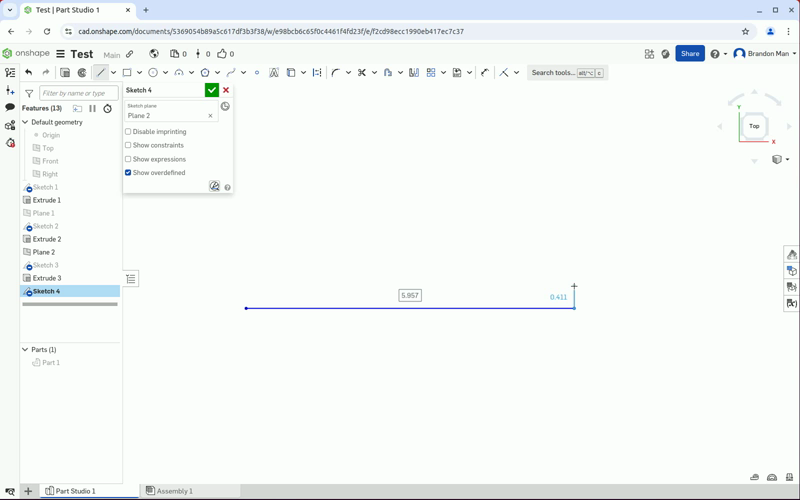
scroll(-6)
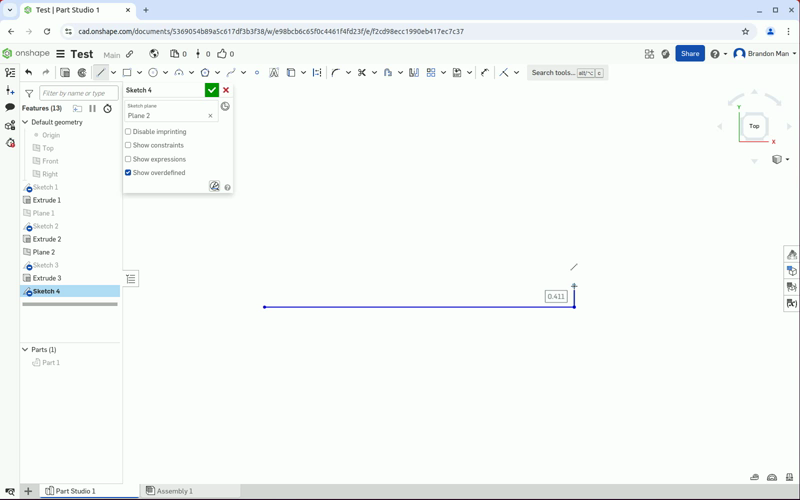
scroll(-6)
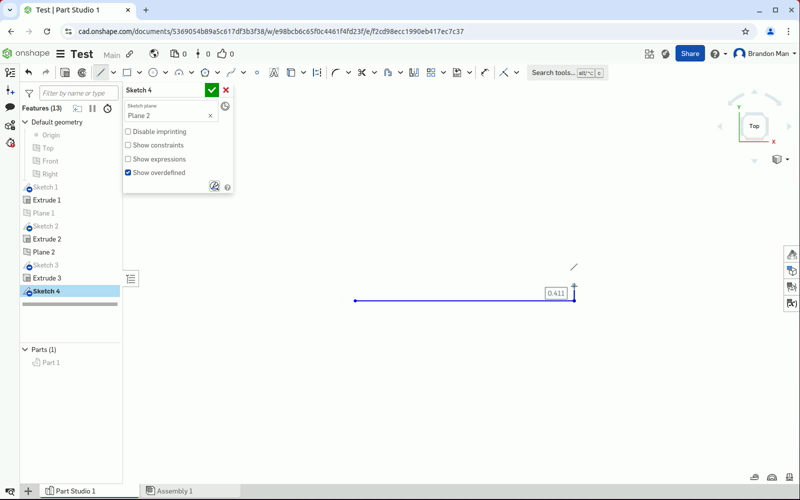
scroll(-6)
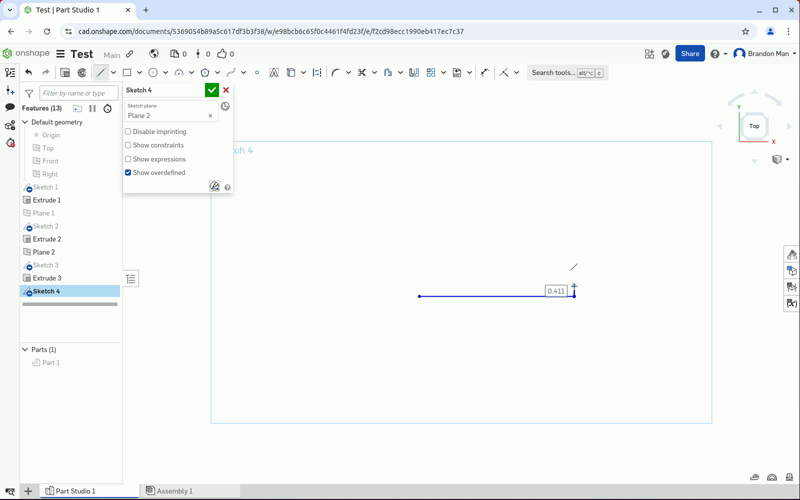
scroll(-6)
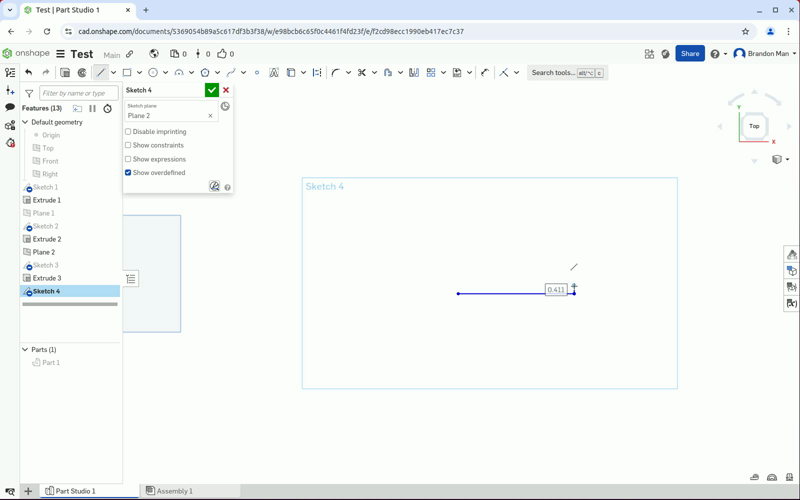
scroll(-6)
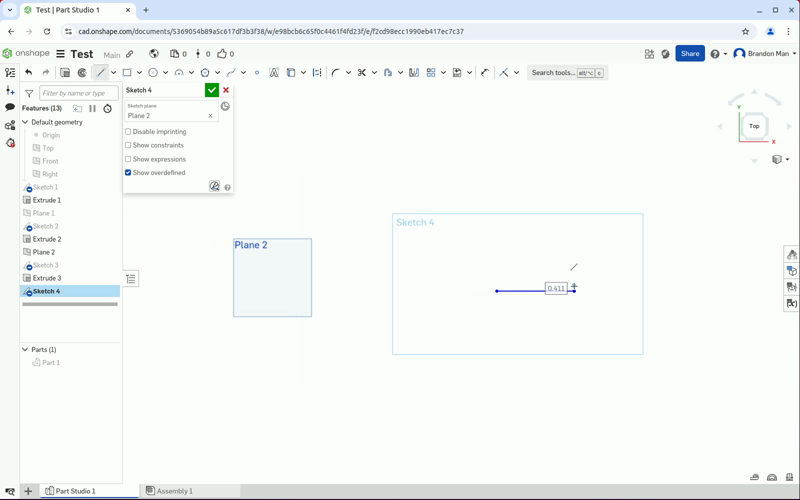
scroll(-6)
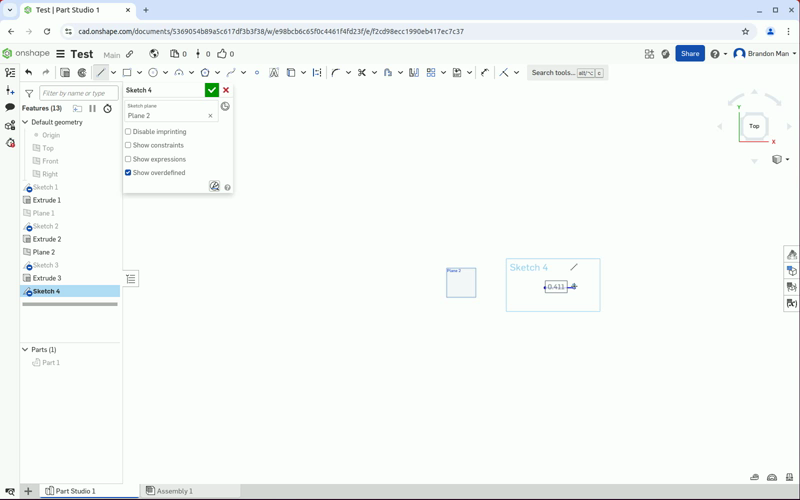
key_up(shift)
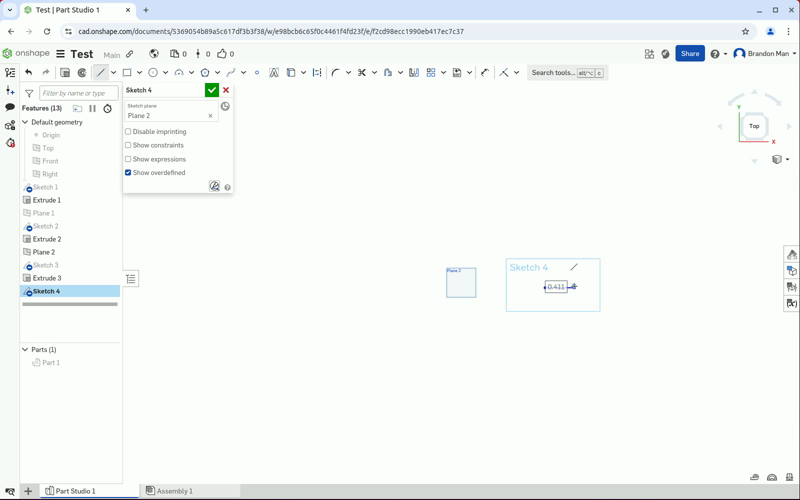
mouse_move(589, 285)
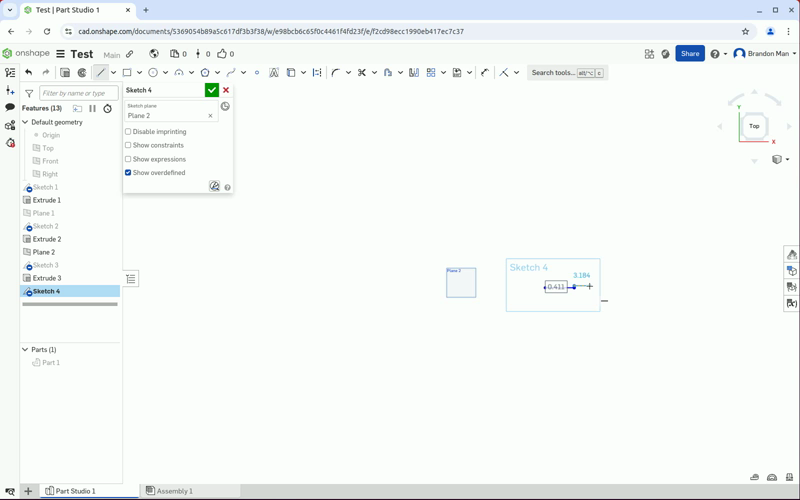
key_down(shift)
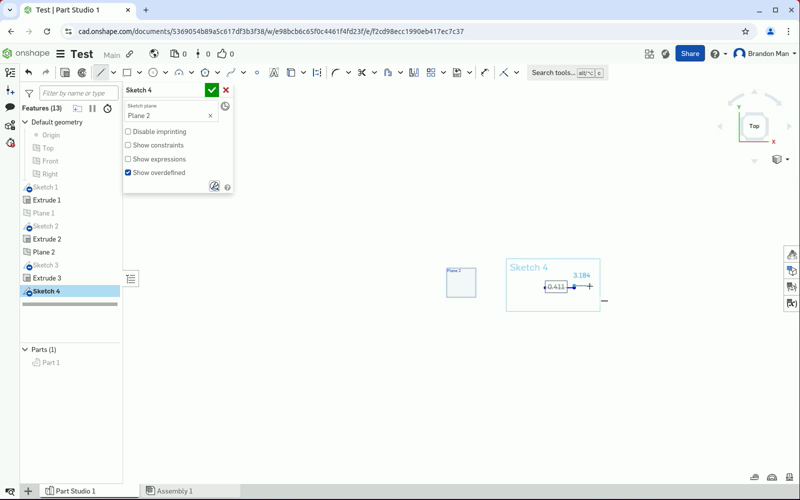
mouse_move(545, 287)
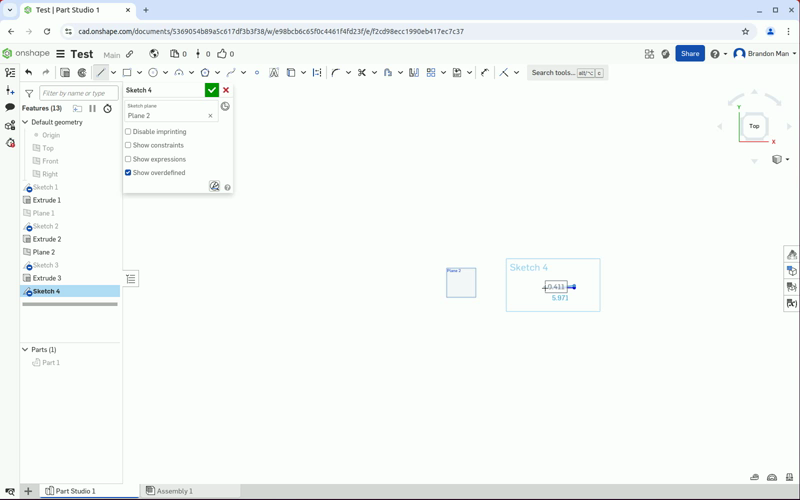
key_up(shift)
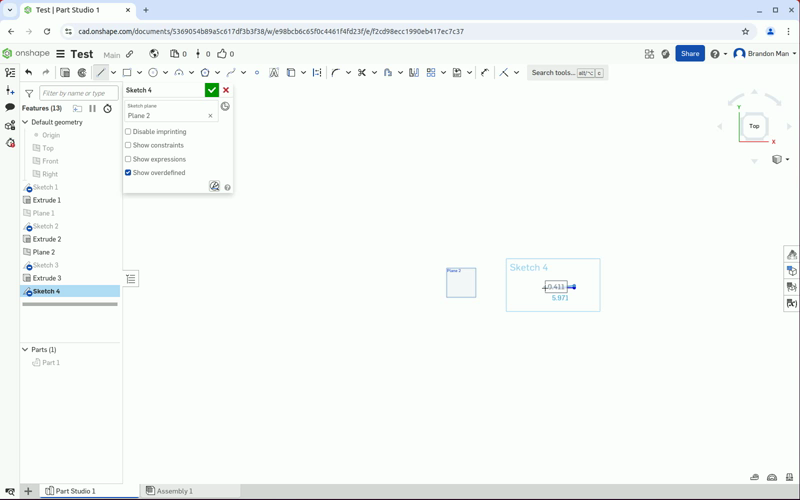
click(545, 287)
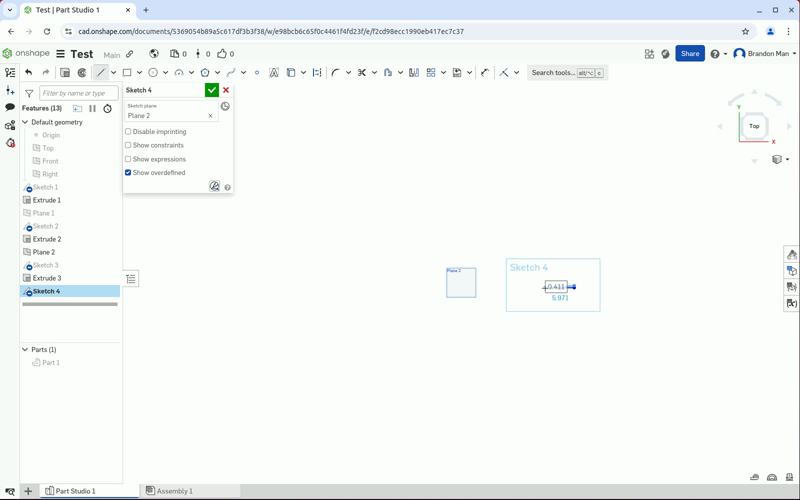
key(esc)
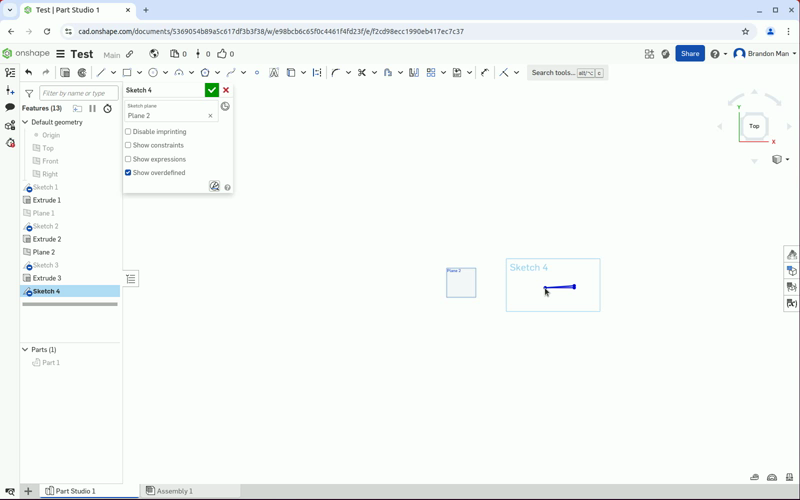
mouse_move(565, 287)
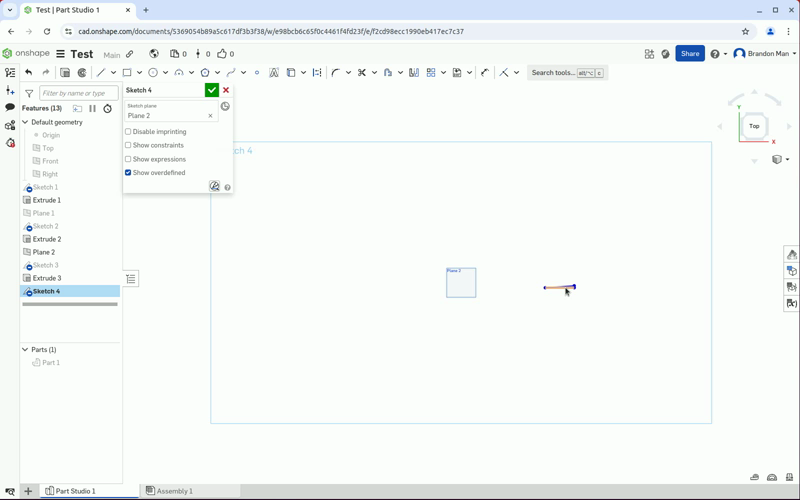
scroll(6)
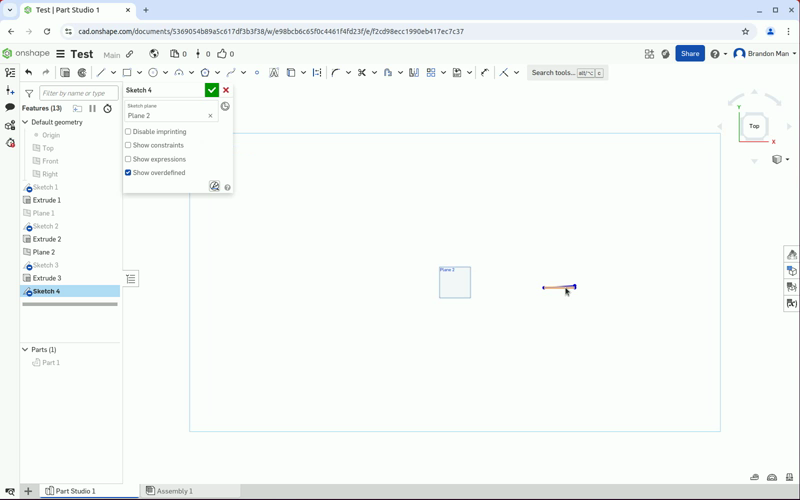
scroll(6)
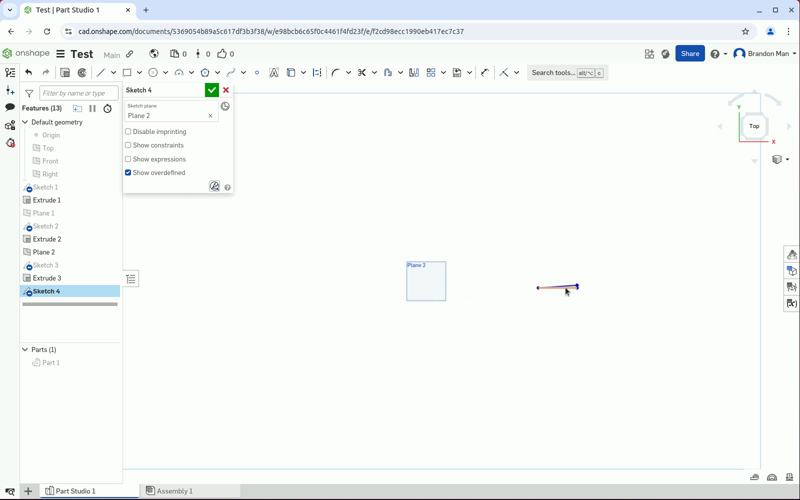
scroll(6)
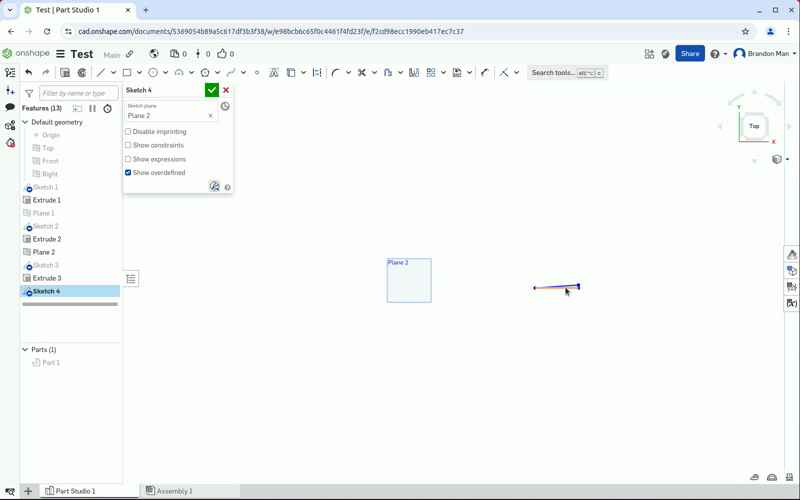
scroll(6)
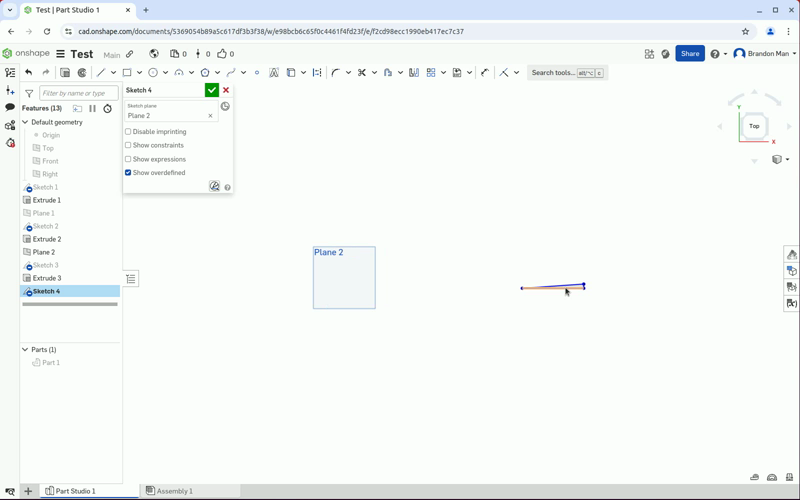
scroll(6)
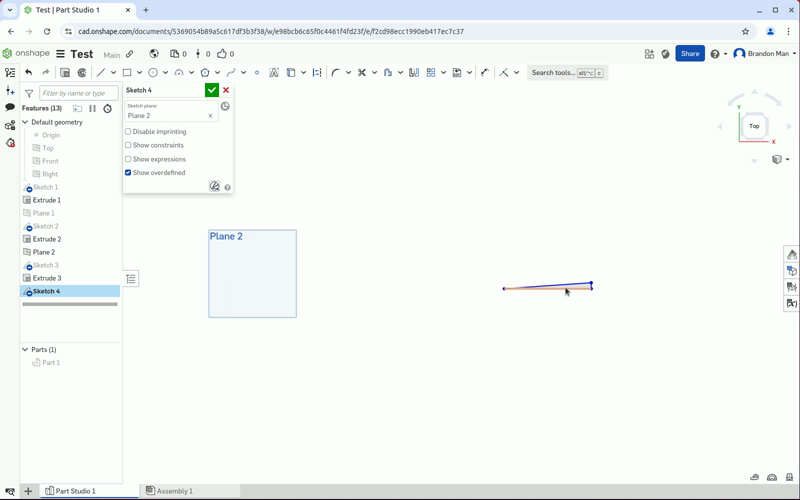
scroll(6)
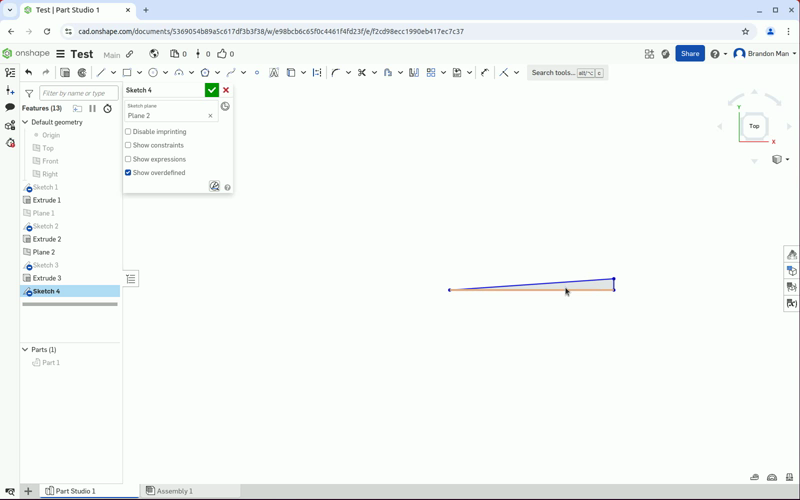
scroll(6)
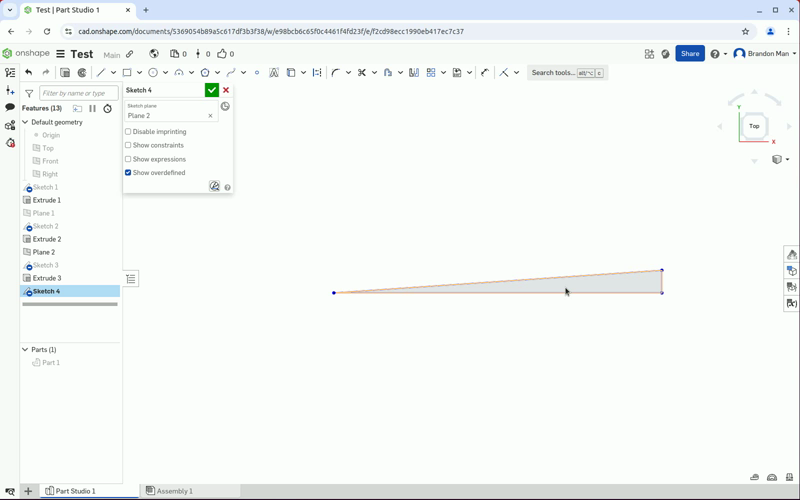
click(565, 287)
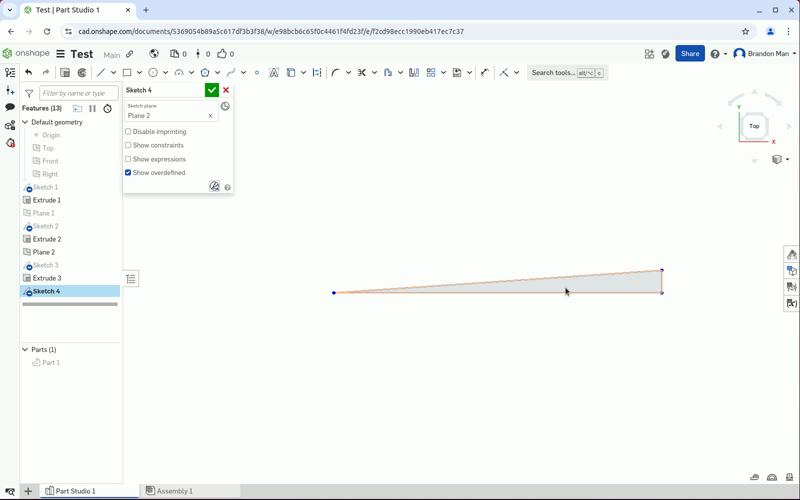
scroll(-6)
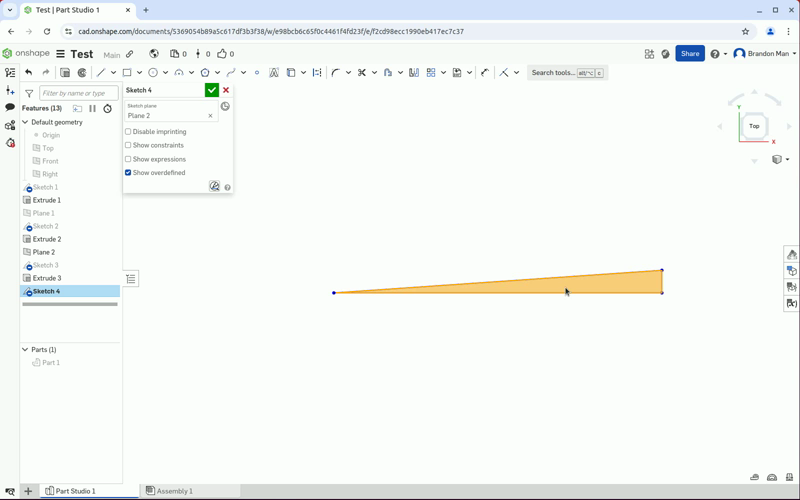
scroll(-6)
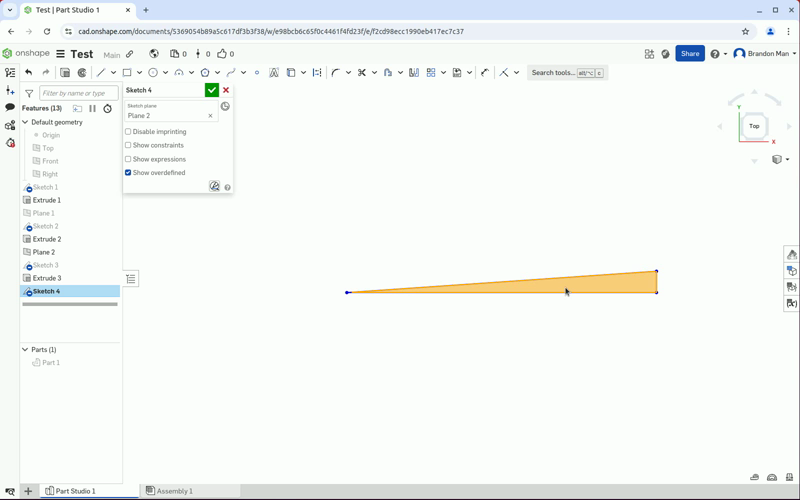
scroll(-6)
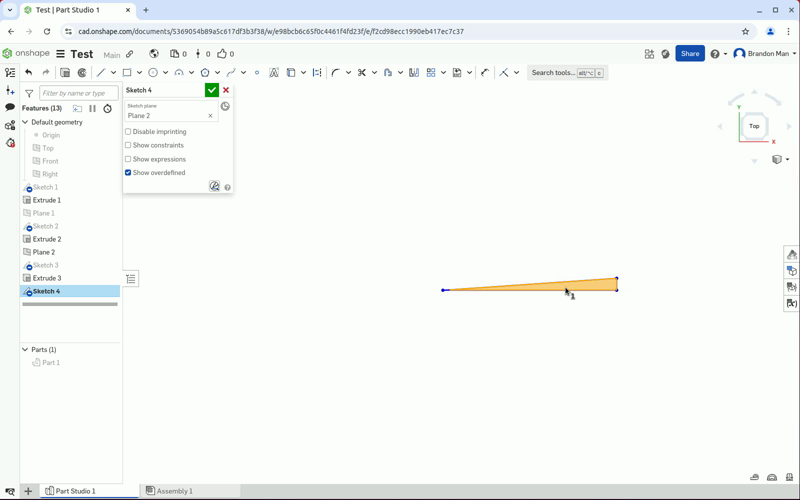
scroll(-6)
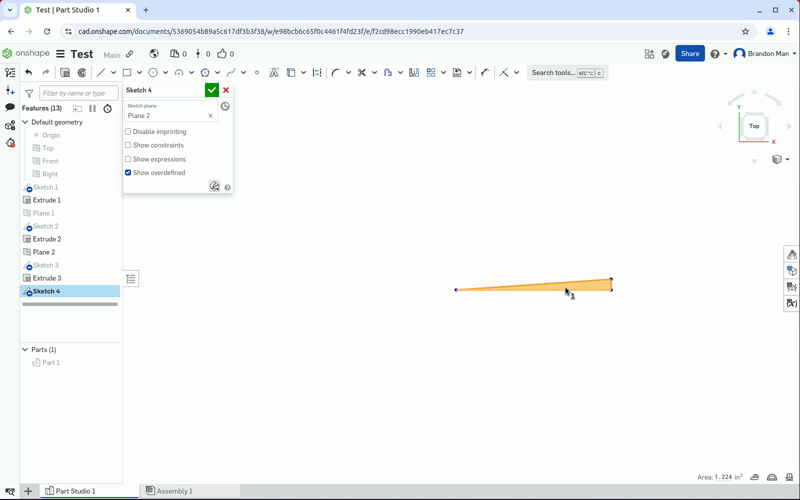
scroll(-6)
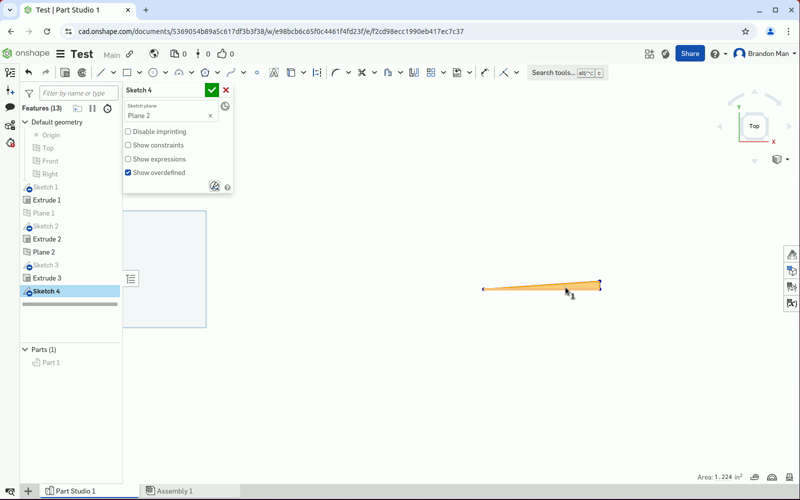
scroll(-6)
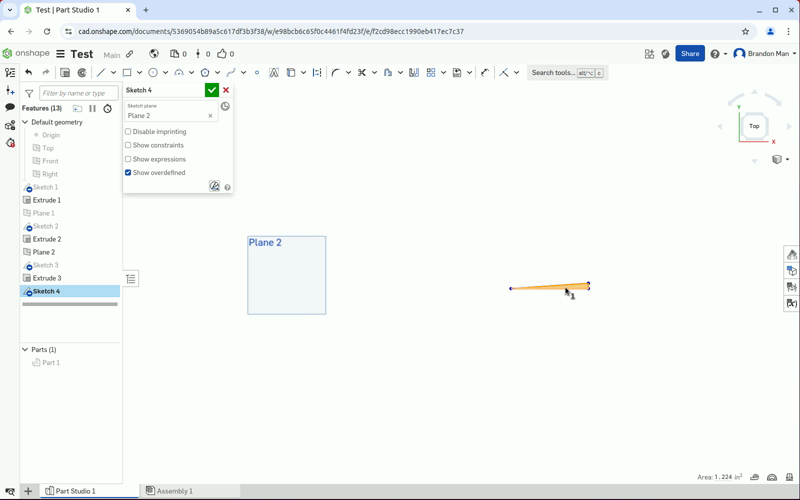
scroll(-6)
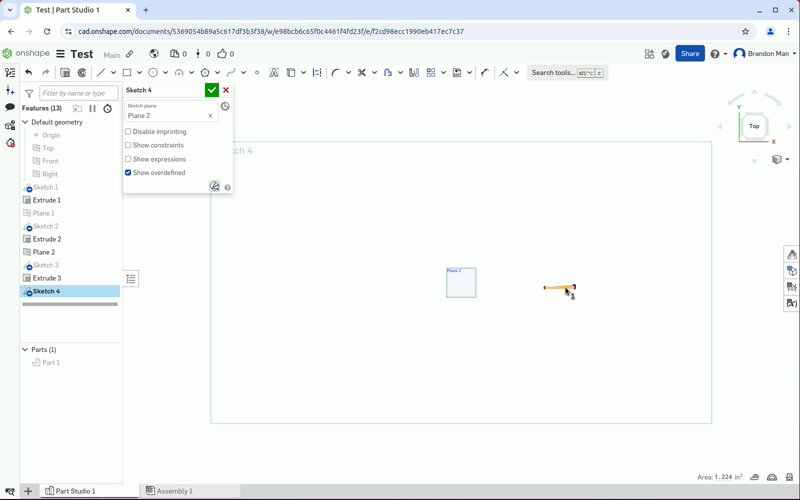
mouse_move(73, 352)
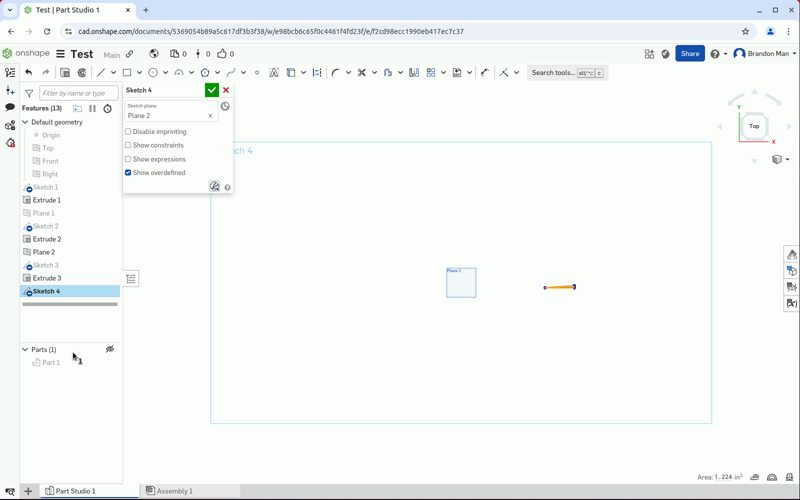
key(shift+y)
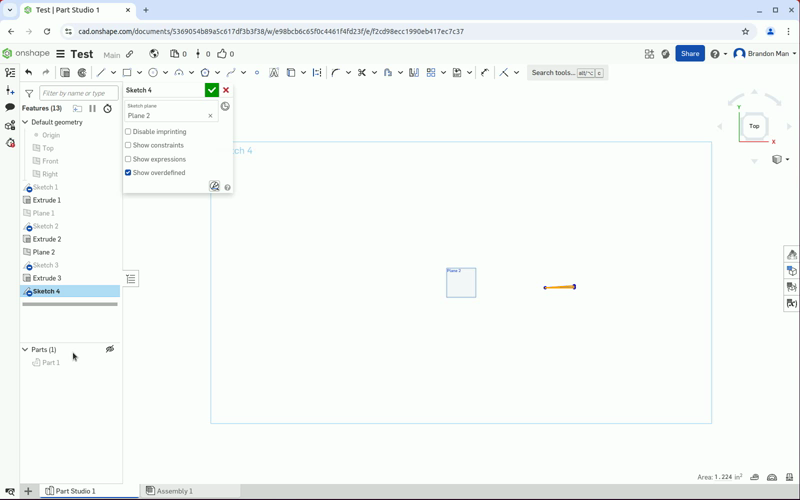
key(shift+e)
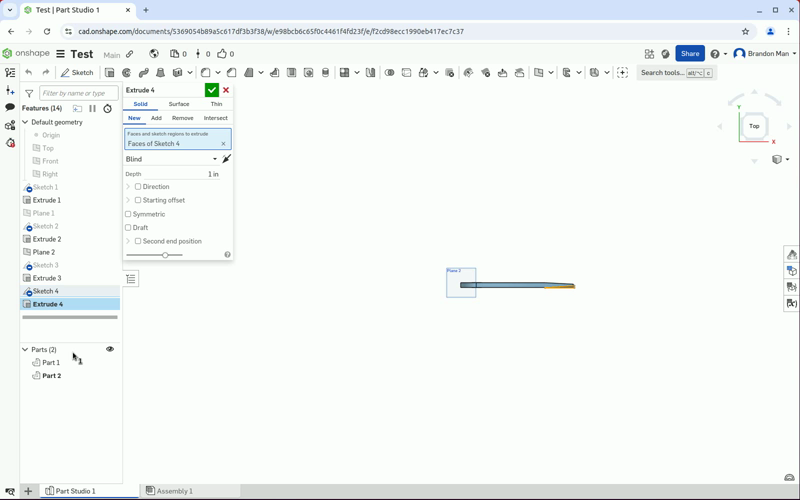
mouse_move(143, 106)
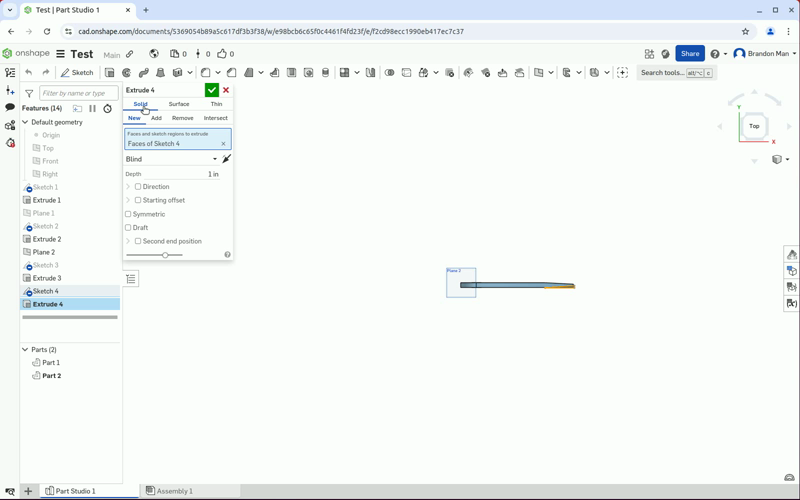
click(143, 106)
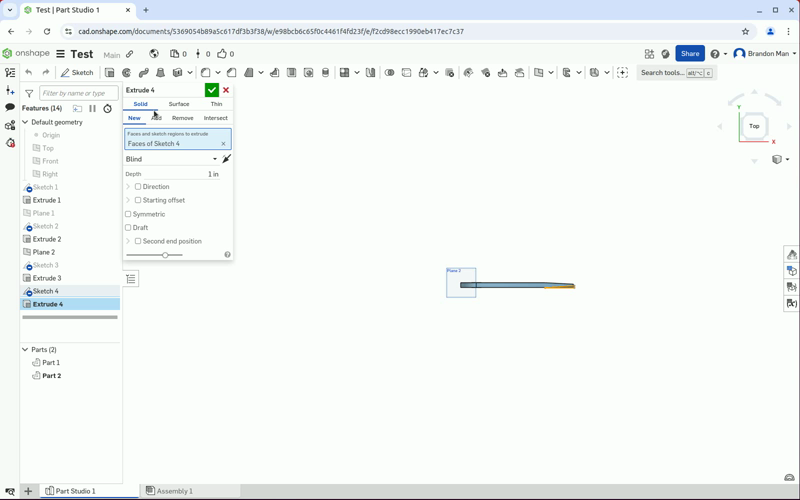
mouse_move(186, 120)
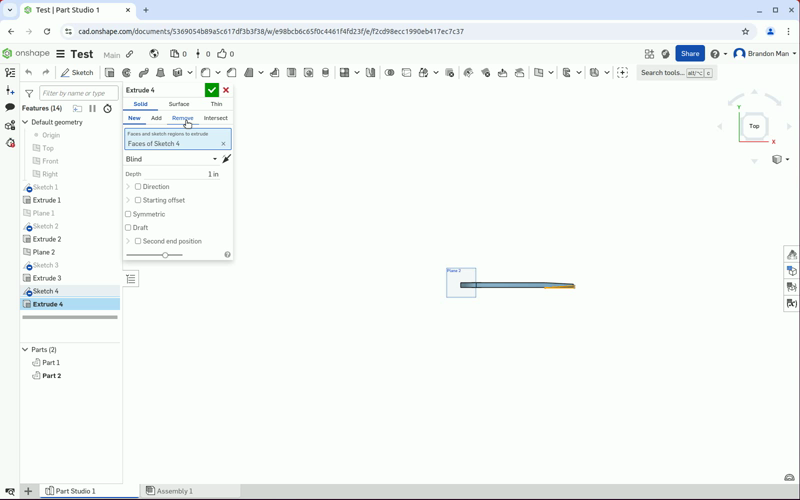
click(186, 120)
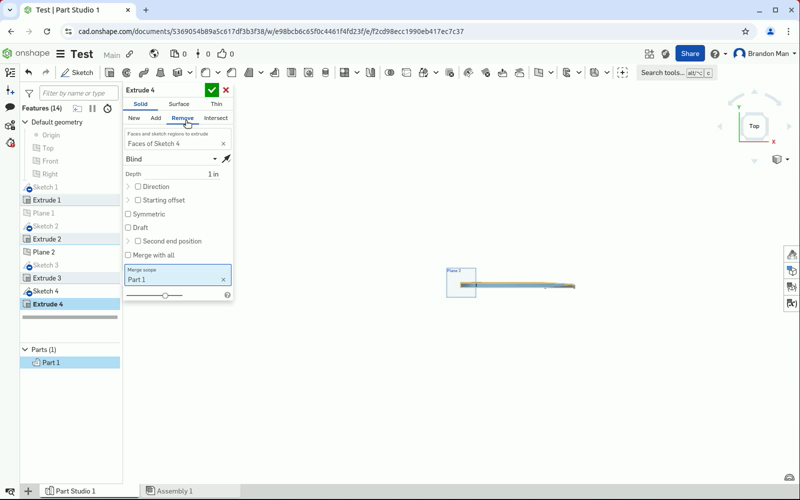
key(tab, 4)
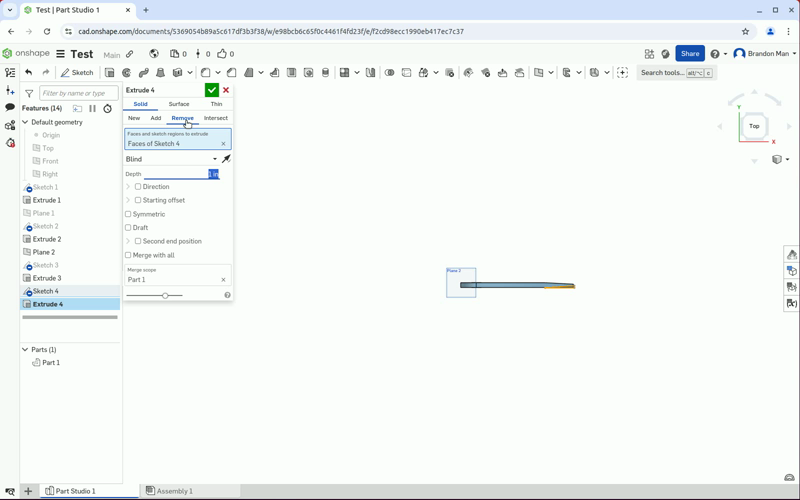
text(9.628)
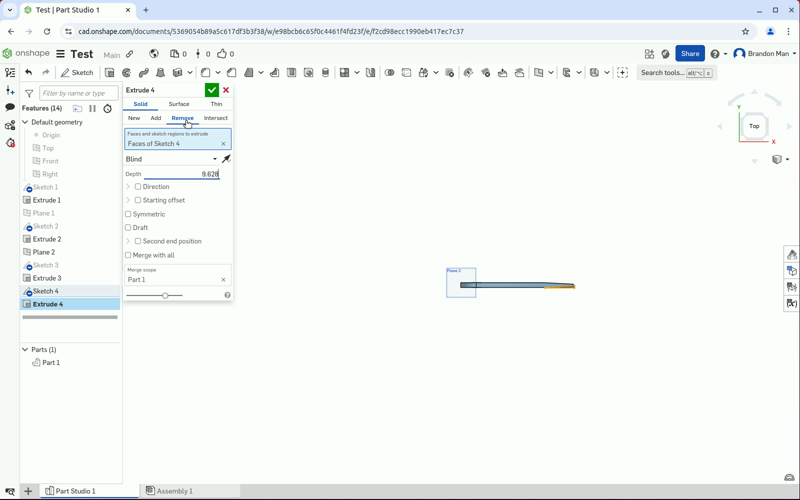
key(tab, 6)
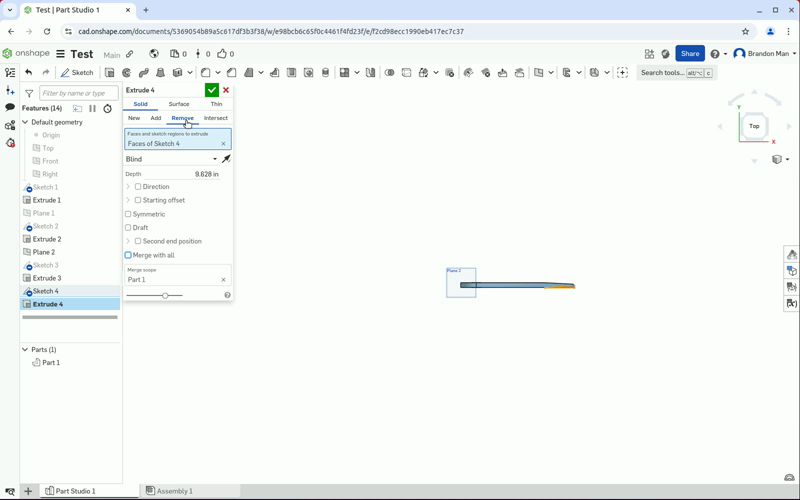
key(space)
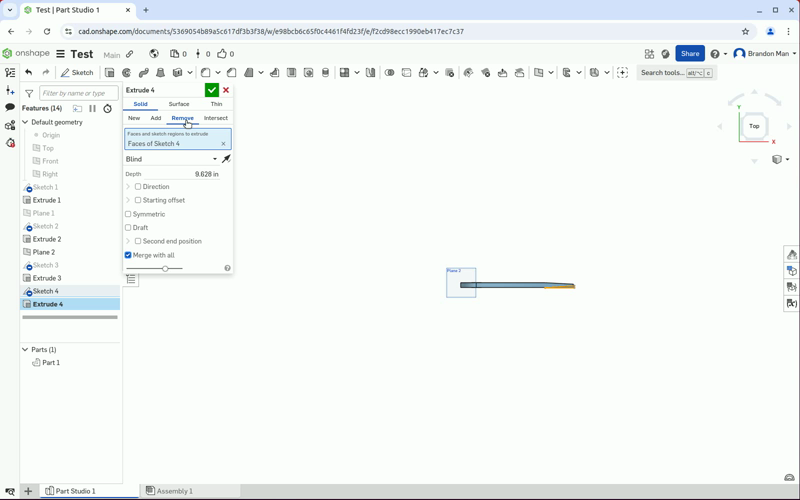
key(enter)
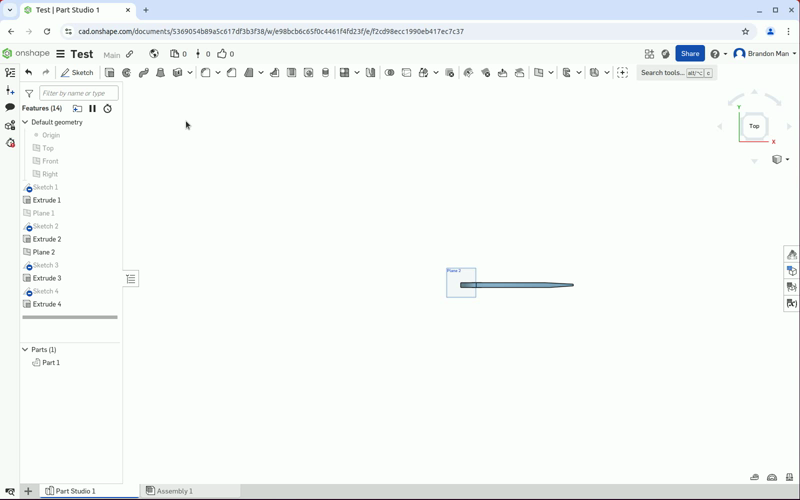
key(shift+h)
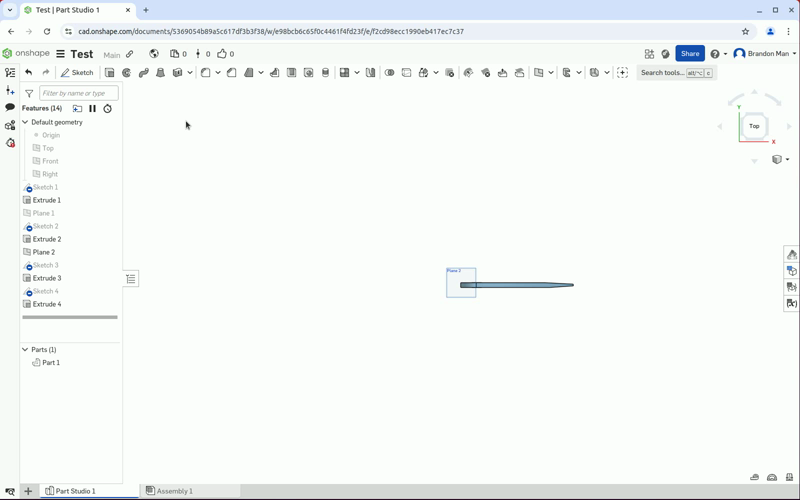
key(shift+h)
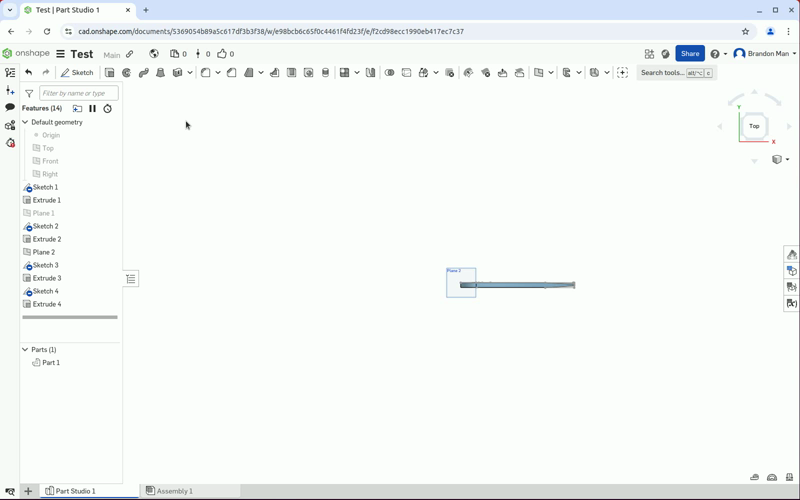
key(shift+7)
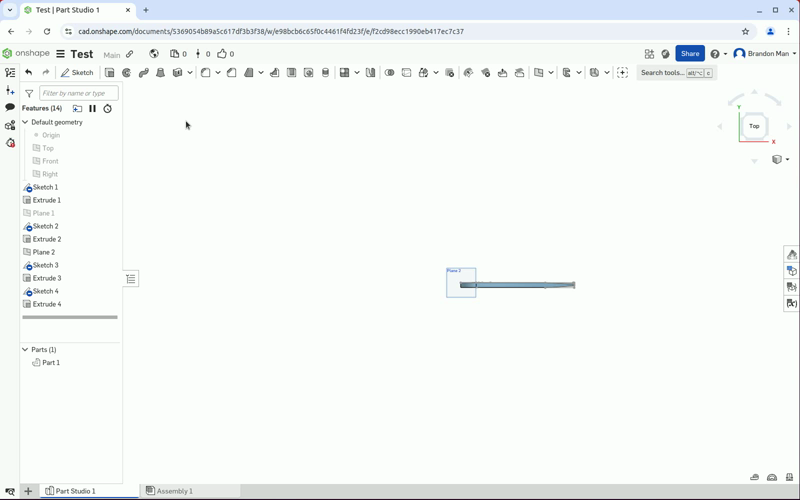
key(up, 3)
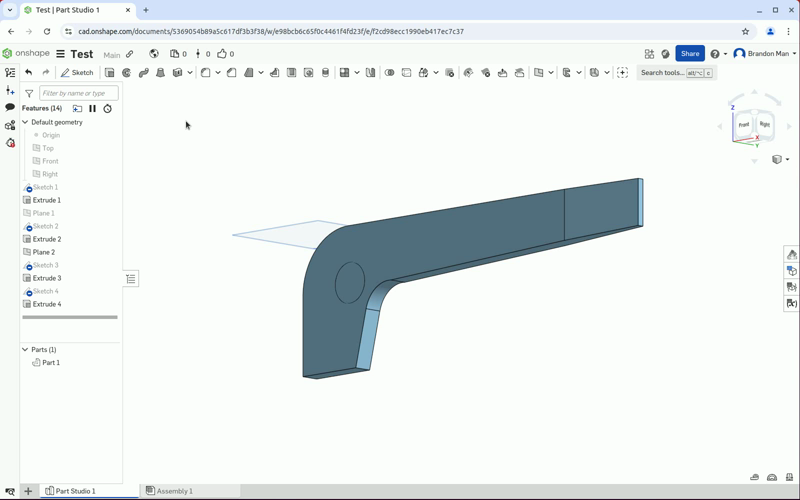
key(left, 3)
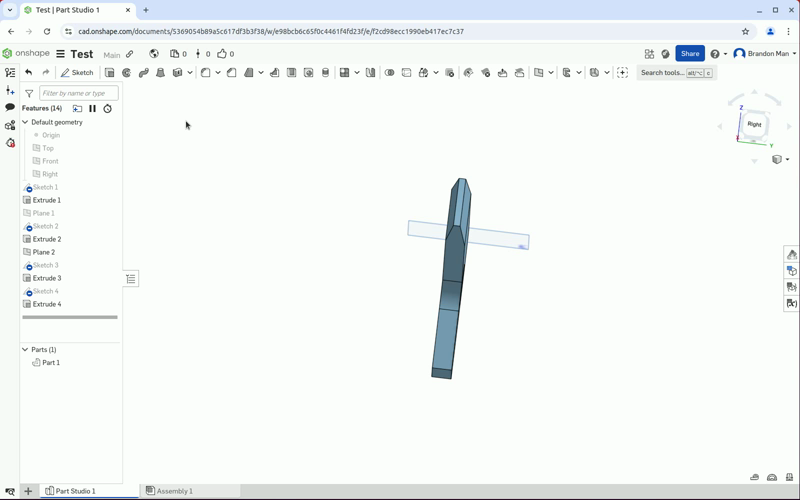
key(right, 3)
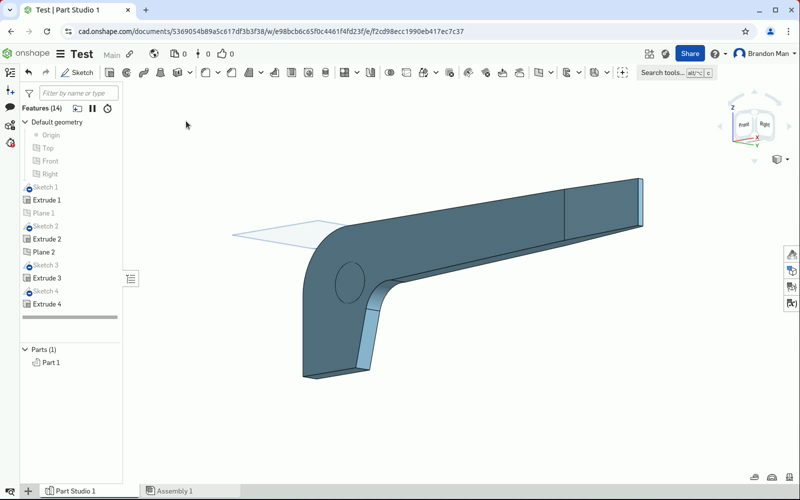
key(down, 3)
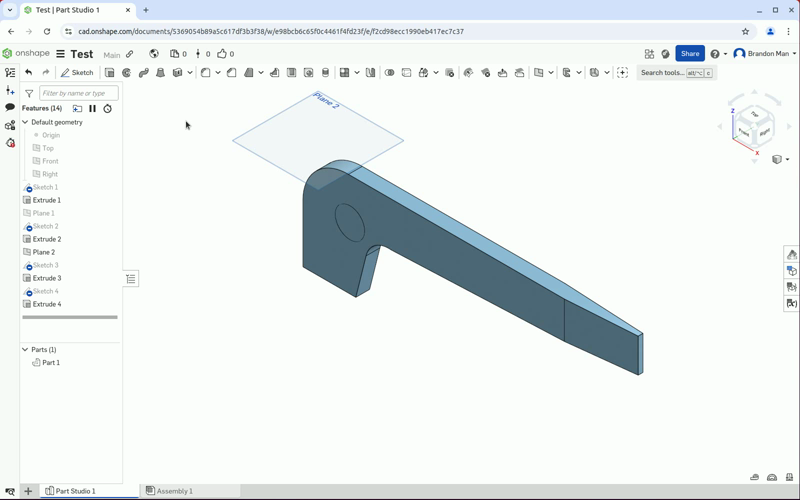
mouse_move(73, 189)
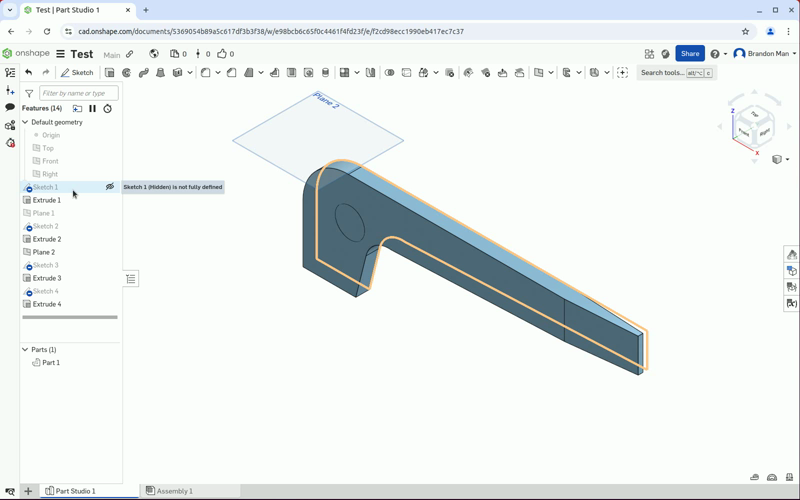
click(73, 189)